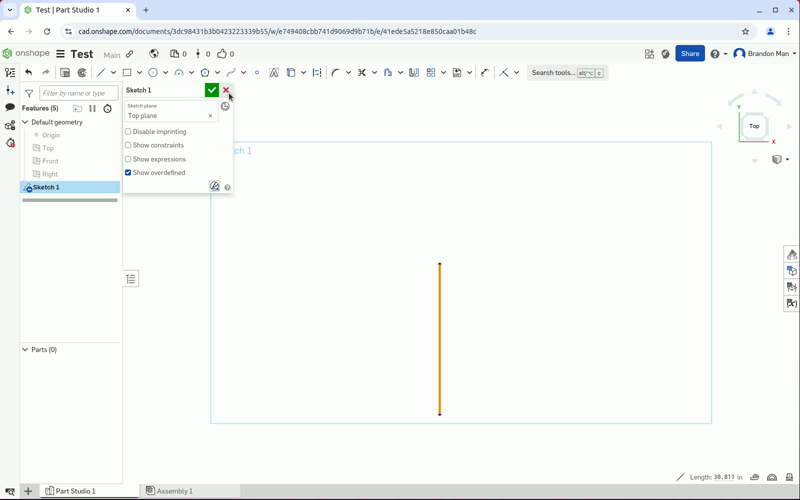
key(shift+h)
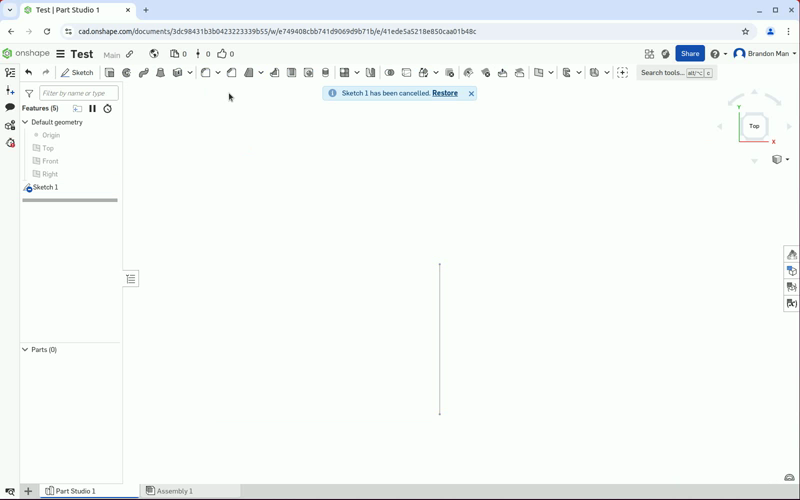
key(shift+s)
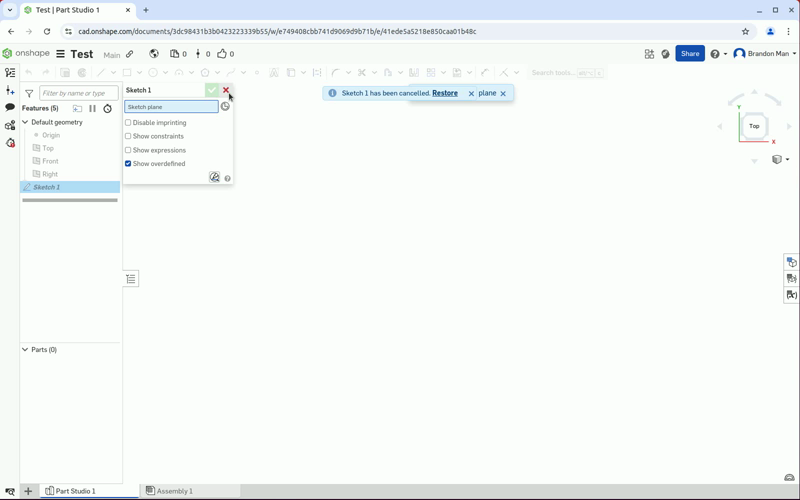
mouse_move(73, 150)
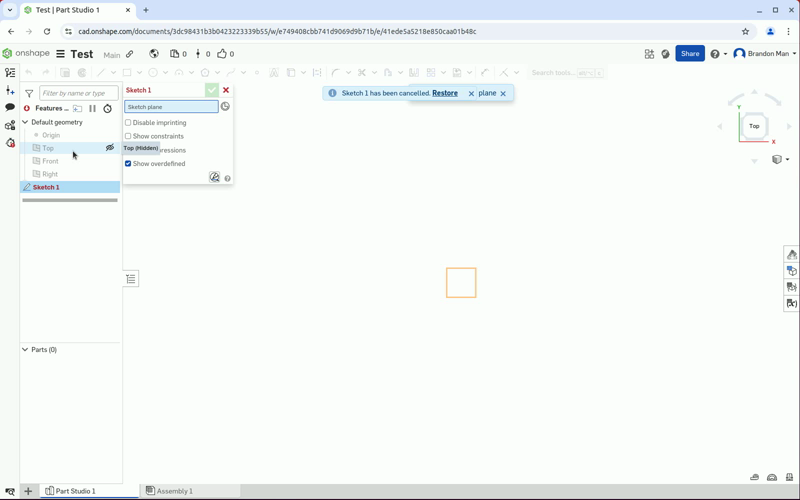
click(73, 150)
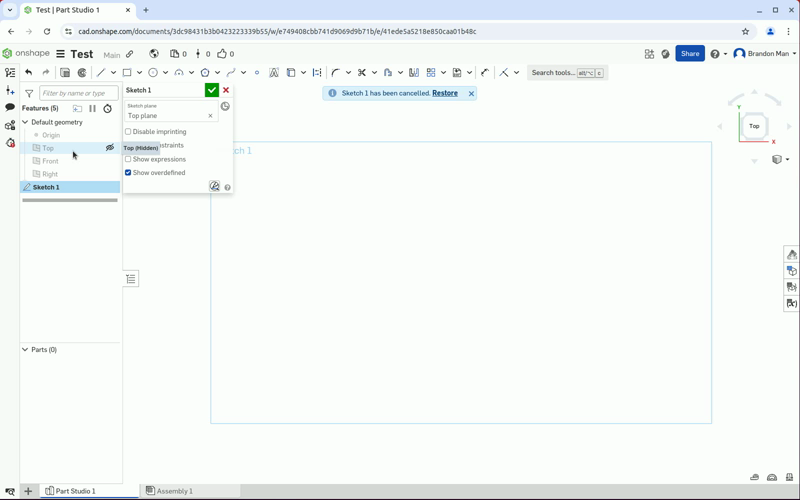
mouse_move(73, 352)
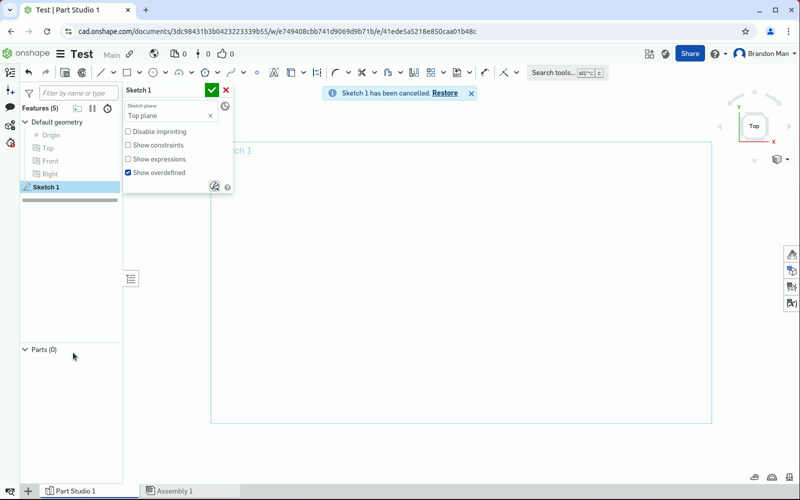
key(y)
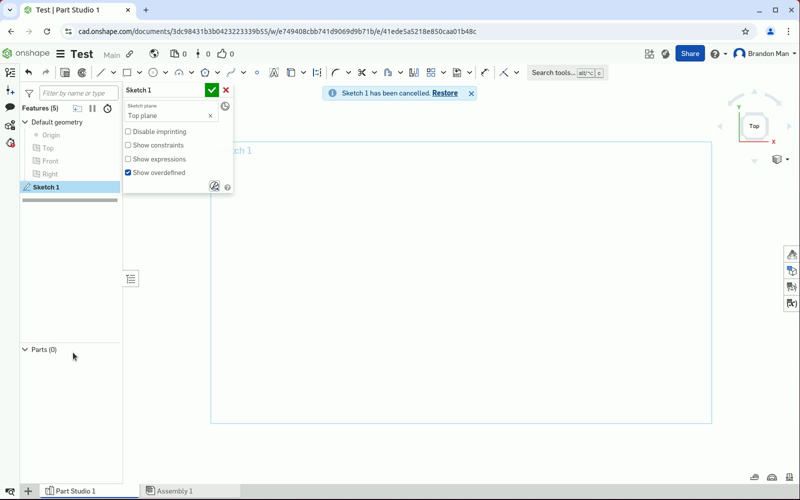
key(a)
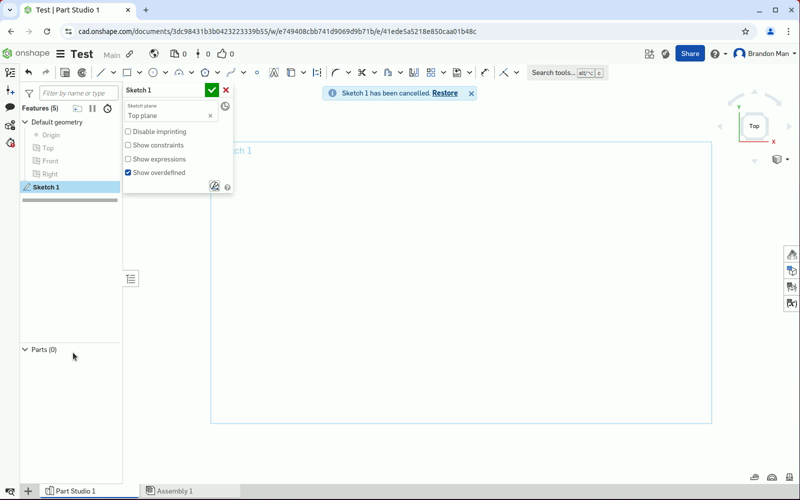
key_down(shift)
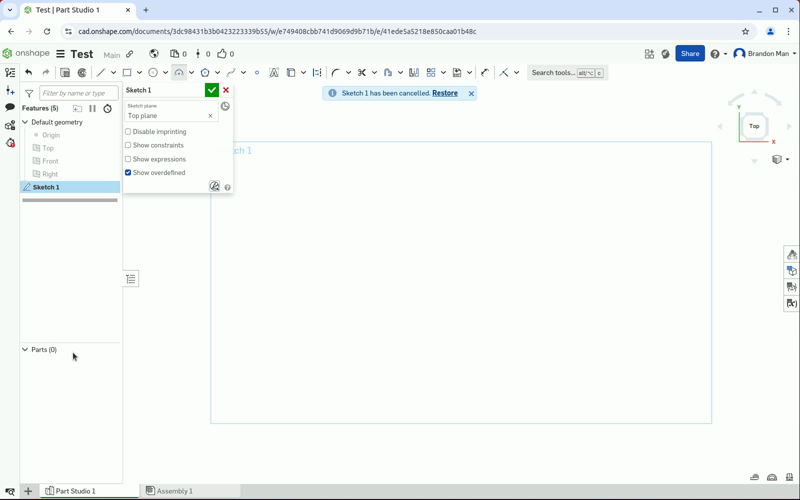
mouse_move(355, 321)
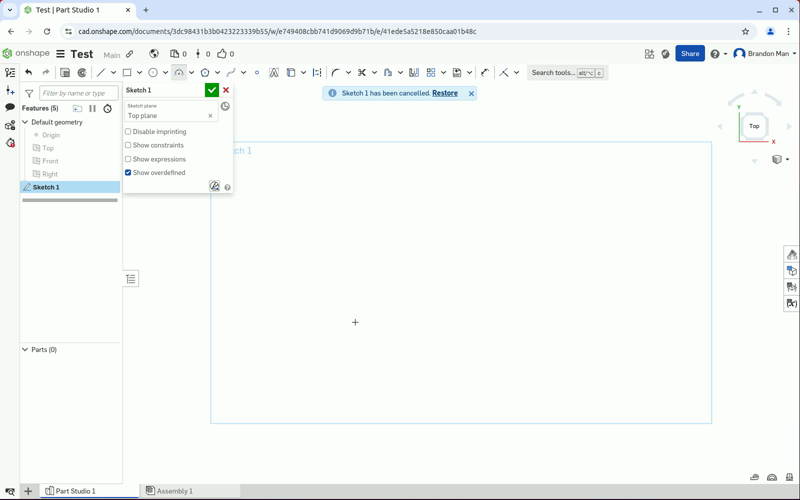
click(355, 321)
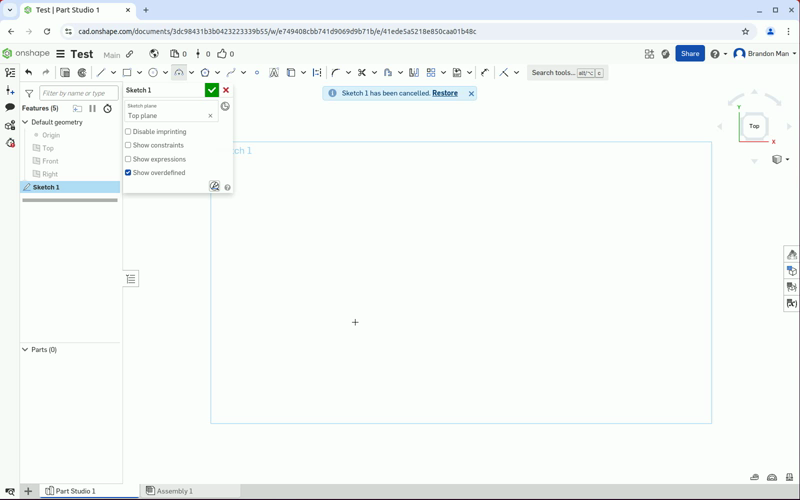
key_up(shift)
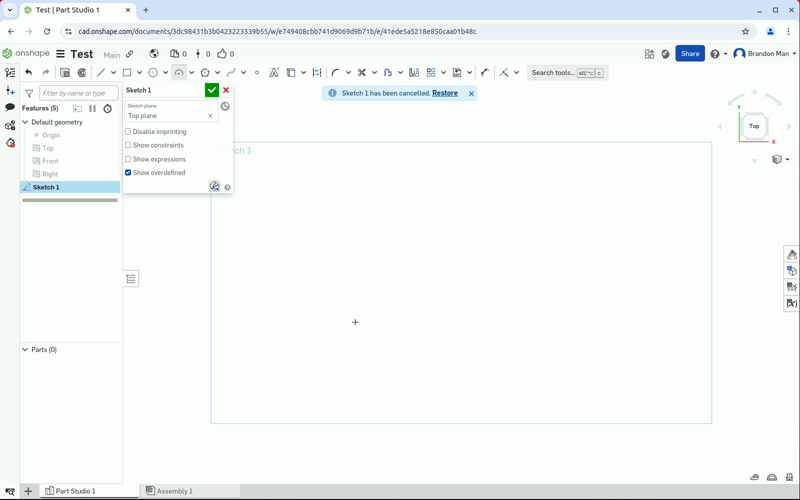
key_down(shift)
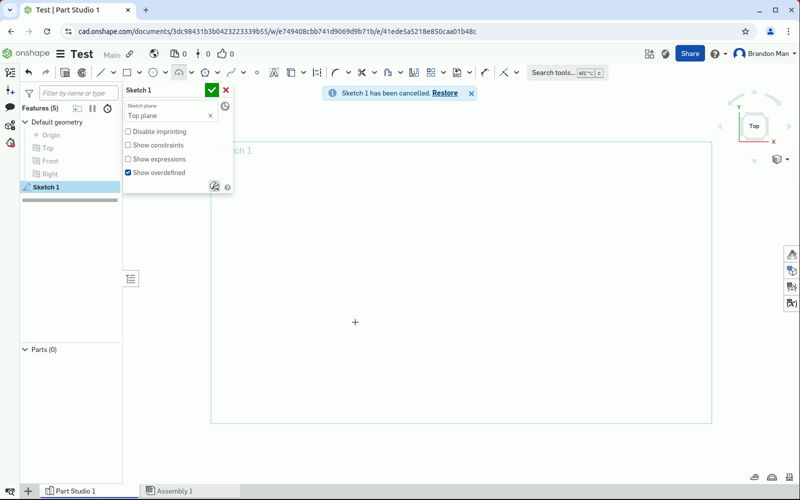
mouse_move(364, 330)
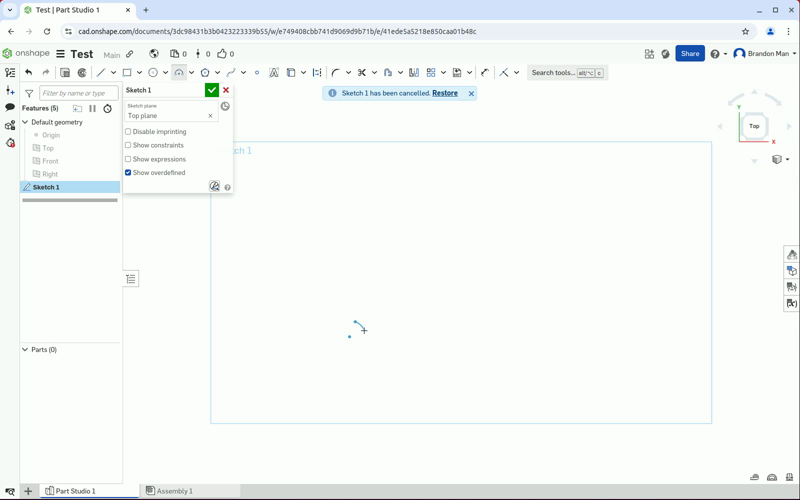
click(364, 330)
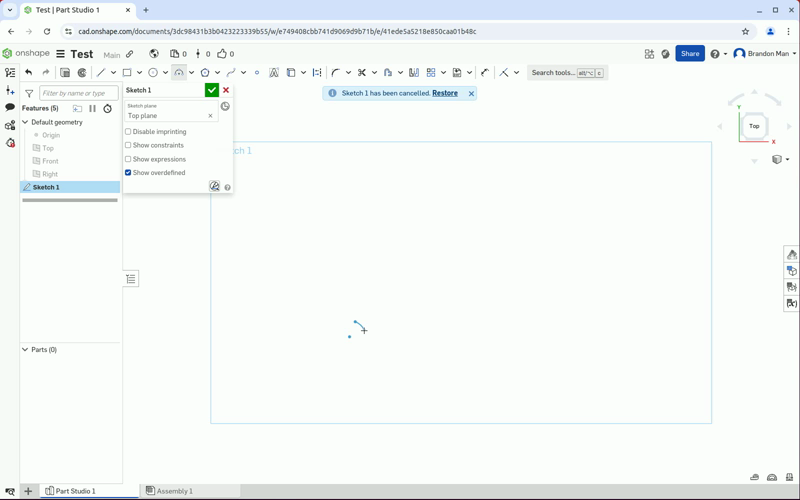
mouse_move(357, 327)
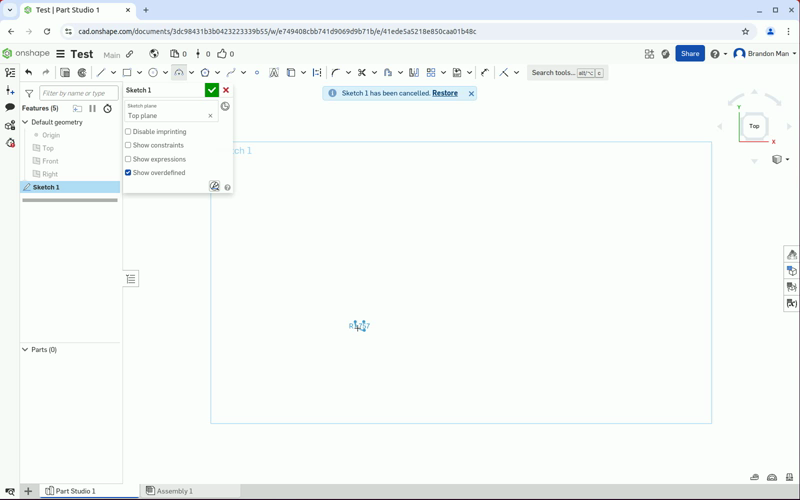
click(357, 327)
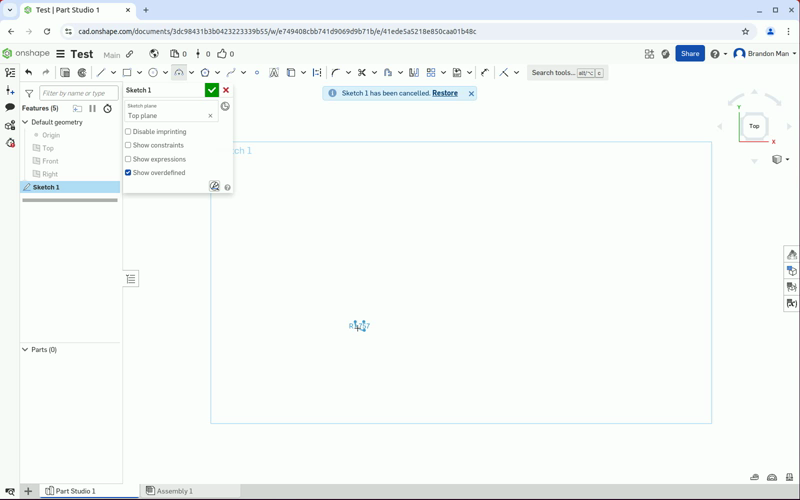
key_up(shift)
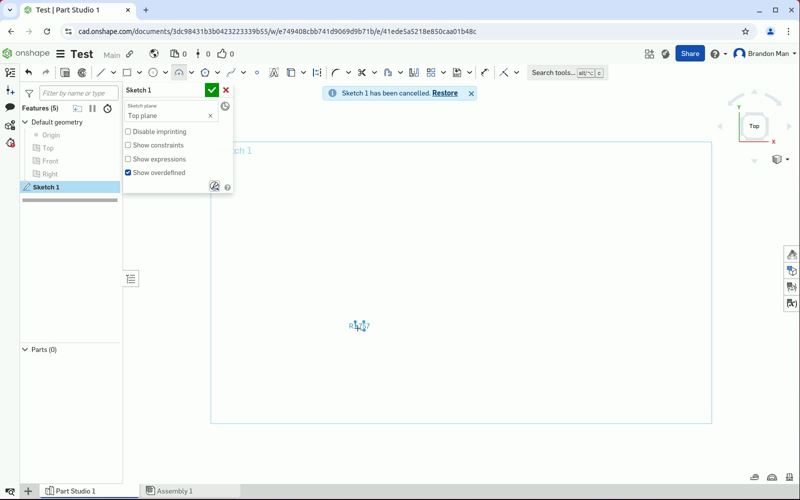
key(esc)
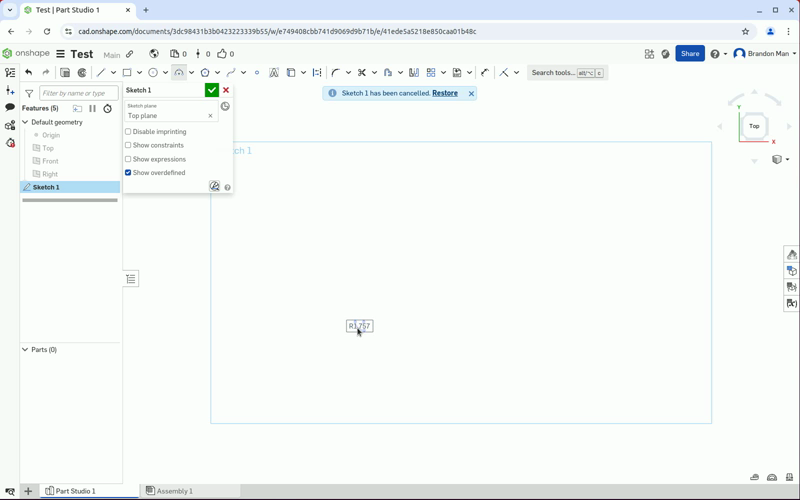
key(l)
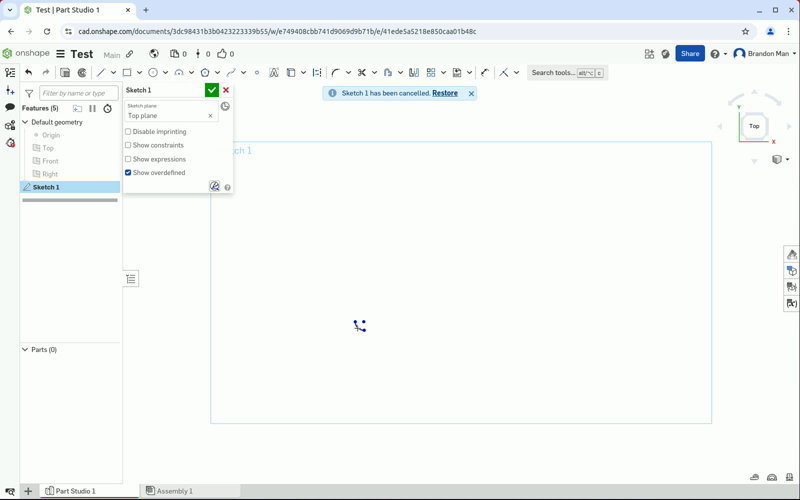
mouse_move(364, 330)
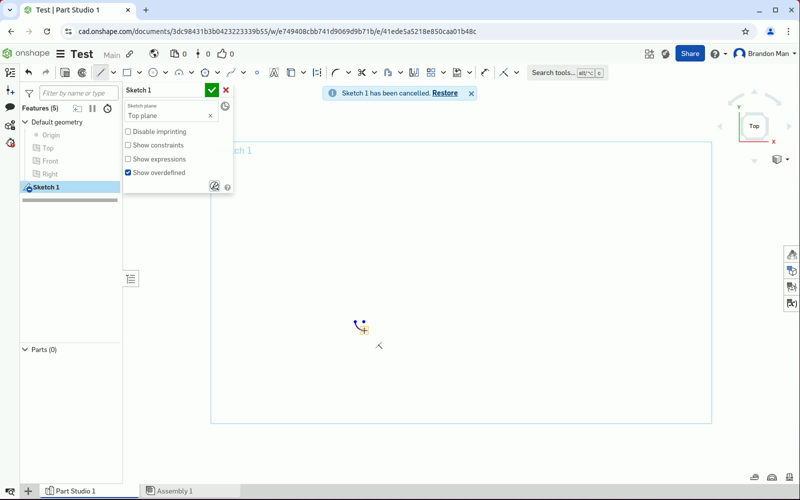
click(364, 330)
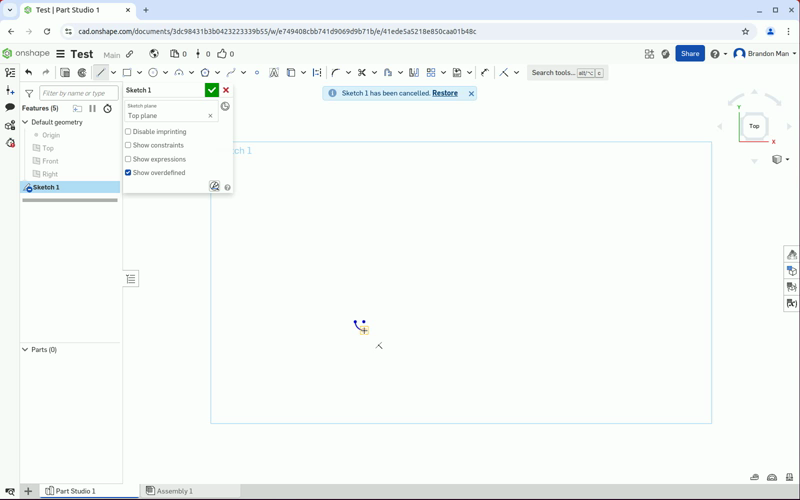
key_down(shift)
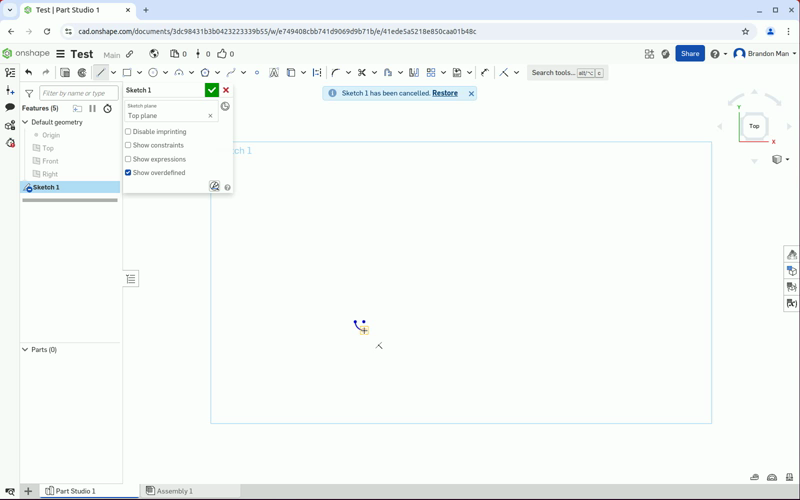
mouse_move(556, 330)
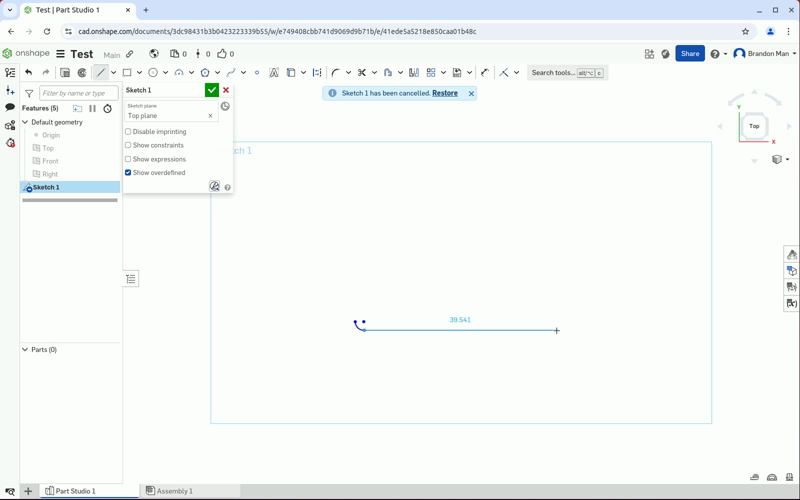
click(556, 330)
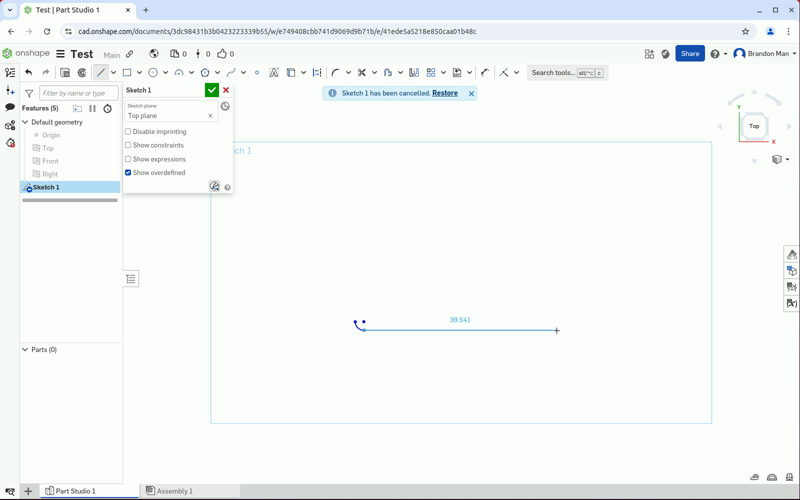
key_up(shift)
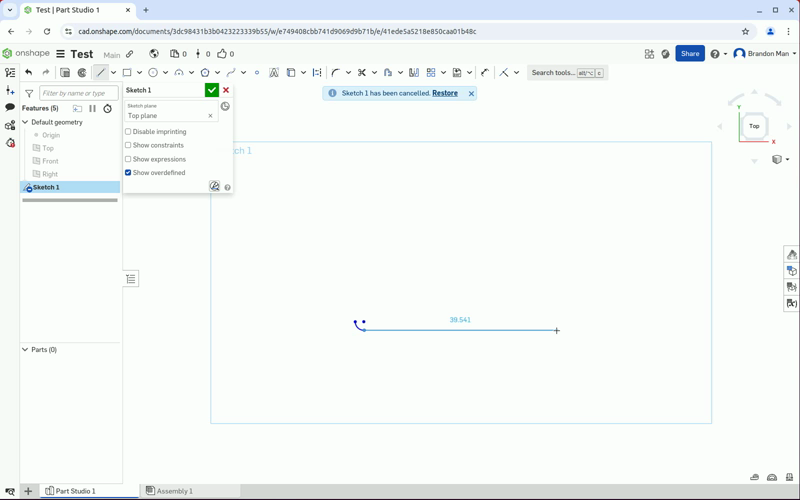
key(esc)
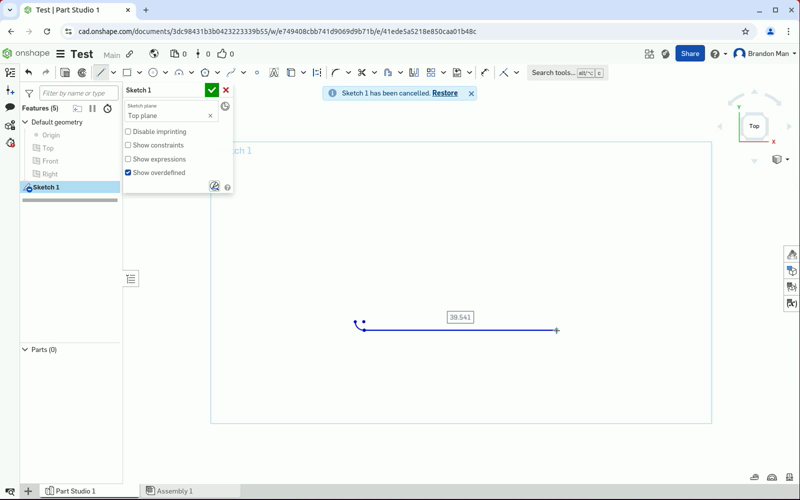
key(a)
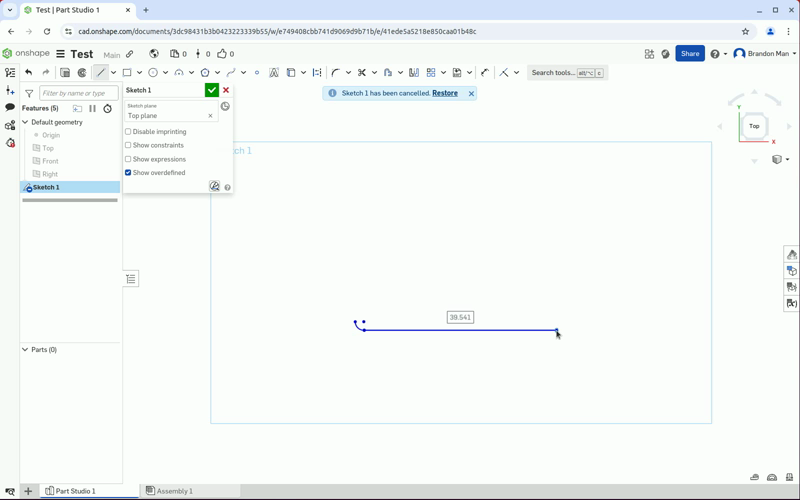
mouse_move(556, 330)
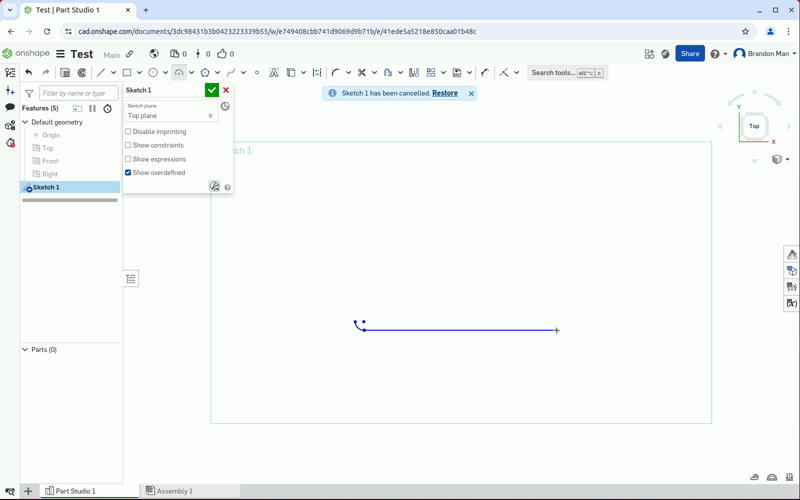
click(556, 330)
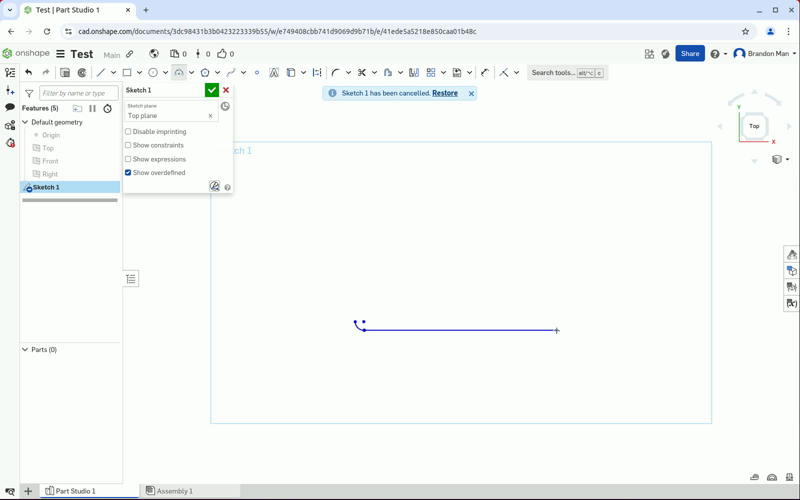
key_down(shift)
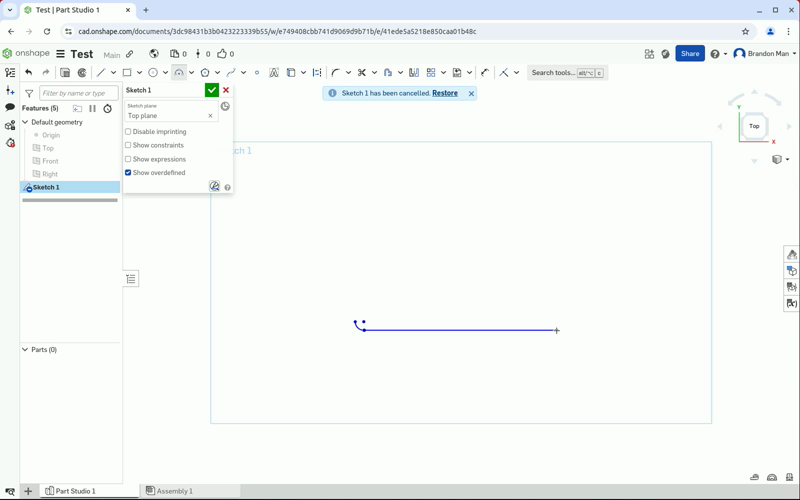
mouse_move(565, 321)
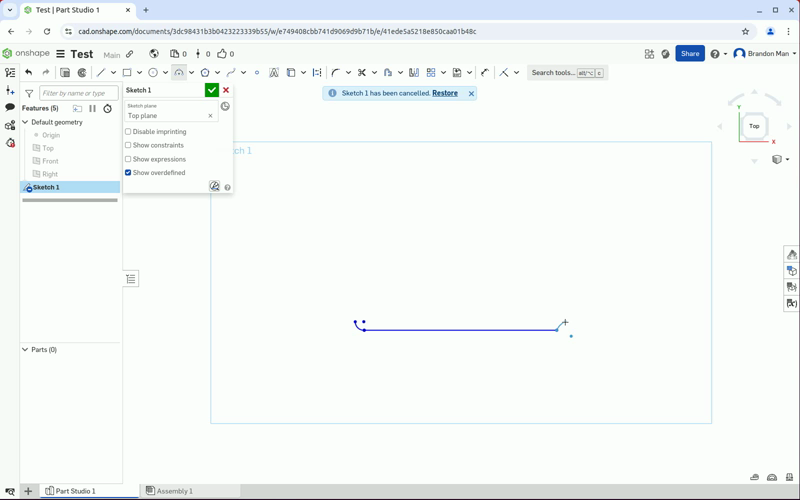
click(565, 321)
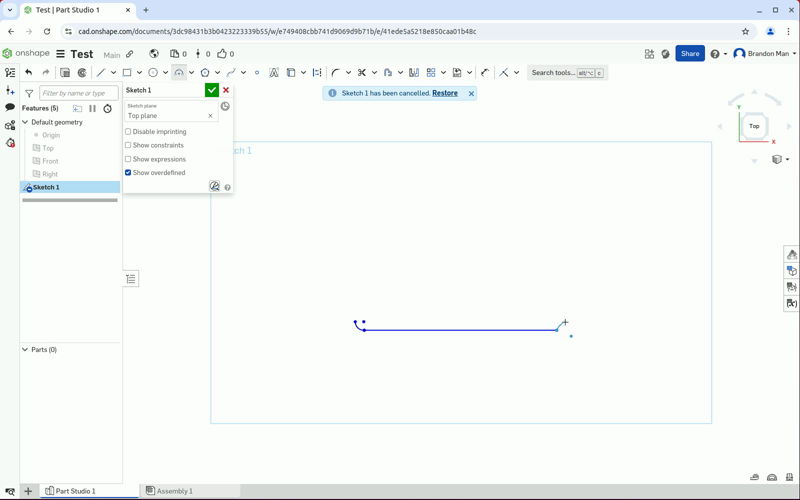
mouse_move(562, 327)
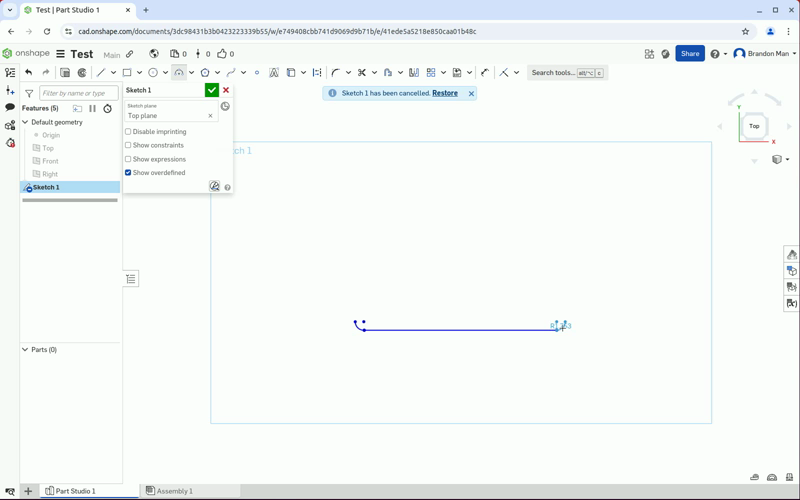
click(562, 327)
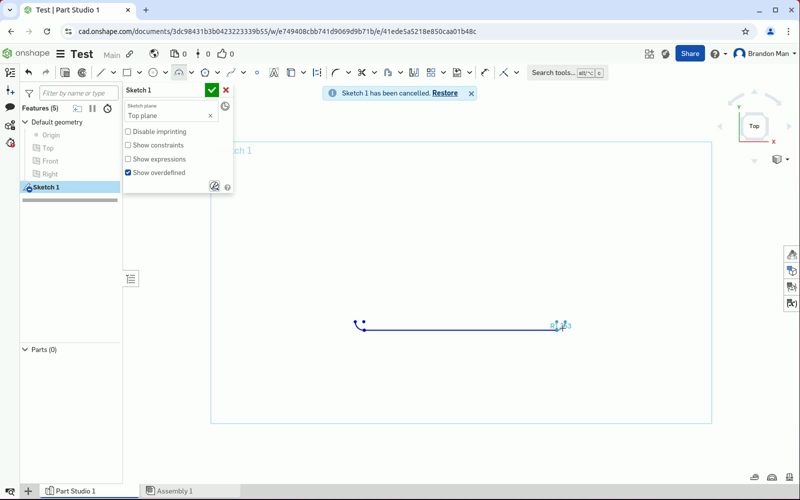
key_up(shift)
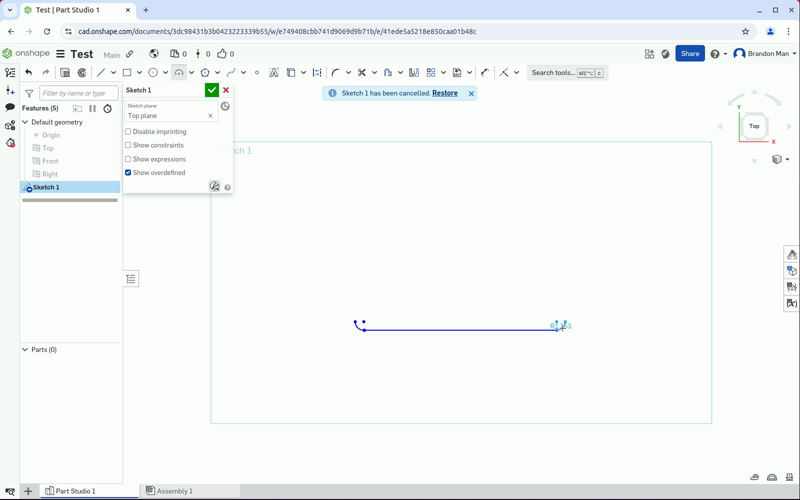
key(esc)
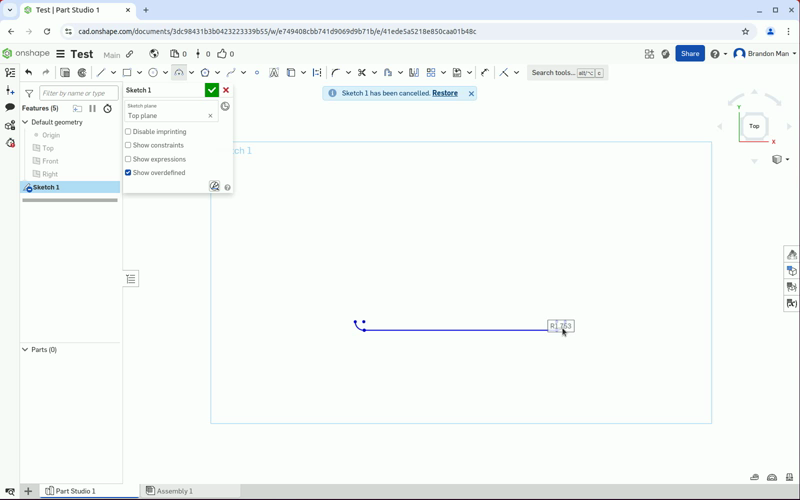
key(l)
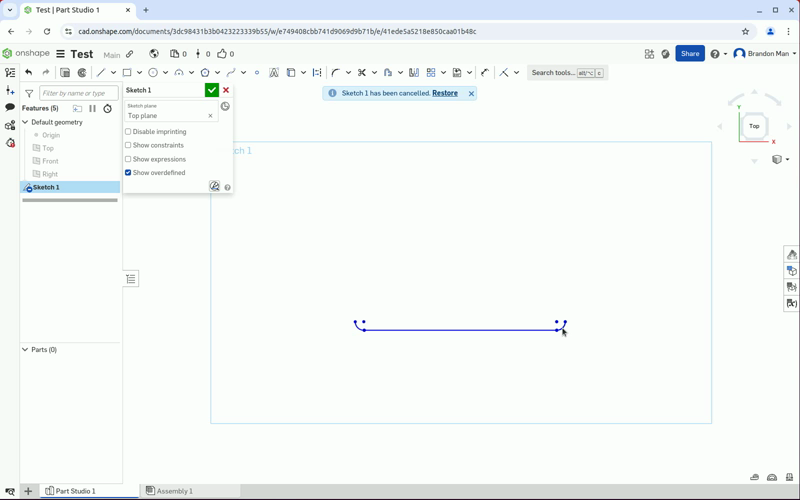
mouse_move(565, 321)
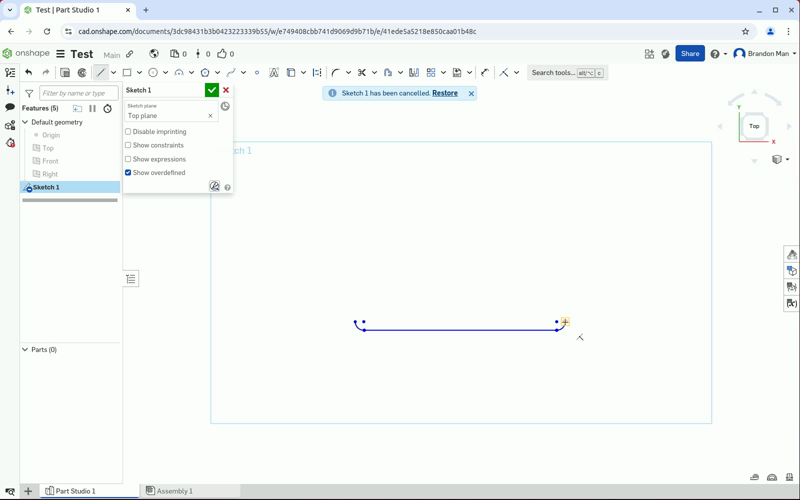
click(565, 321)
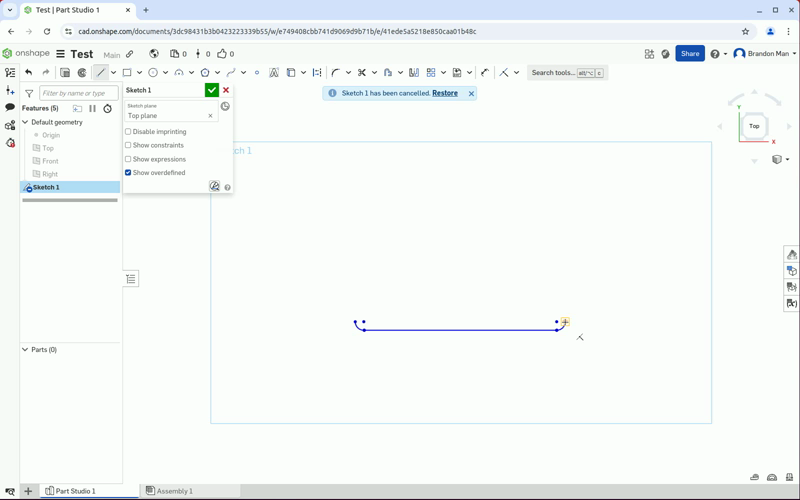
key_down(shift)
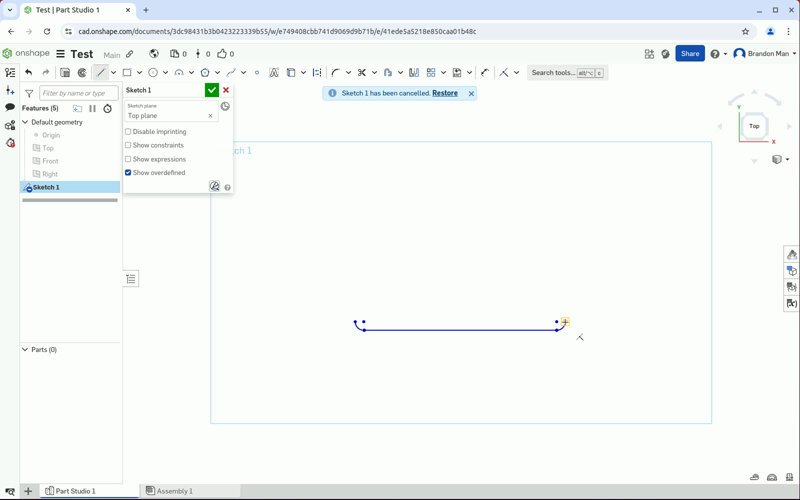
mouse_move(565, 244)
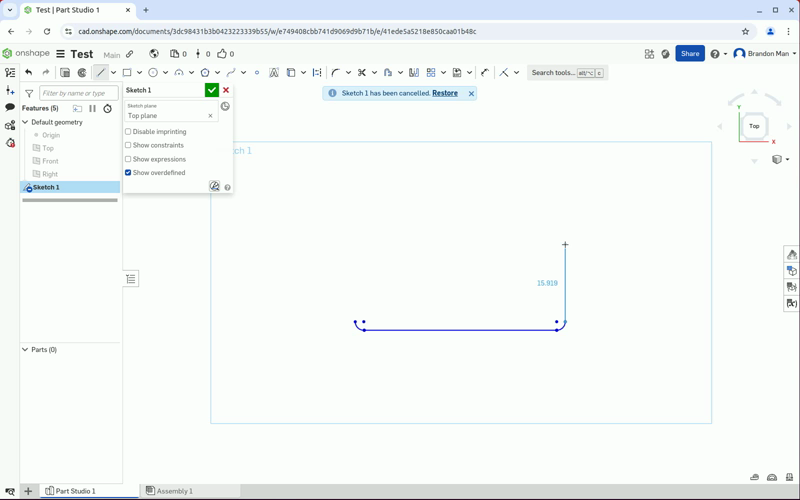
click(565, 244)
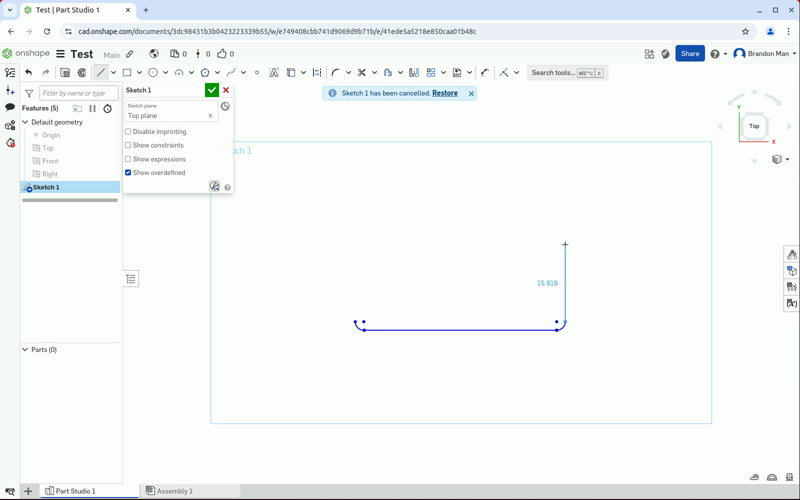
key_up(shift)
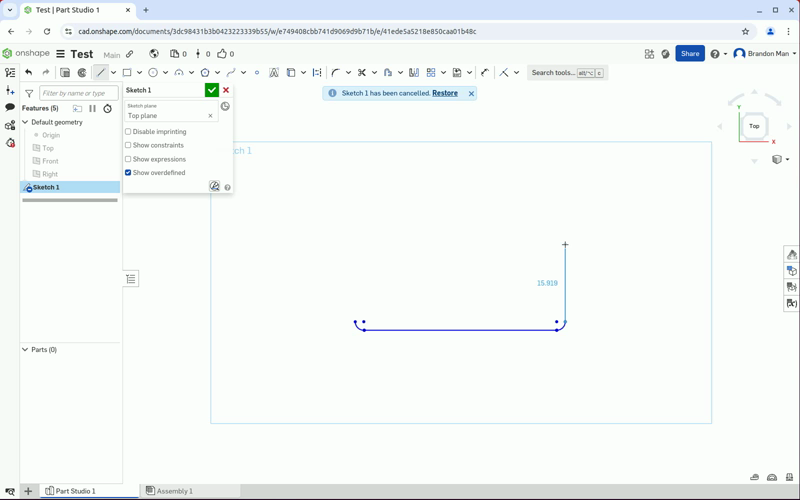
key(esc)
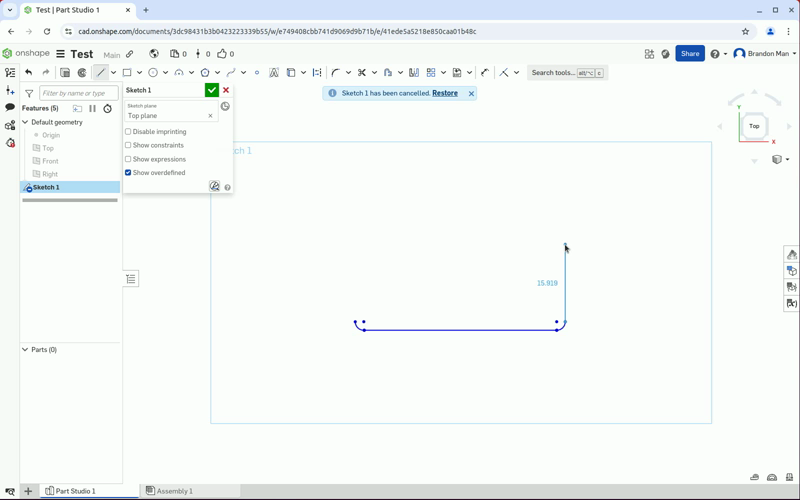
key(a)
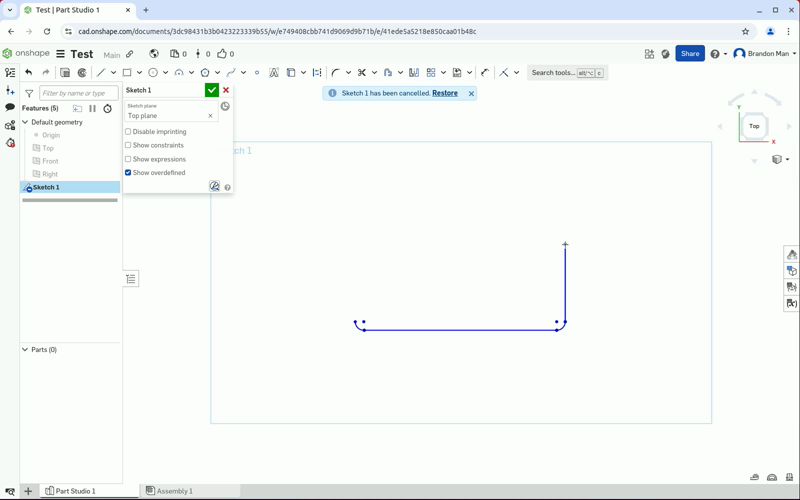
mouse_move(565, 244)
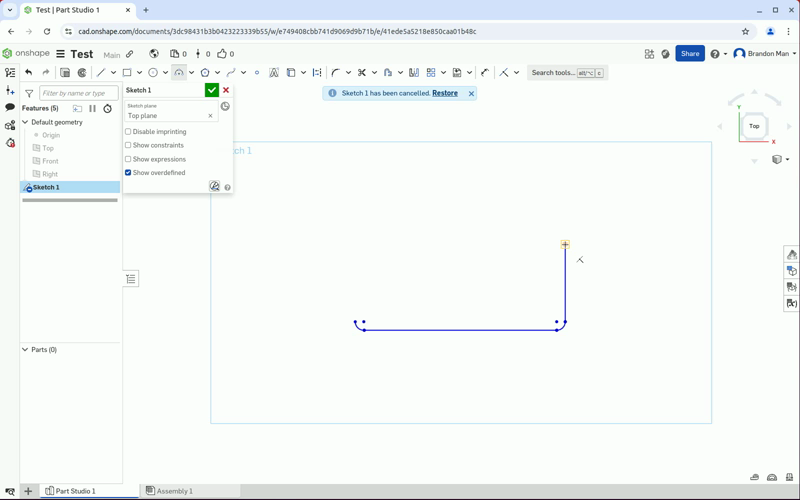
click(565, 244)
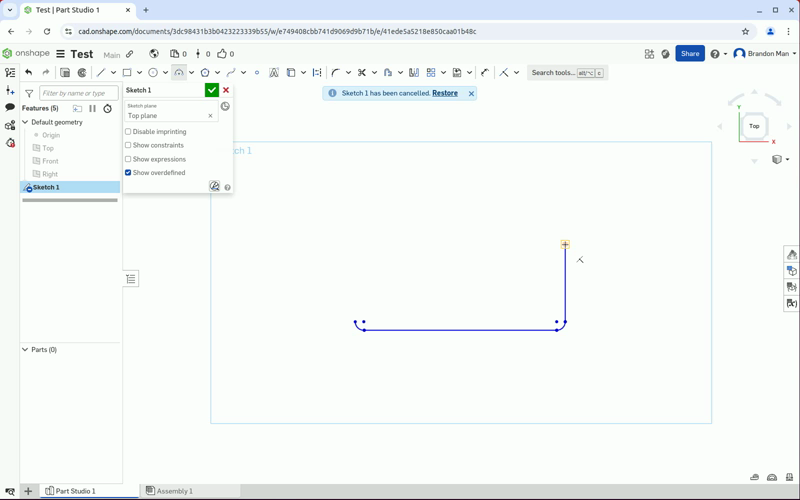
key_down(shift)
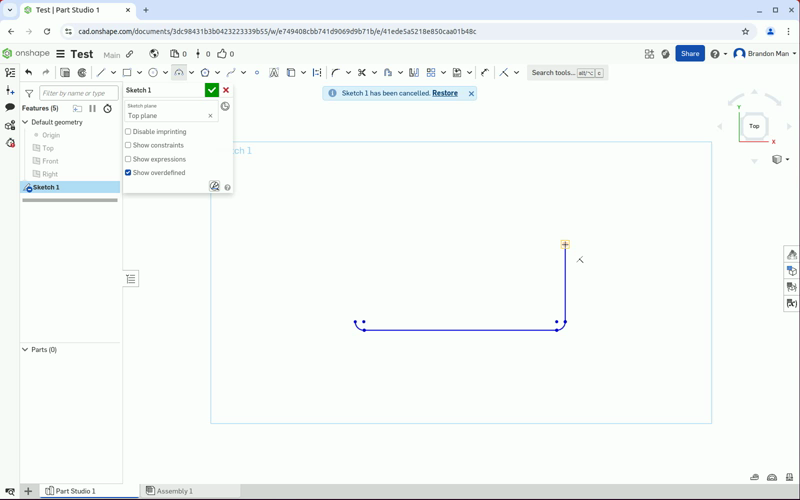
mouse_move(556, 235)
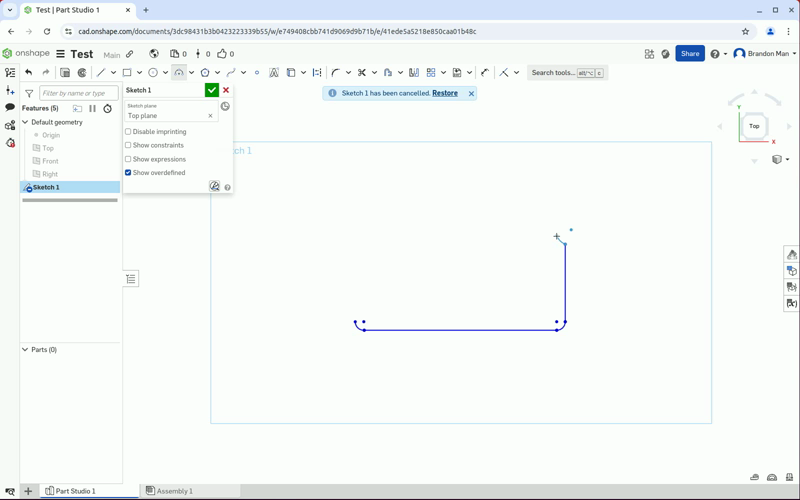
click(556, 235)
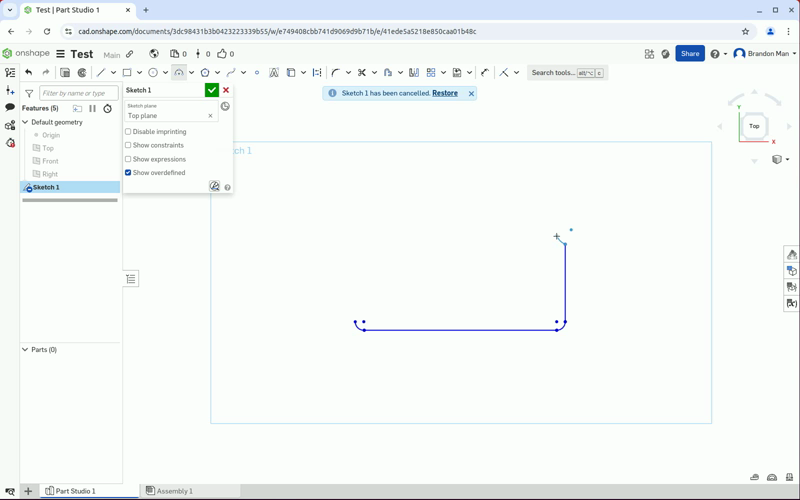
mouse_move(562, 237)
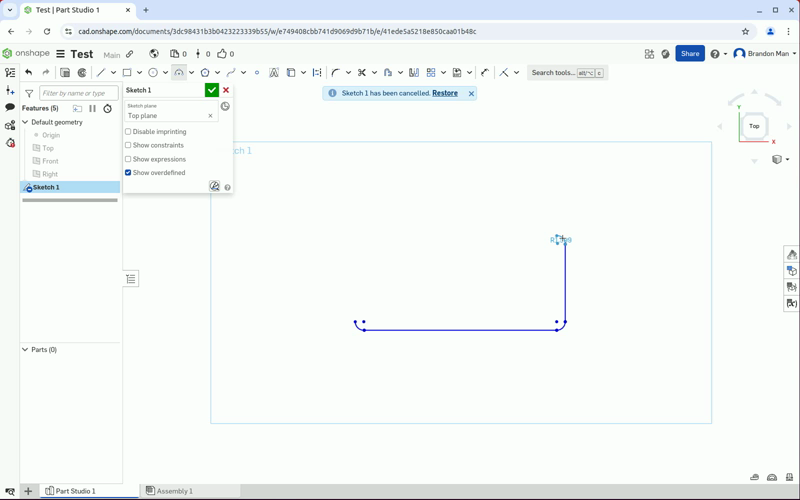
click(562, 237)
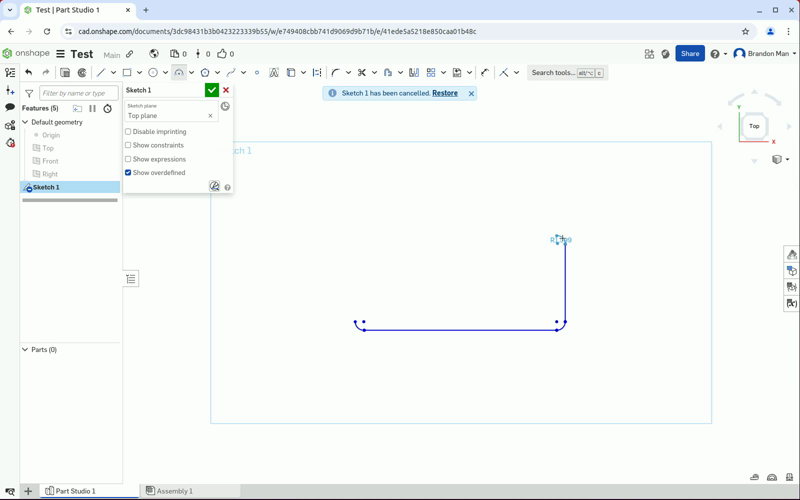
key_up(shift)
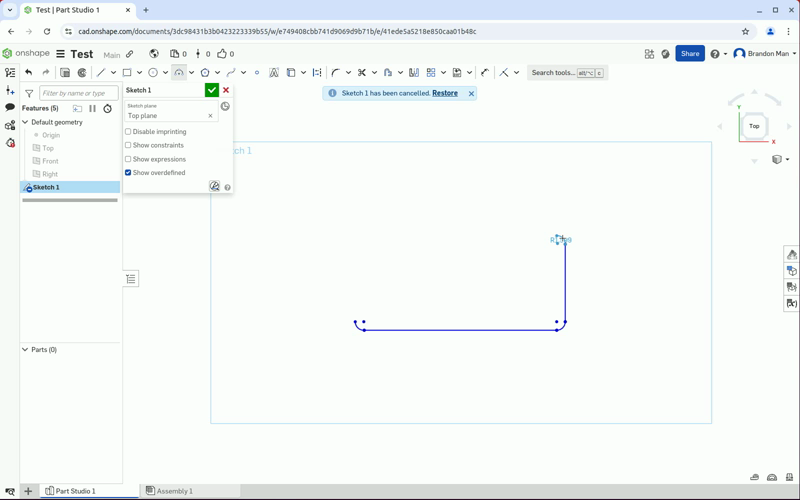
key(esc)
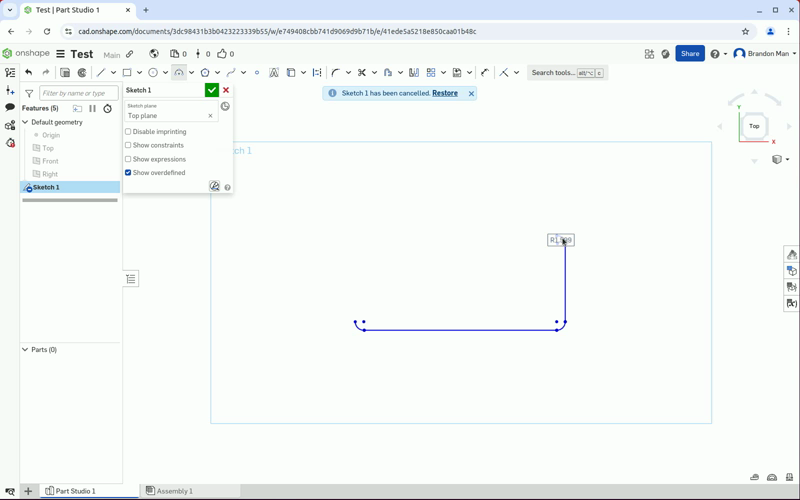
key(l)
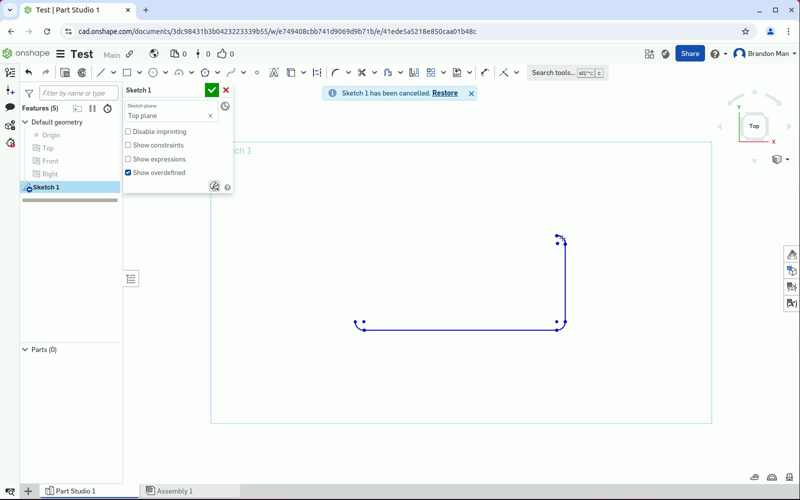
mouse_move(556, 235)
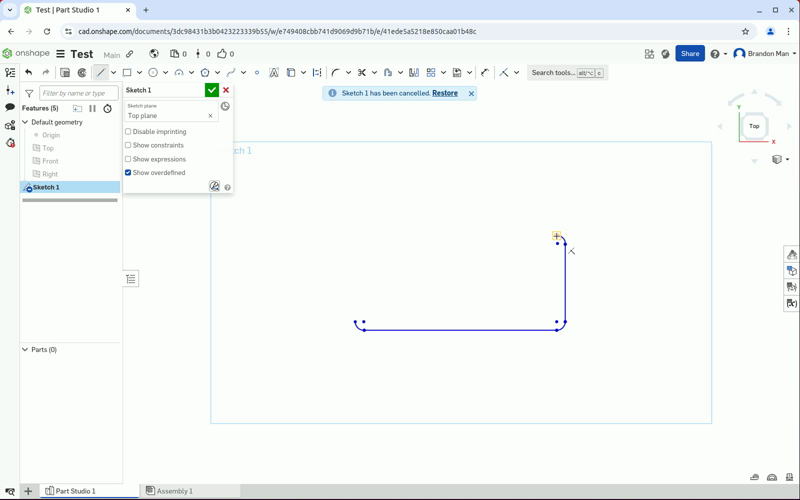
click(556, 235)
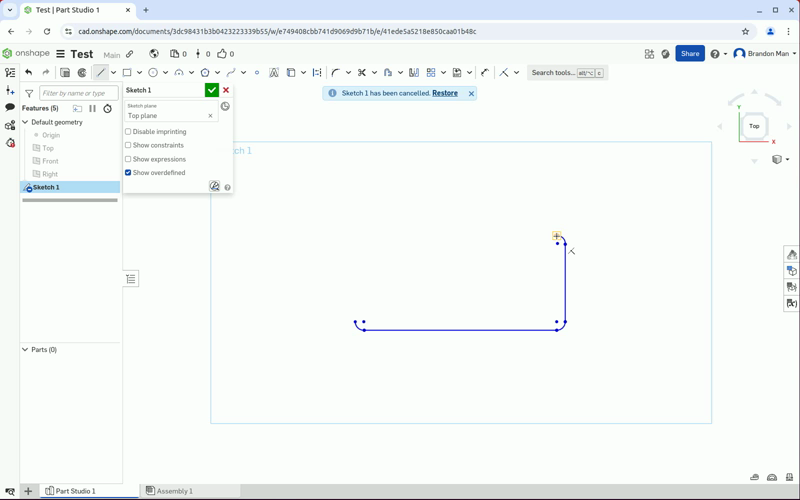
key_down(shift)
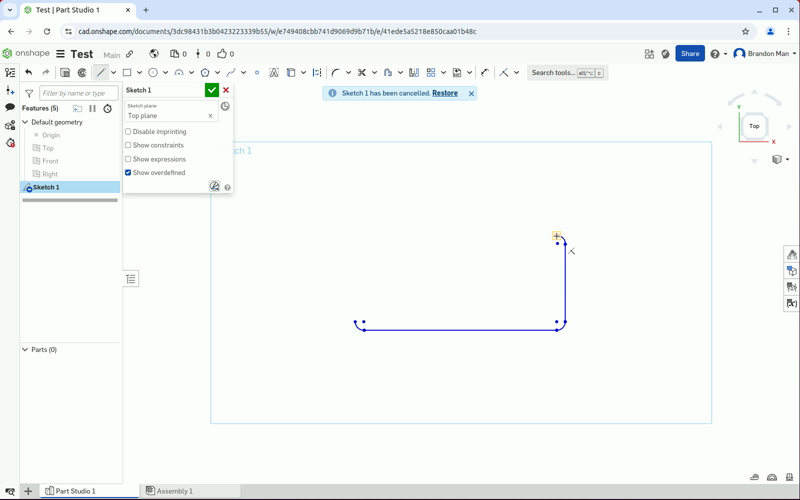
mouse_move(364, 235)
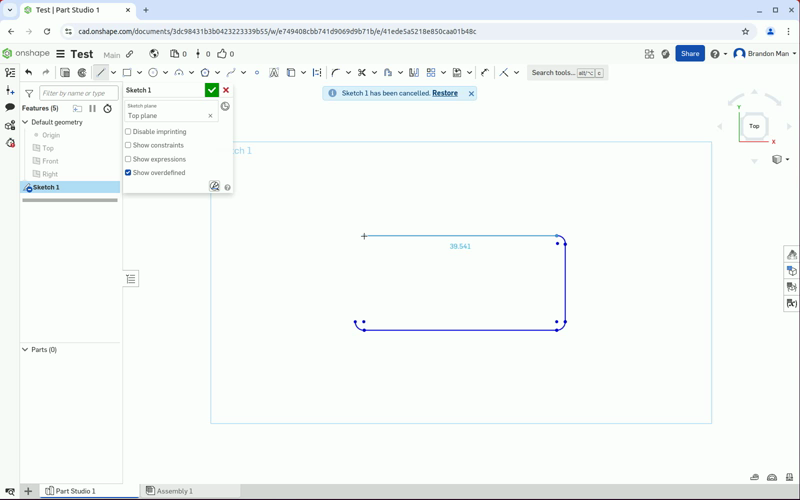
click(364, 235)
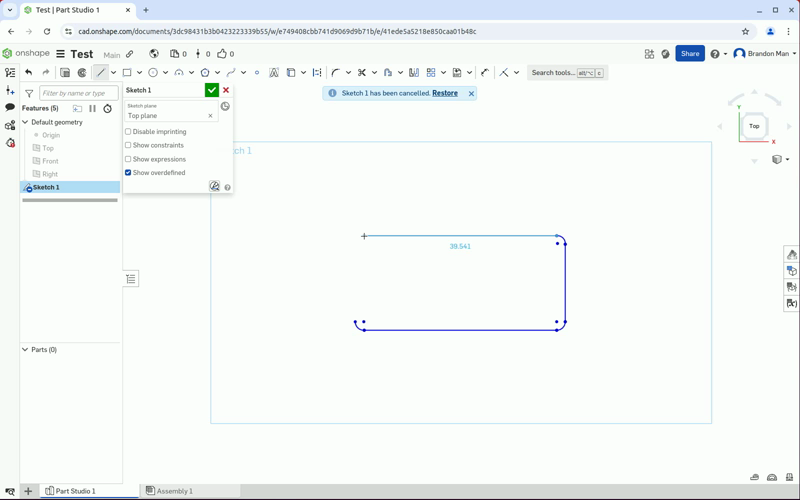
key_up(shift)
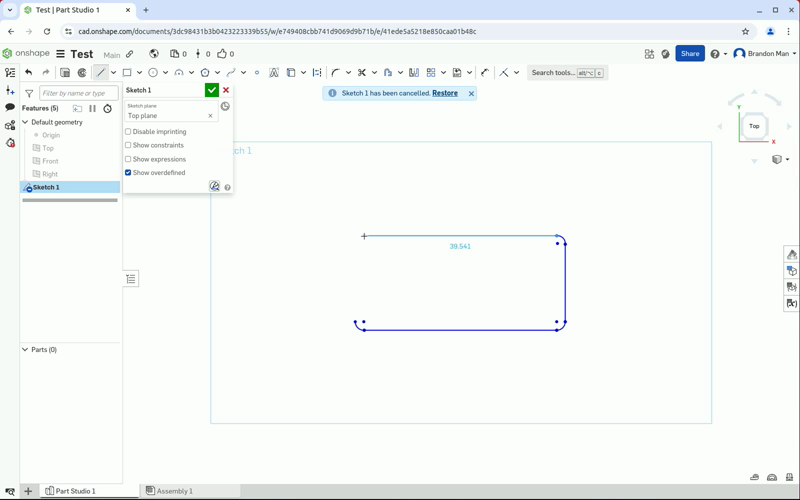
key(esc)
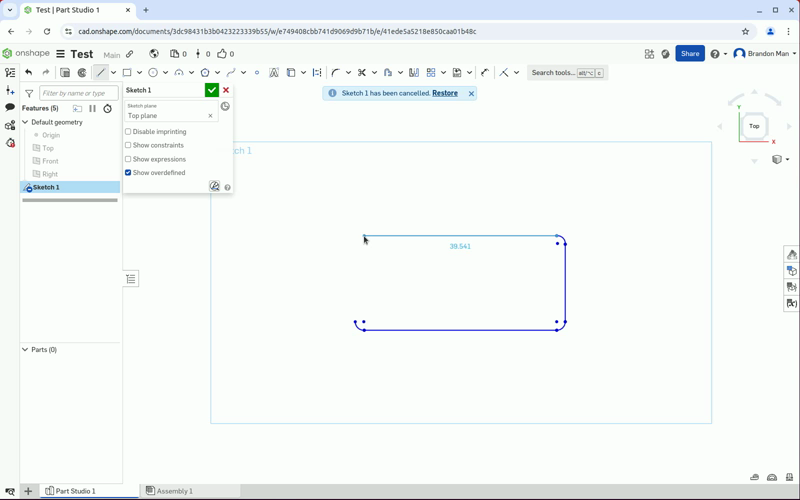
key(a)
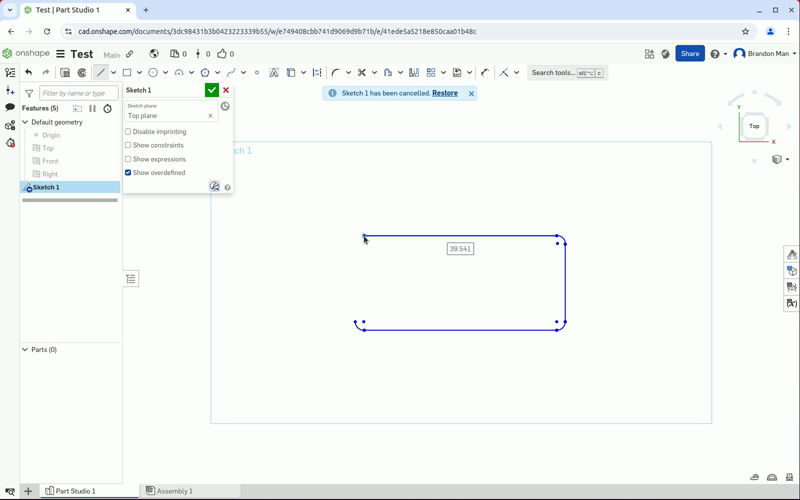
mouse_move(364, 235)
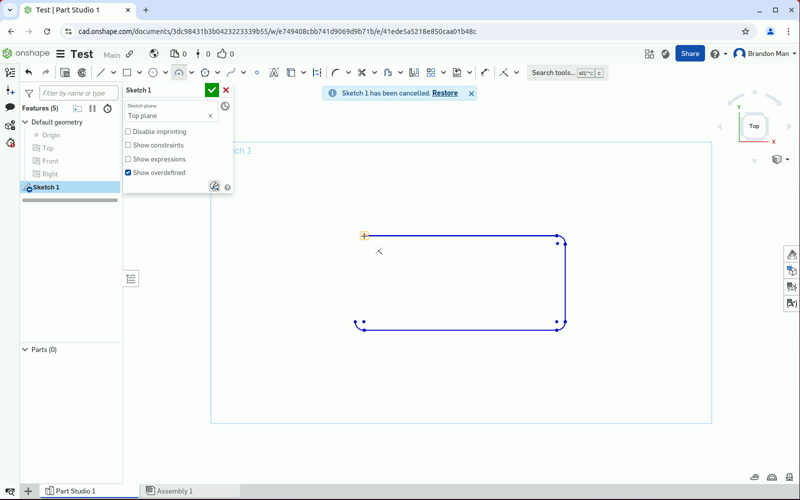
click(364, 235)
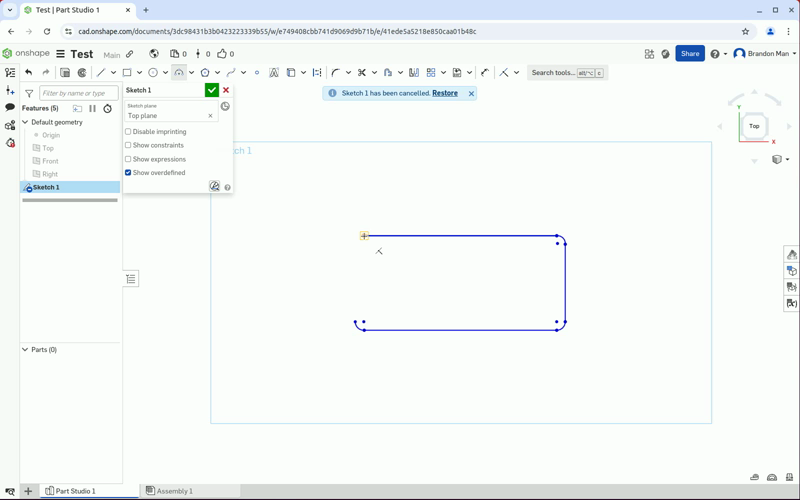
key_down(shift)
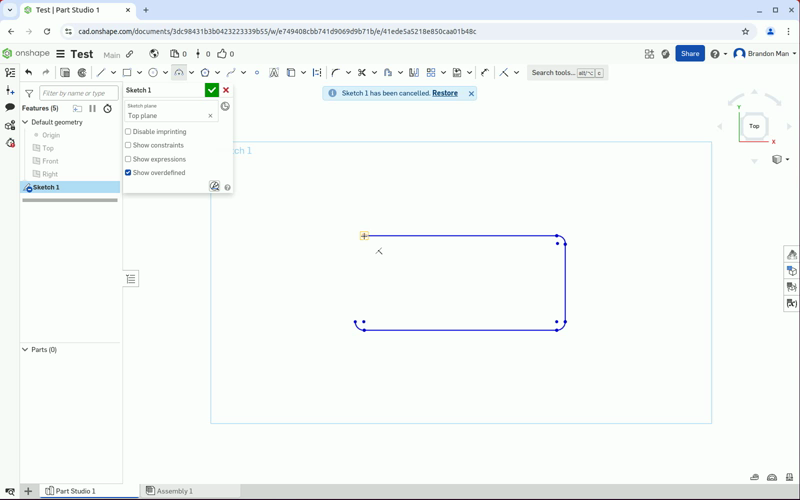
mouse_move(355, 244)
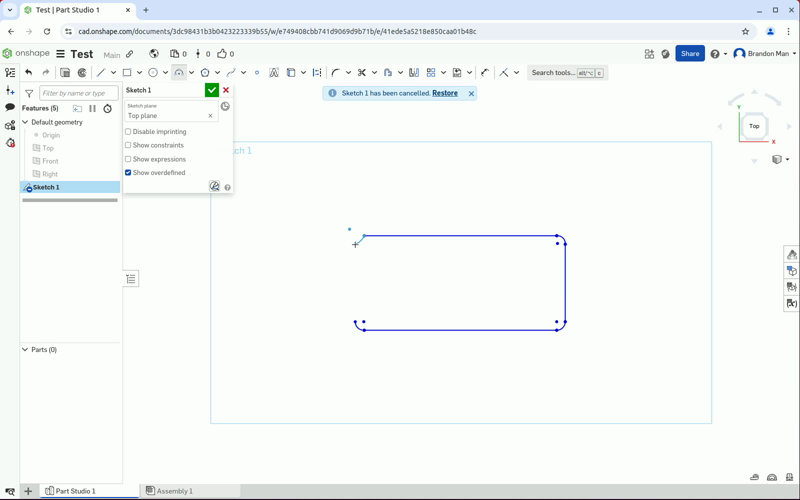
click(355, 244)
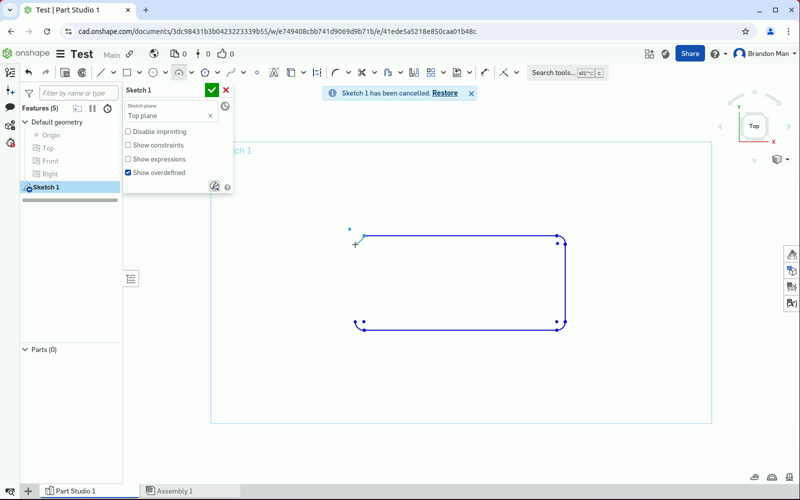
mouse_move(357, 237)
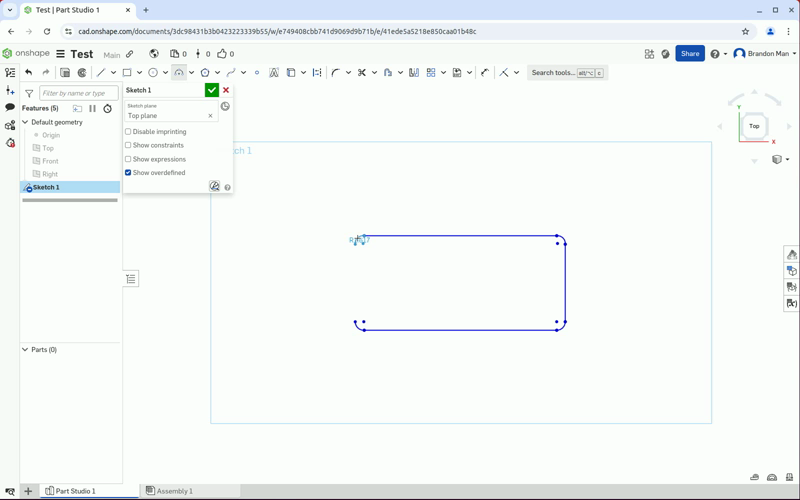
click(357, 237)
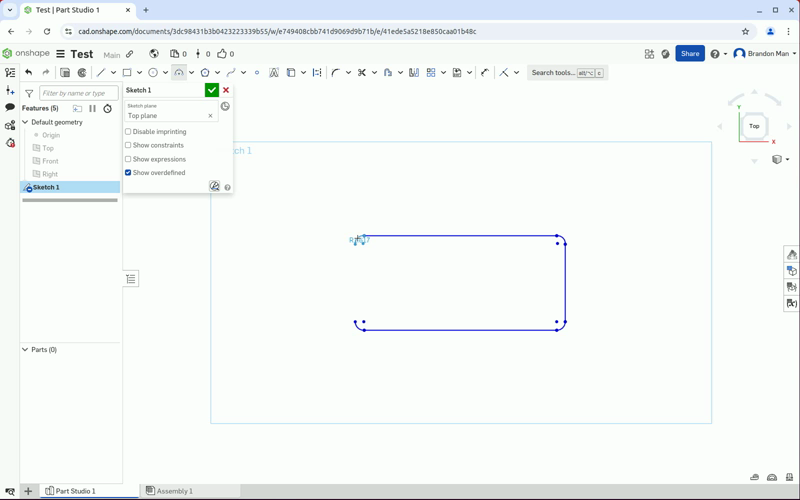
key_up(shift)
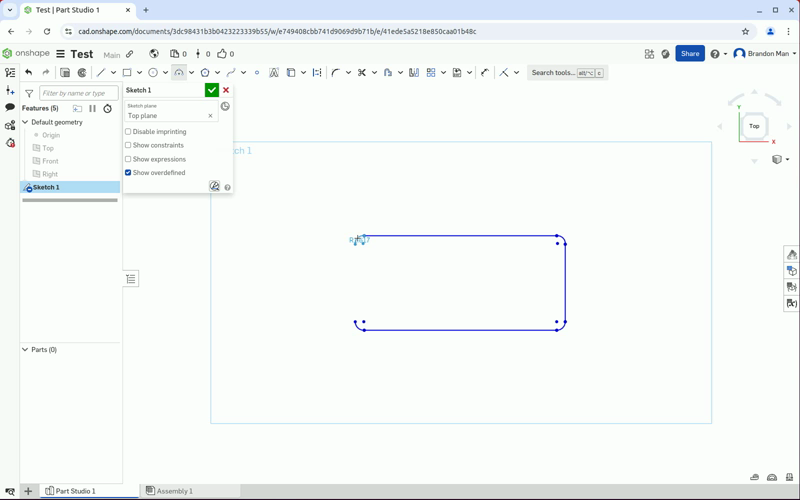
key(esc)
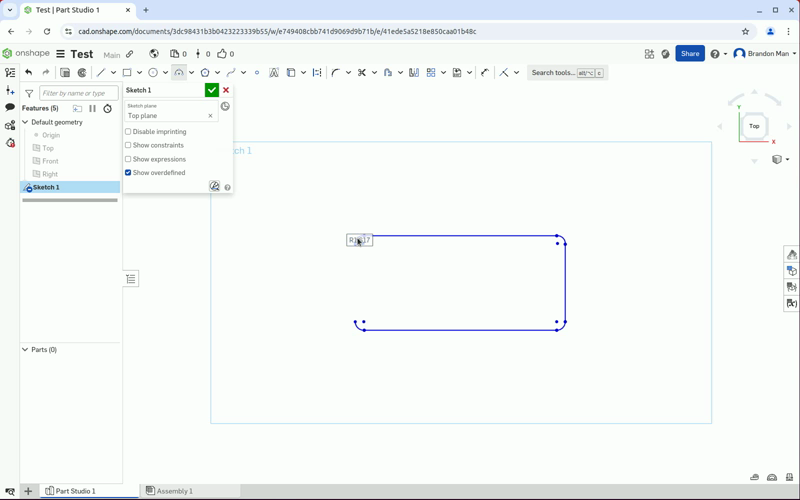
key(l)
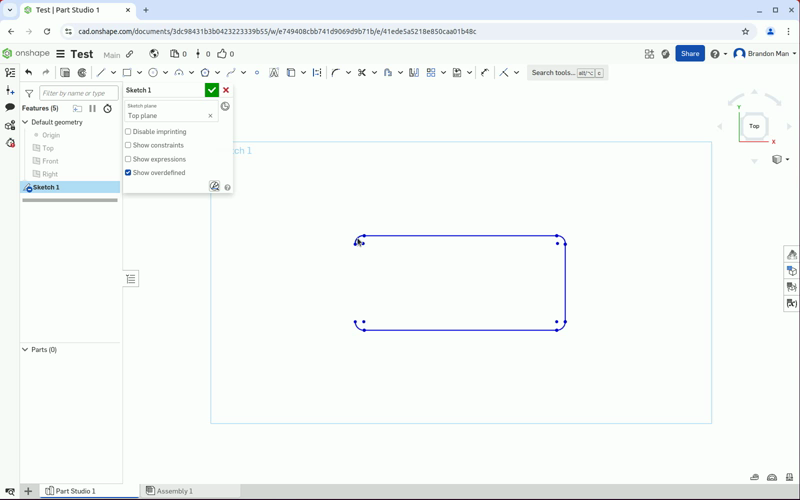
mouse_move(355, 244)
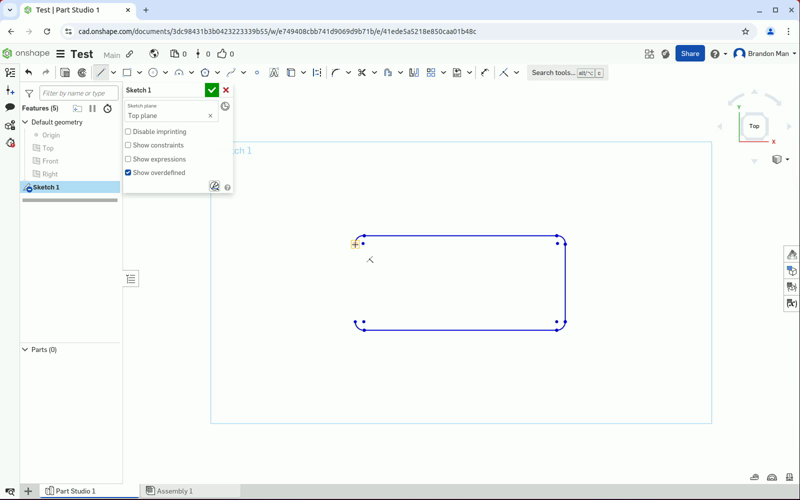
click(355, 244)
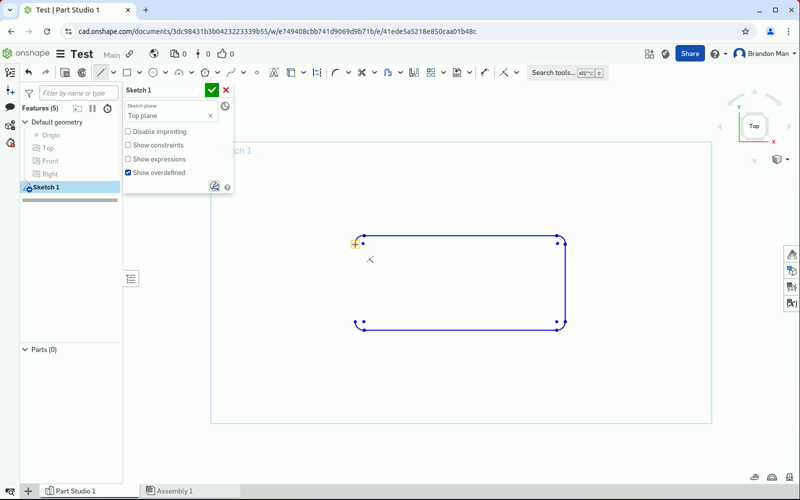
key_down(shift)
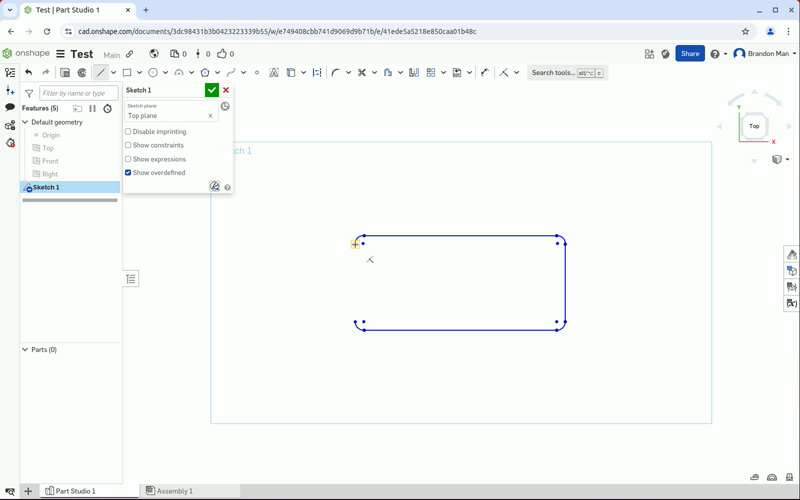
mouse_move(355, 321)
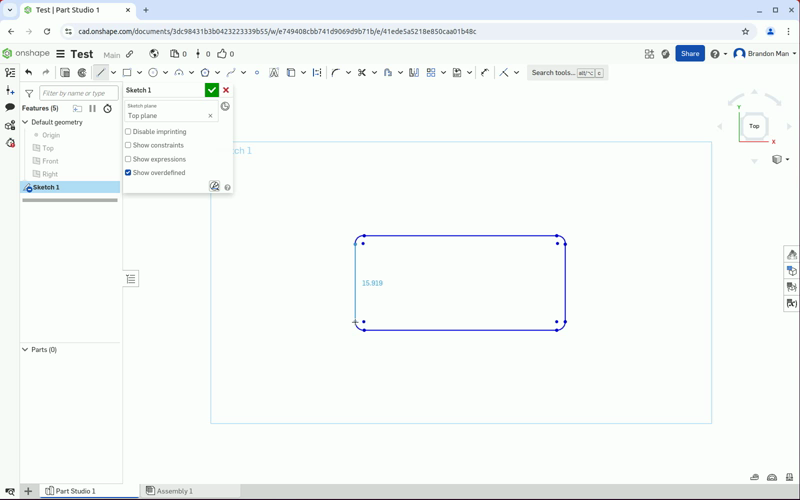
key_up(shift)
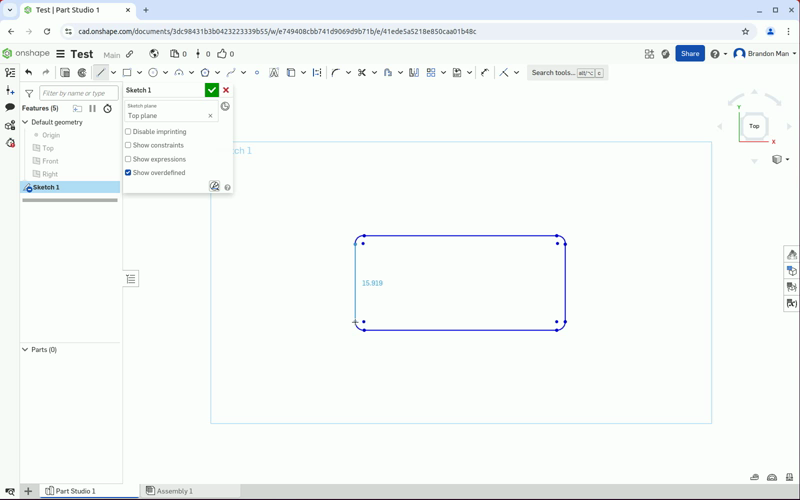
click(355, 321)
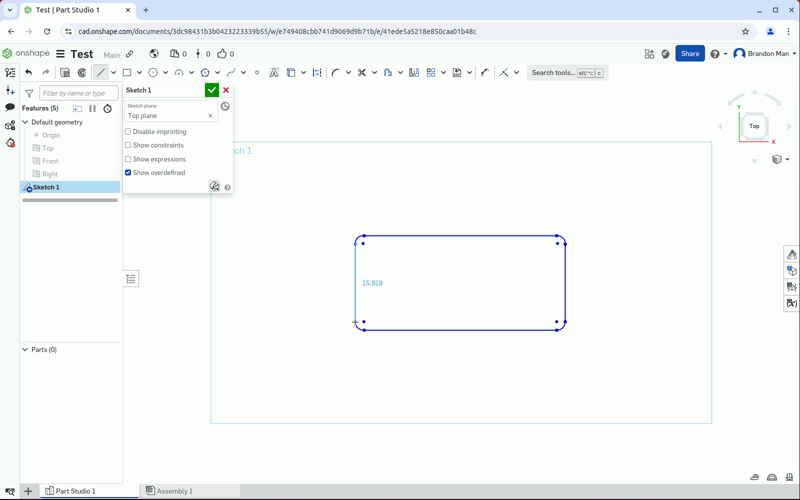
key(esc)
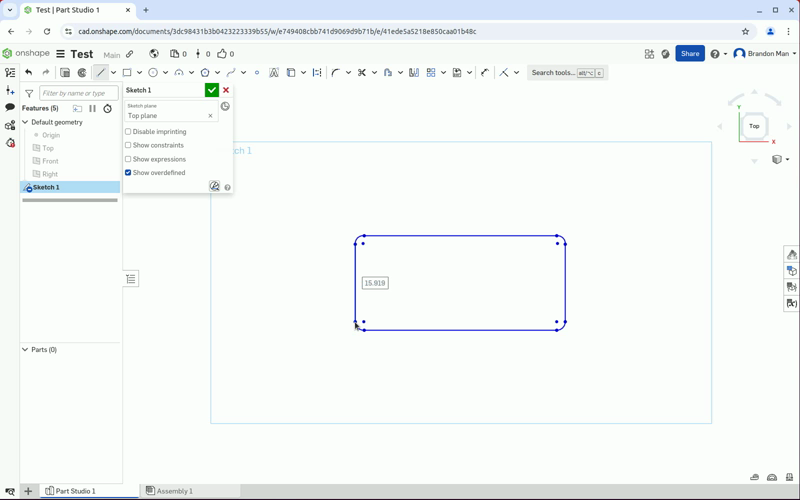
key(c)
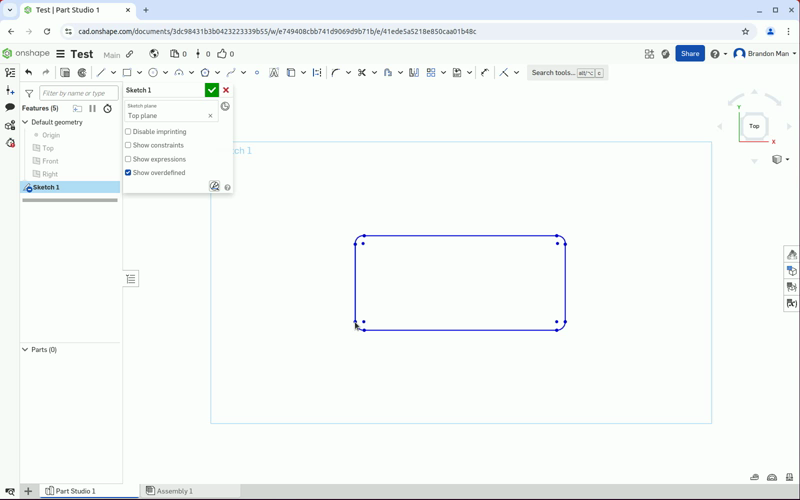
key_down(shift)
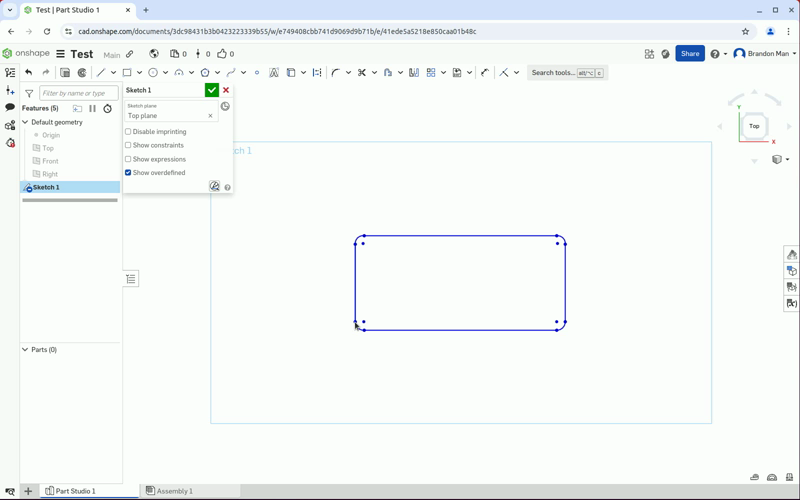
mouse_move(366, 319)
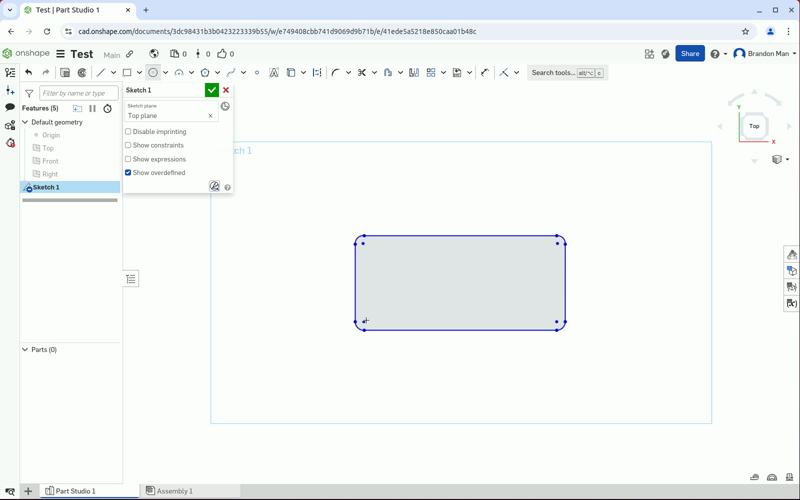
scroll(6)
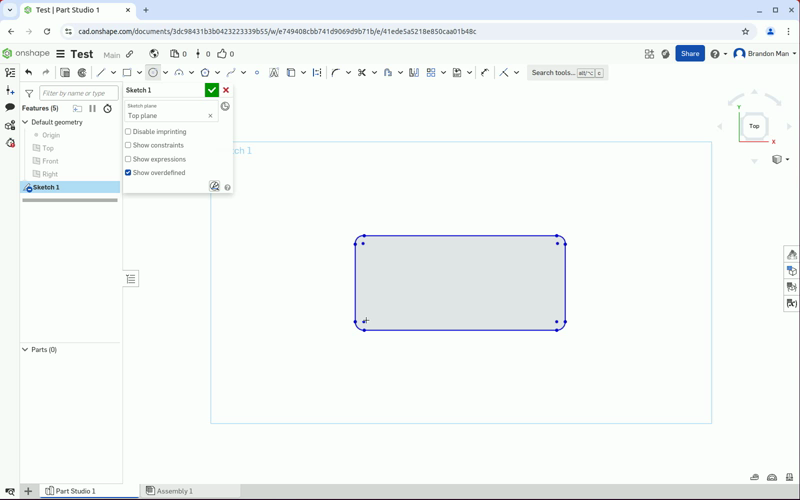
scroll(6)
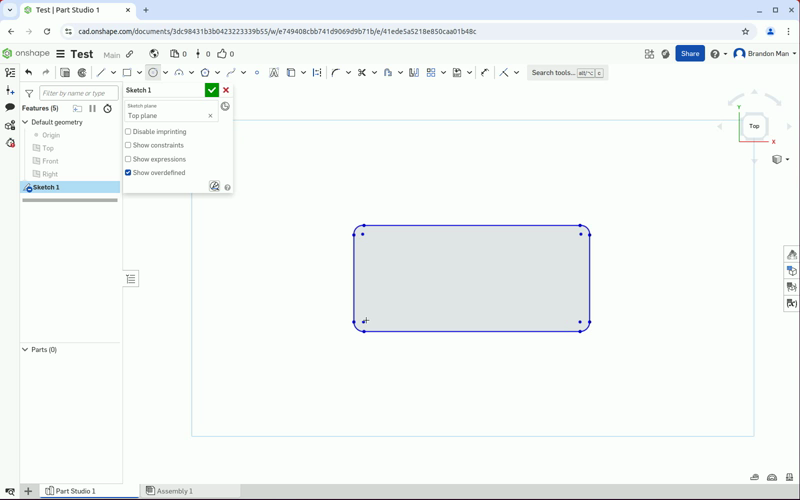
scroll(6)
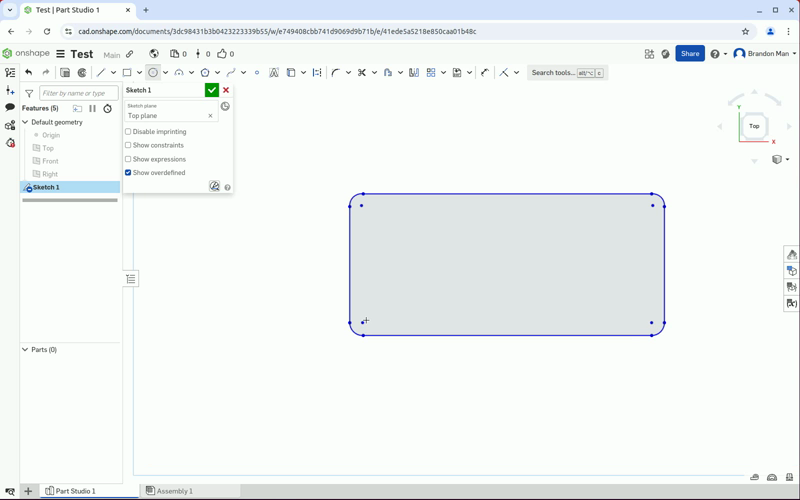
scroll(6)
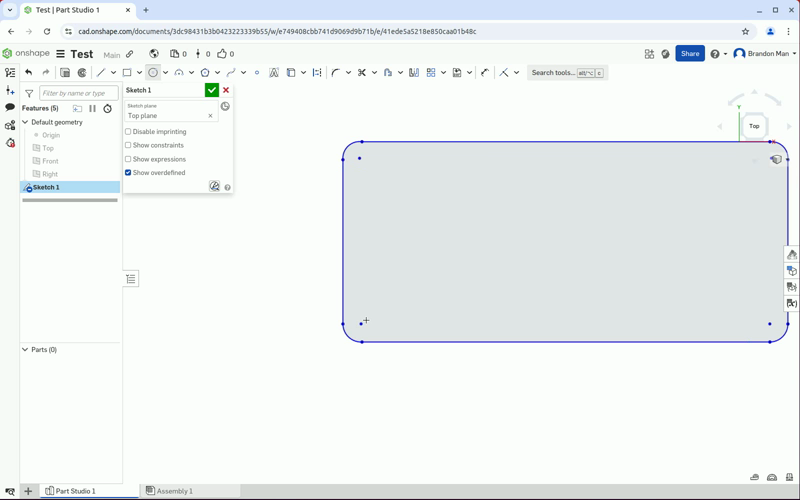
scroll(6)
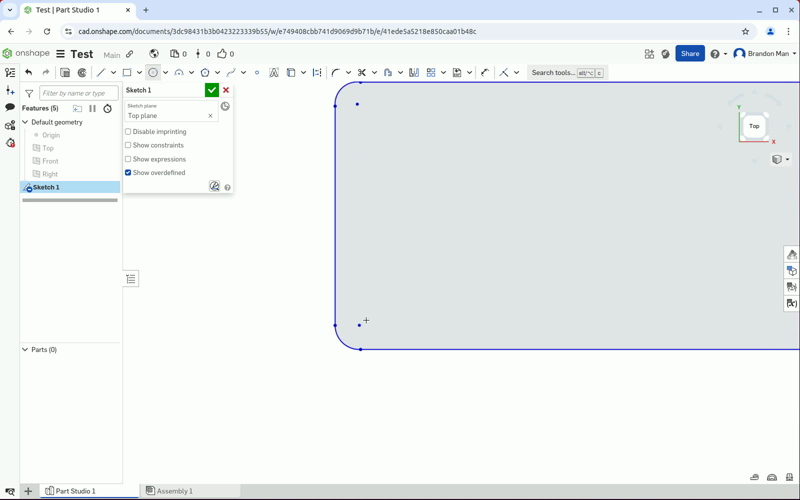
scroll(6)
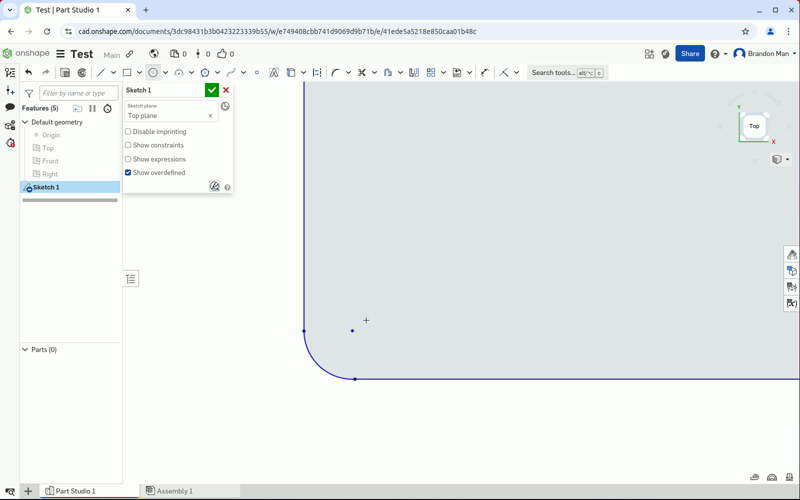
scroll(6)
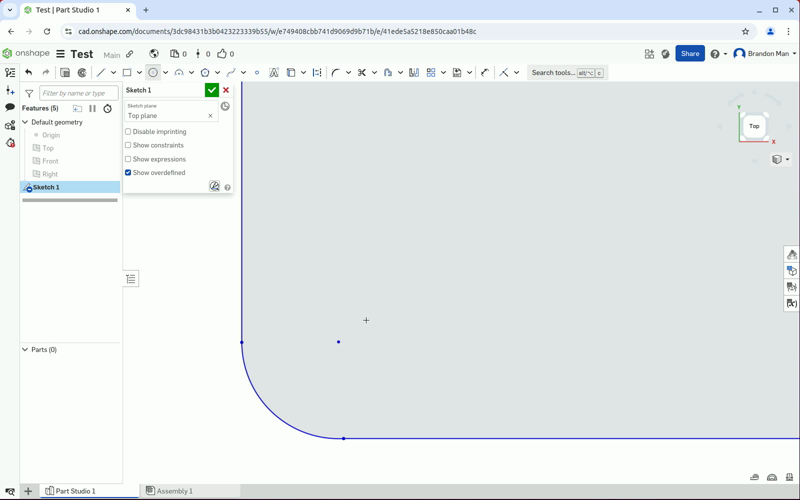
click(366, 319)
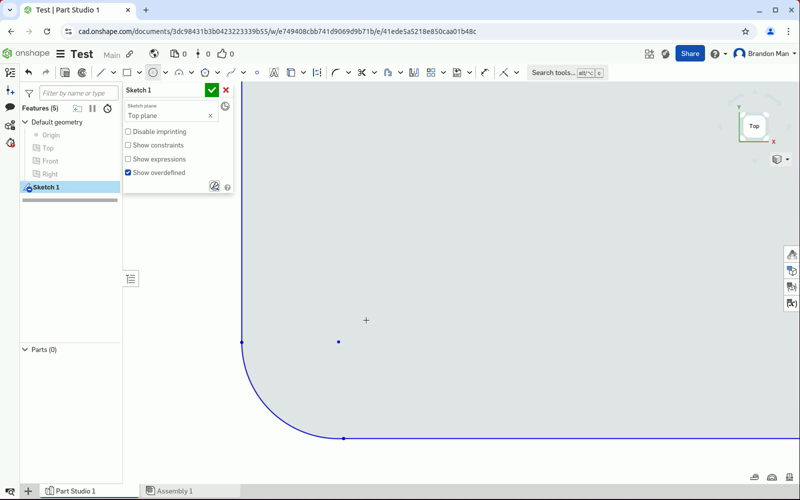
scroll(-6)
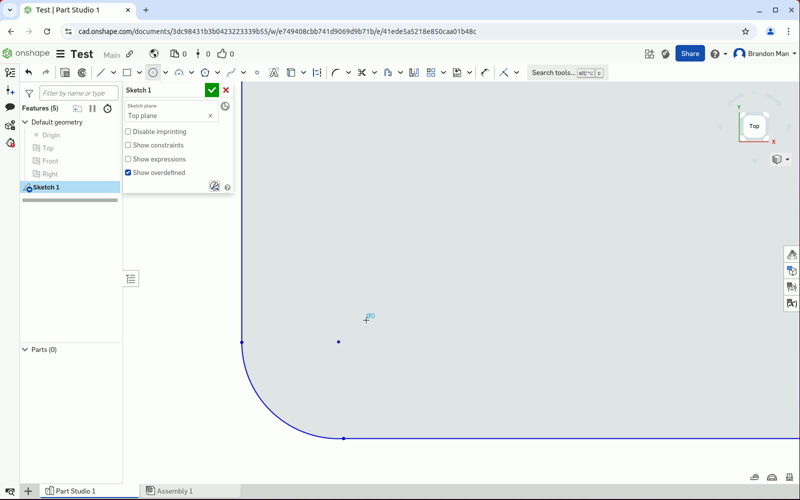
scroll(-6)
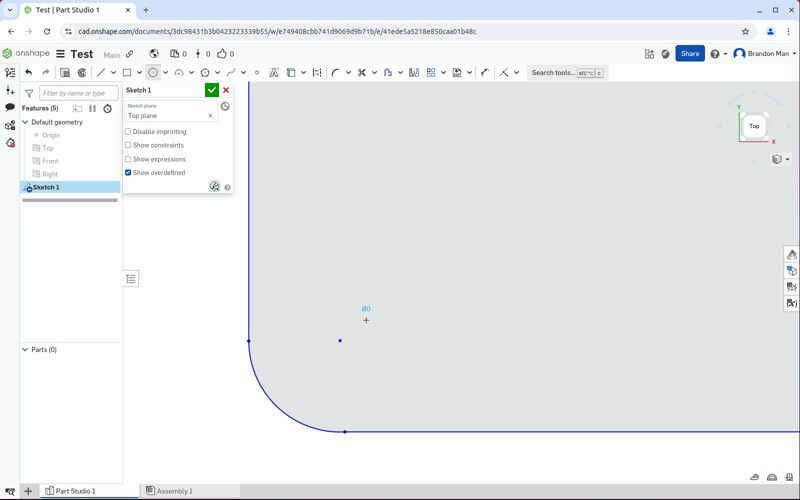
scroll(-6)
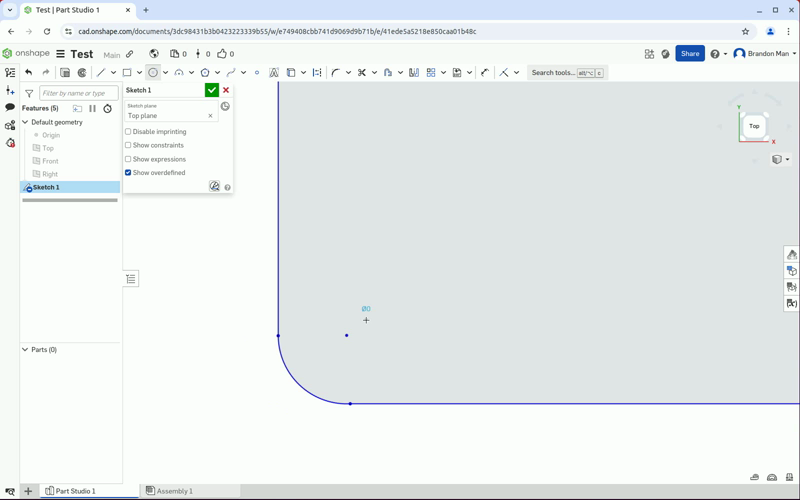
scroll(-6)
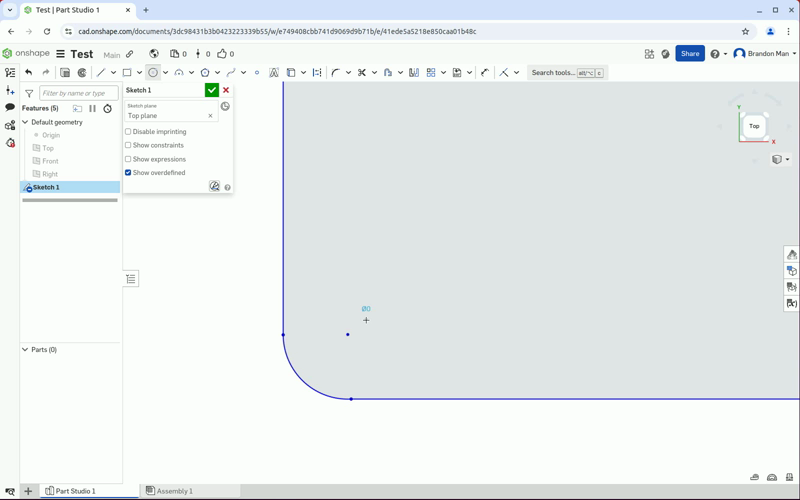
scroll(-6)
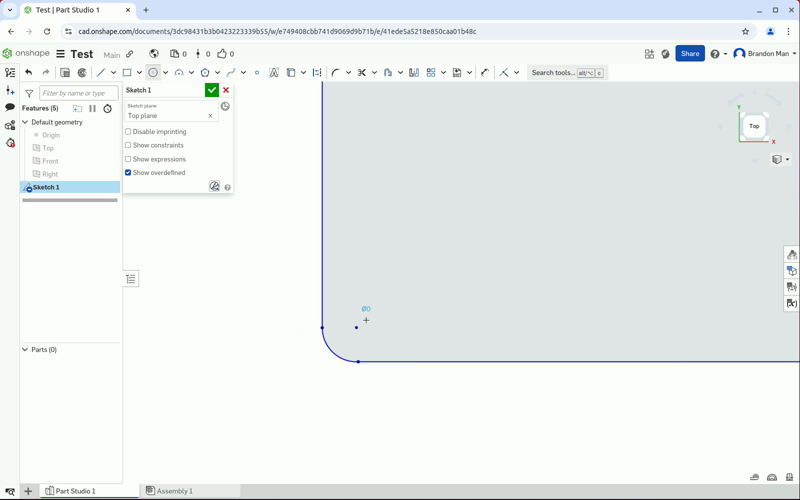
scroll(-6)
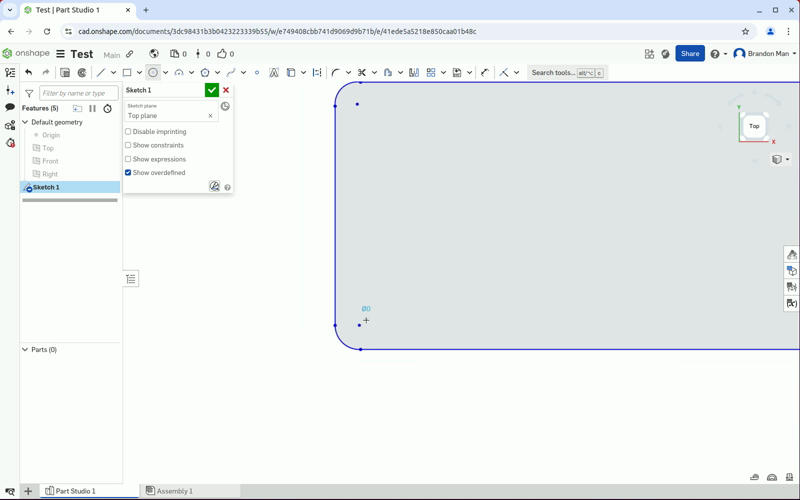
scroll(-6)
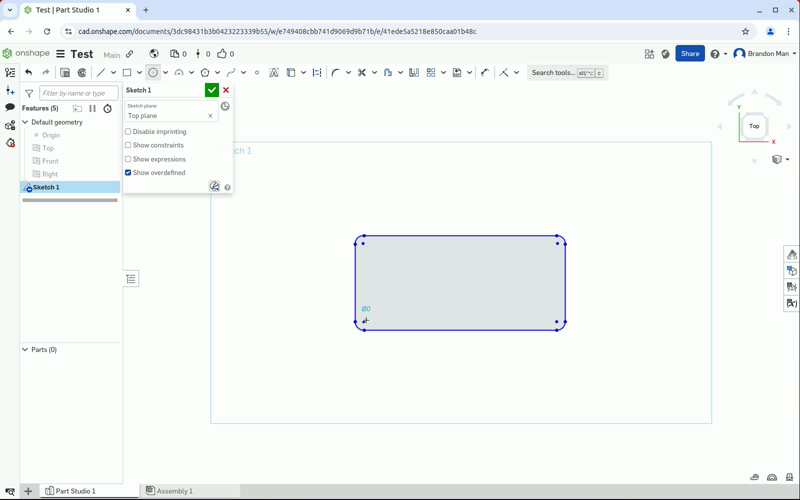
key_up(shift)
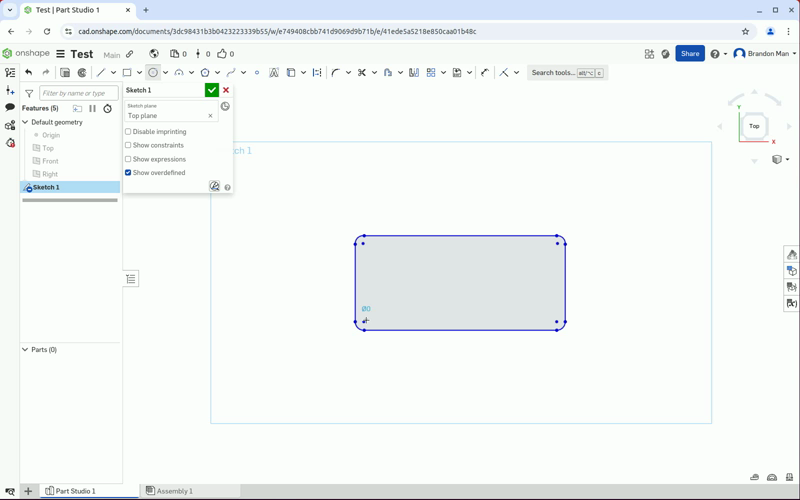
mouse_move(370, 319)
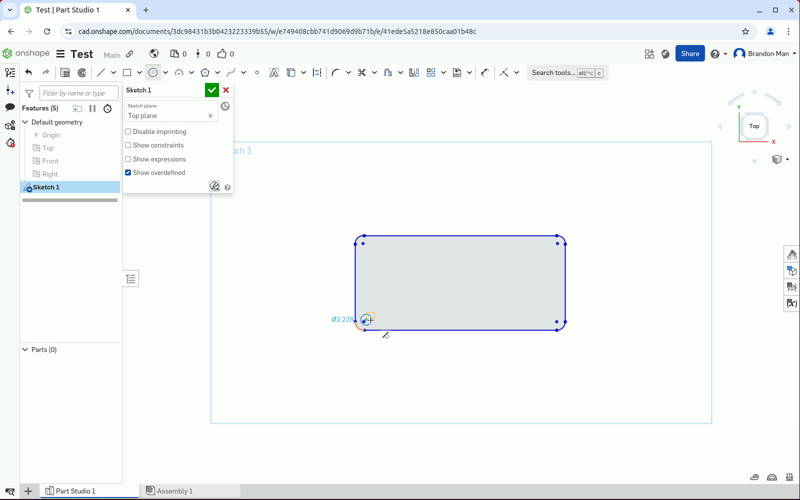
click(370, 319)
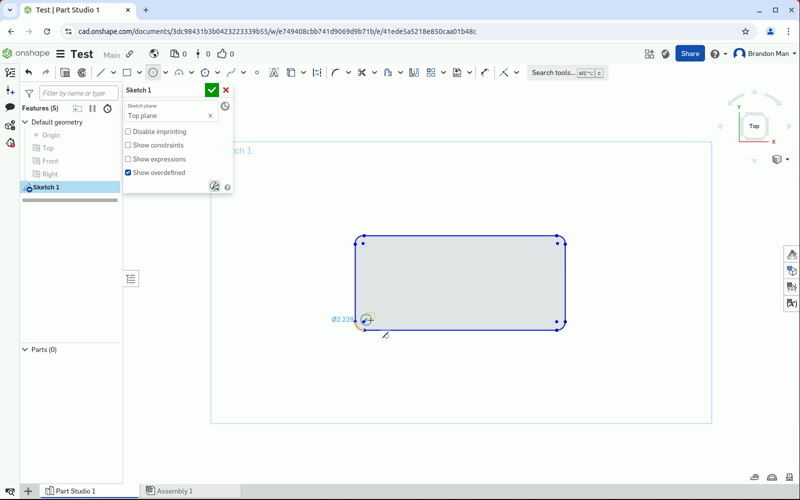
key(esc)
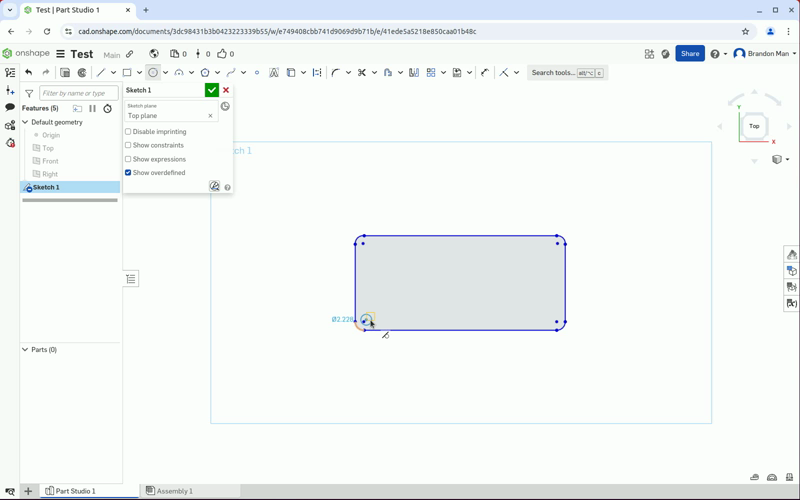
key(c)
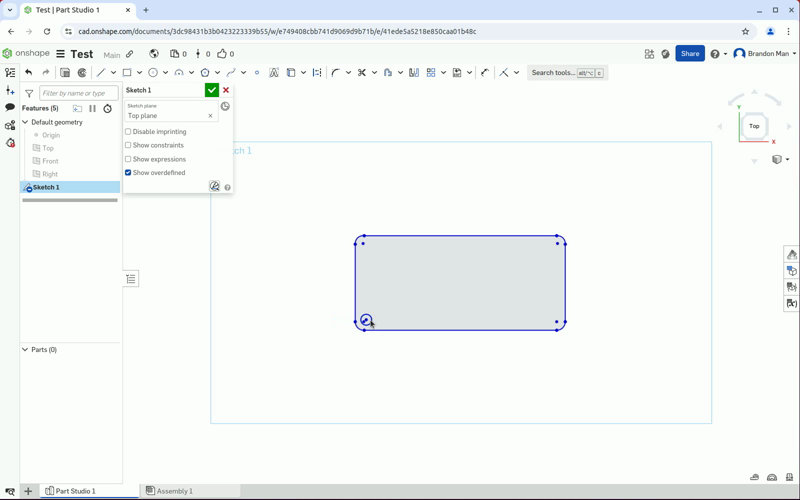
key_down(shift)
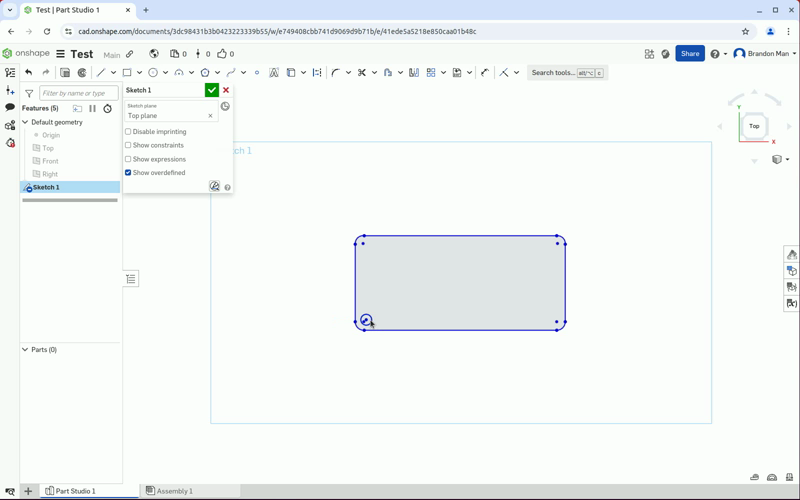
mouse_move(366, 246)
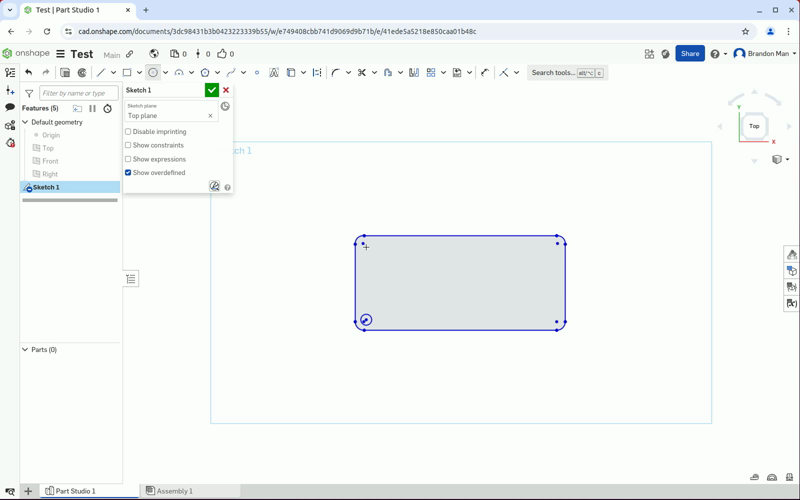
scroll(6)
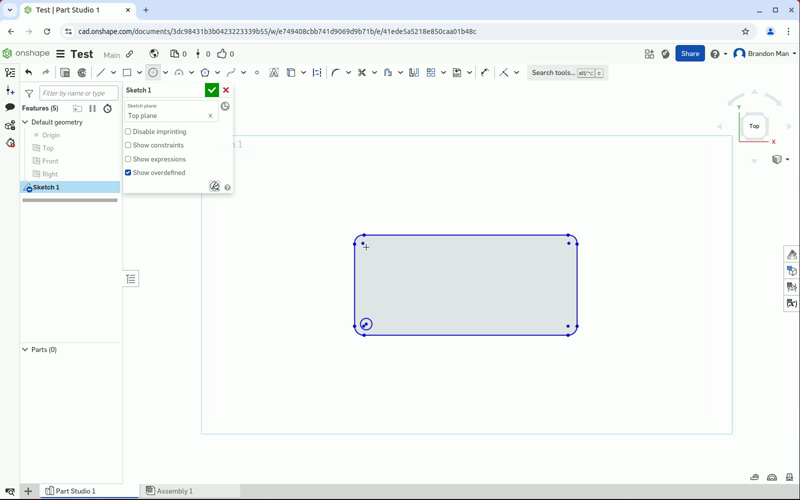
scroll(6)
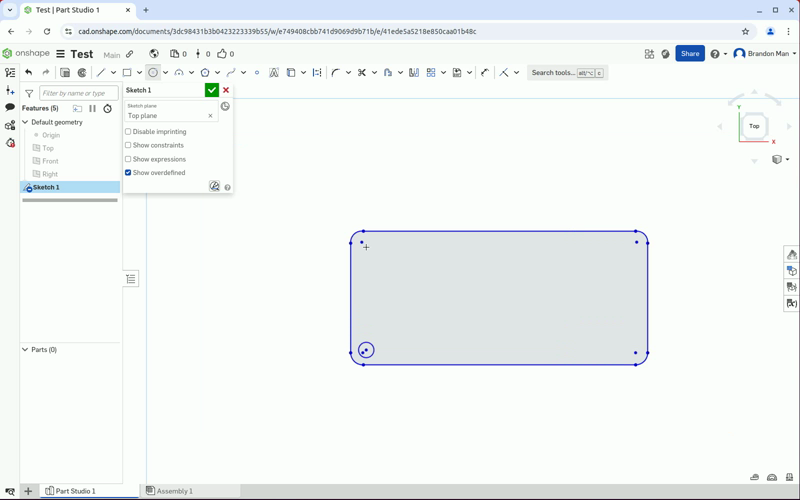
scroll(6)
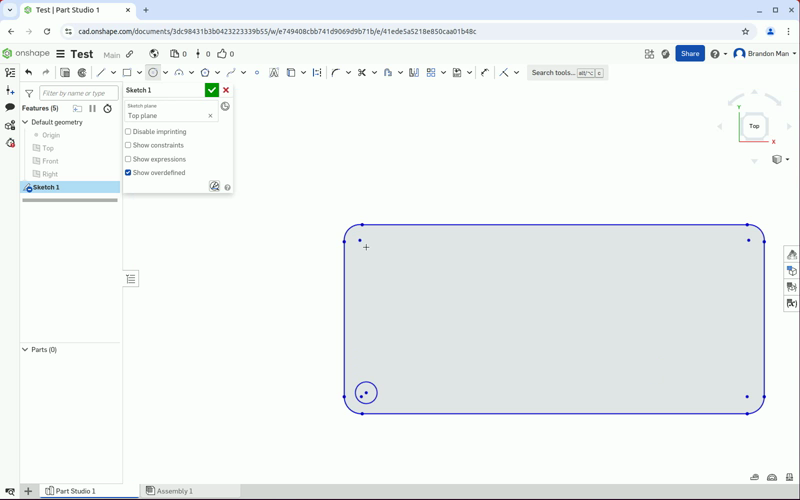
scroll(6)
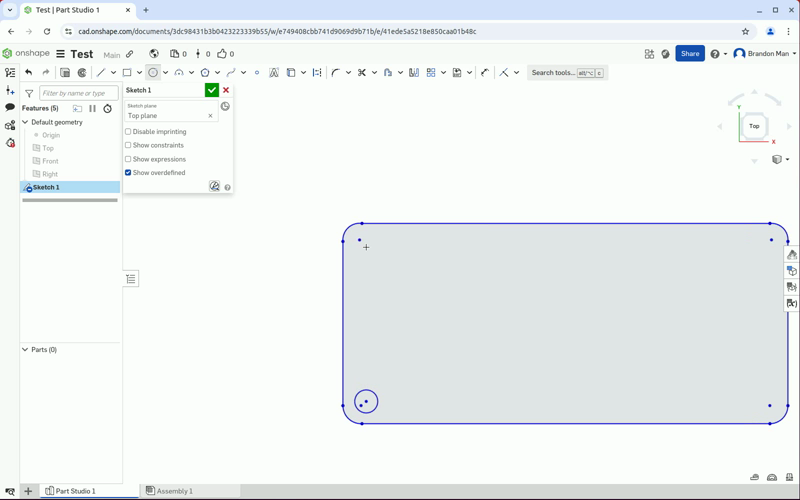
scroll(6)
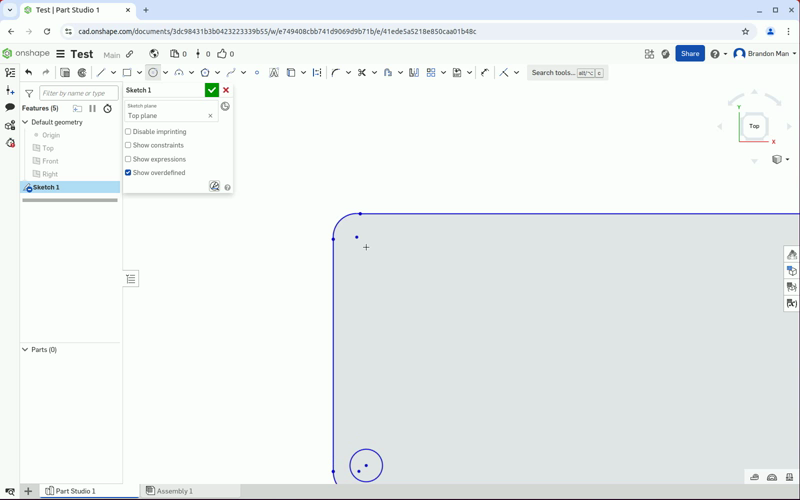
scroll(6)
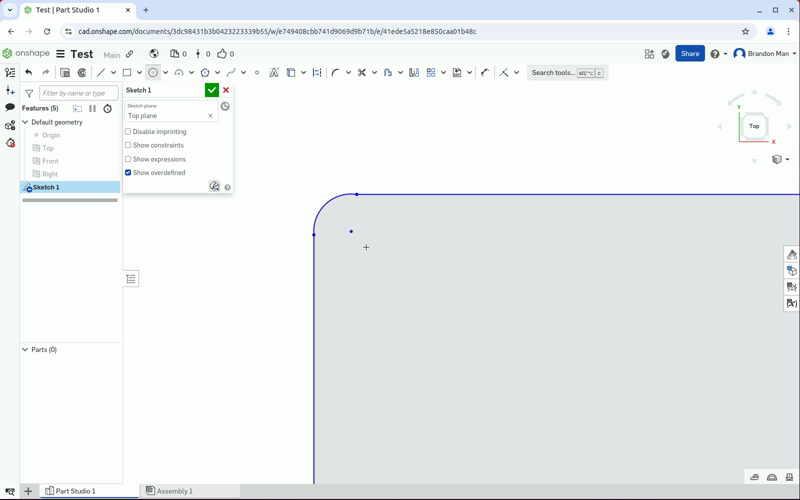
scroll(6)
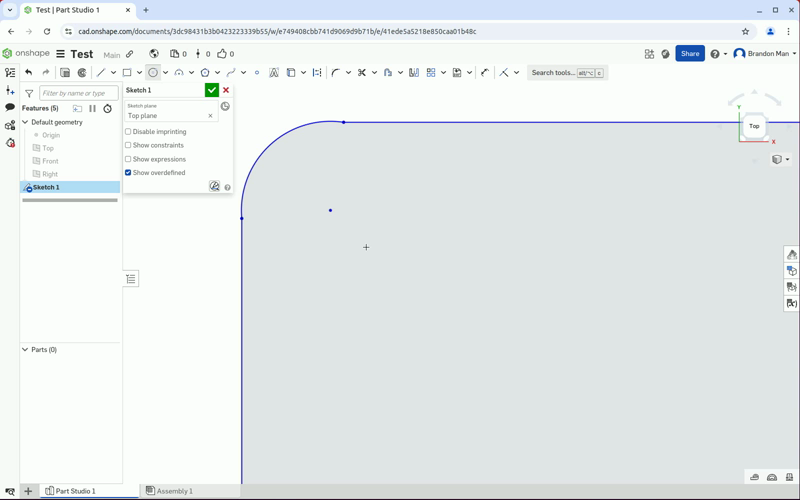
click(366, 246)
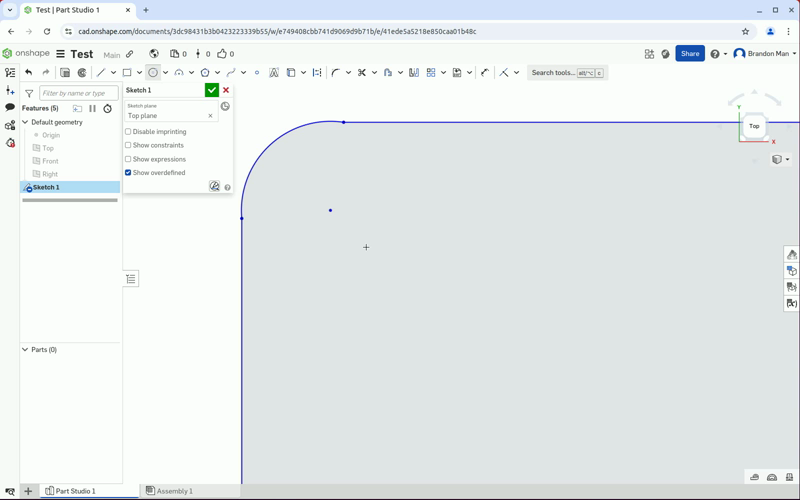
scroll(-6)
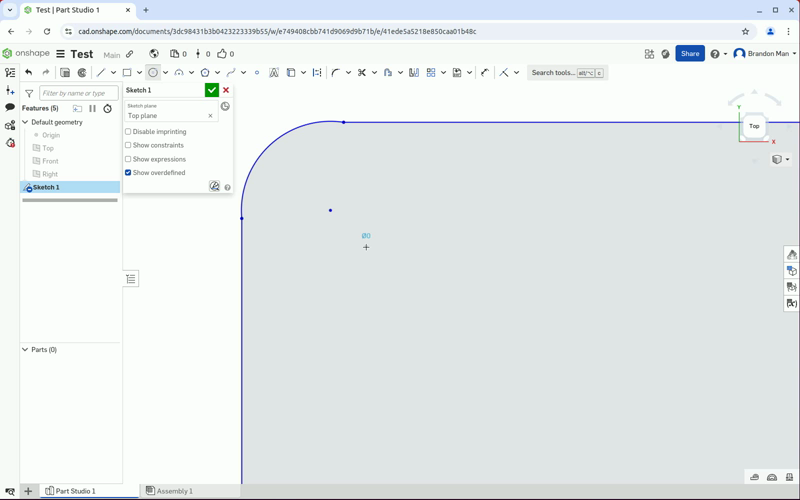
scroll(-6)
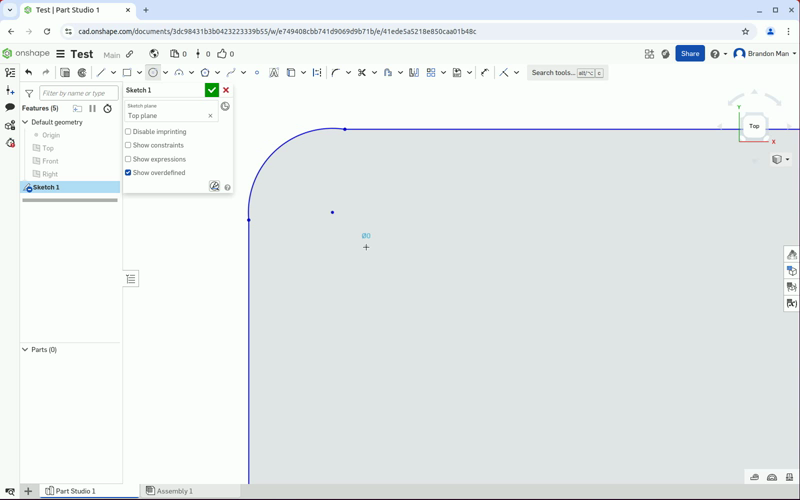
scroll(-6)
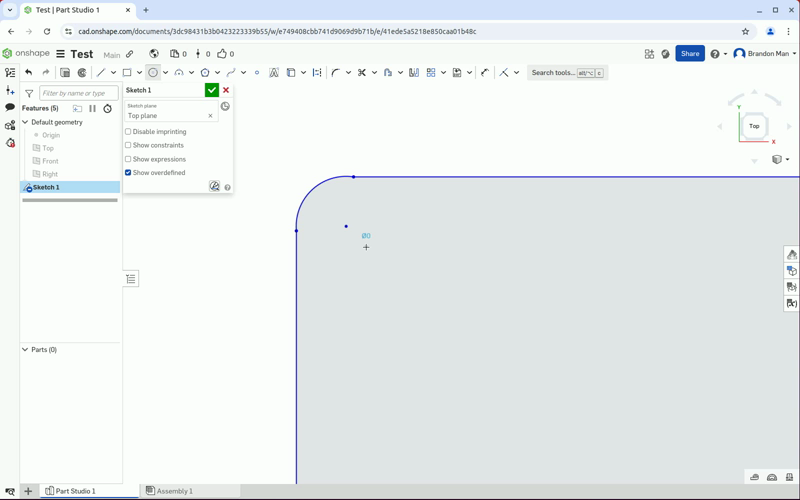
scroll(-6)
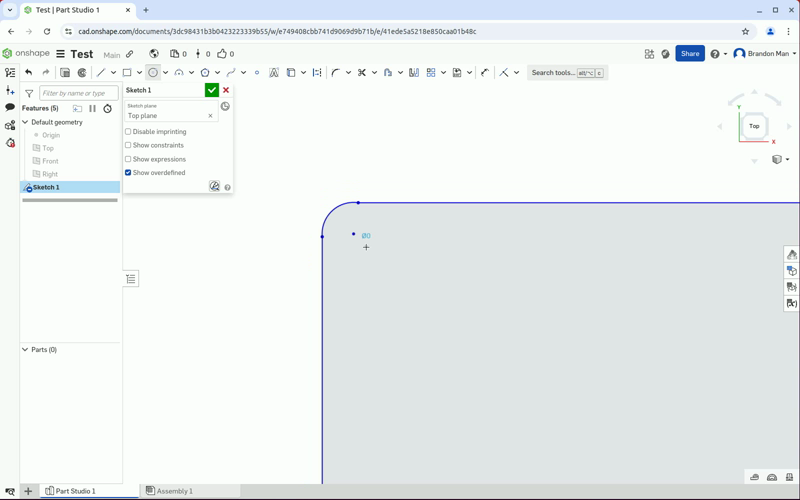
scroll(-6)
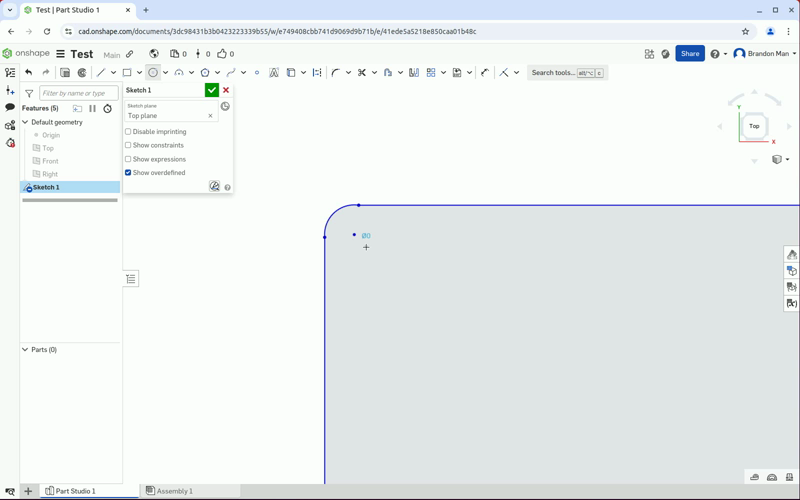
scroll(-6)
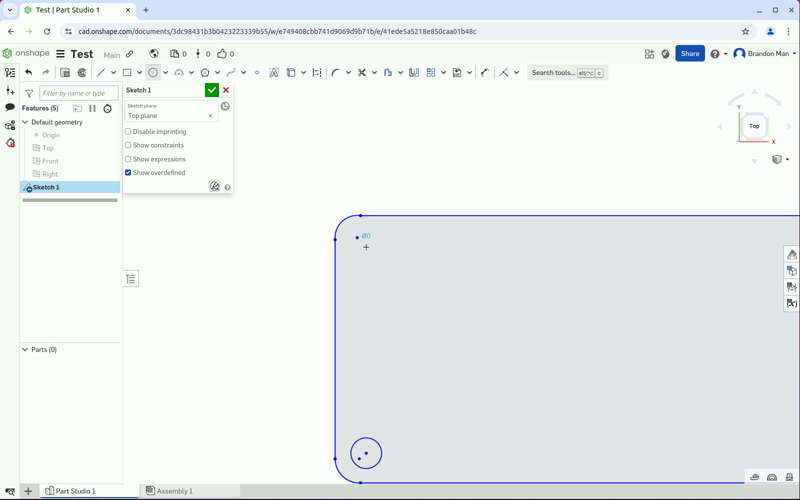
scroll(-6)
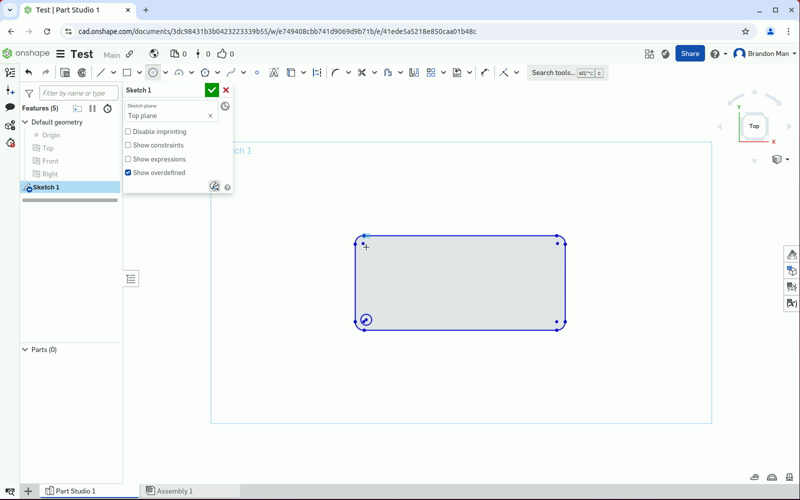
key_up(shift)
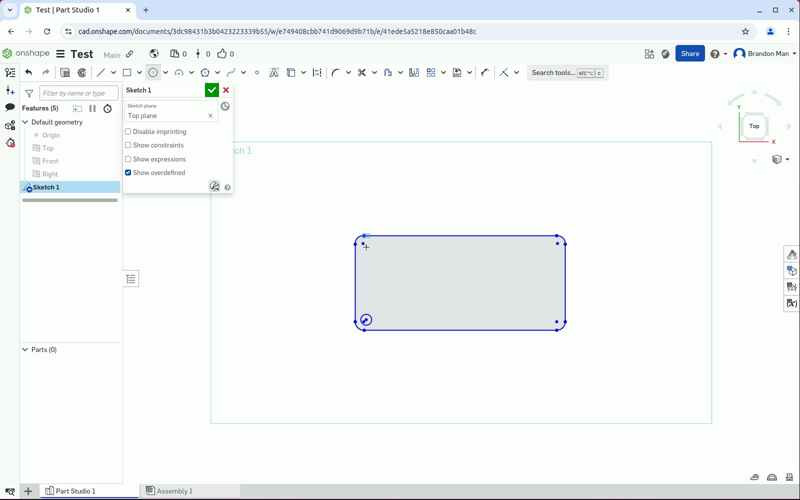
mouse_move(370, 246)
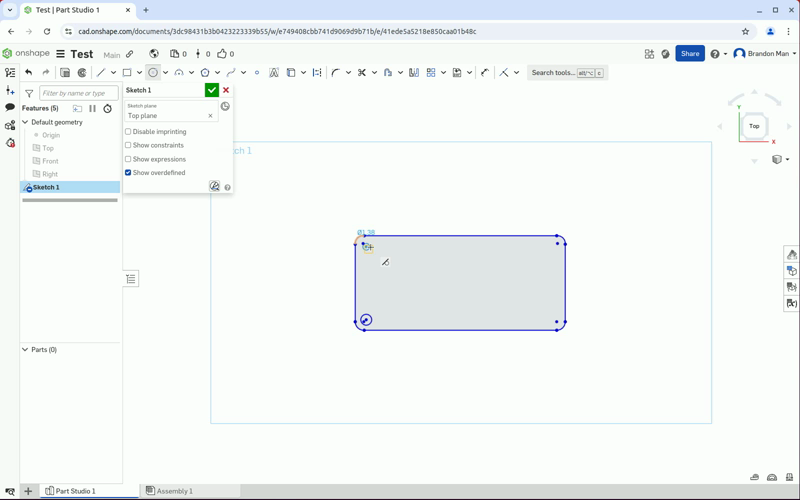
click(370, 246)
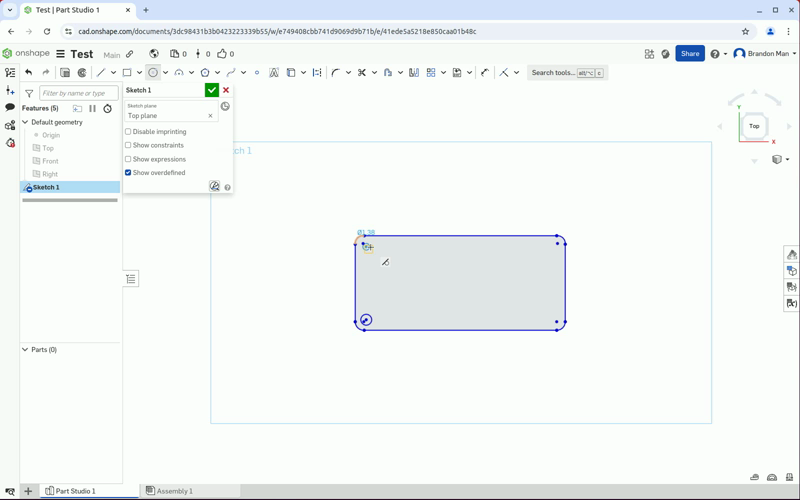
key(esc)
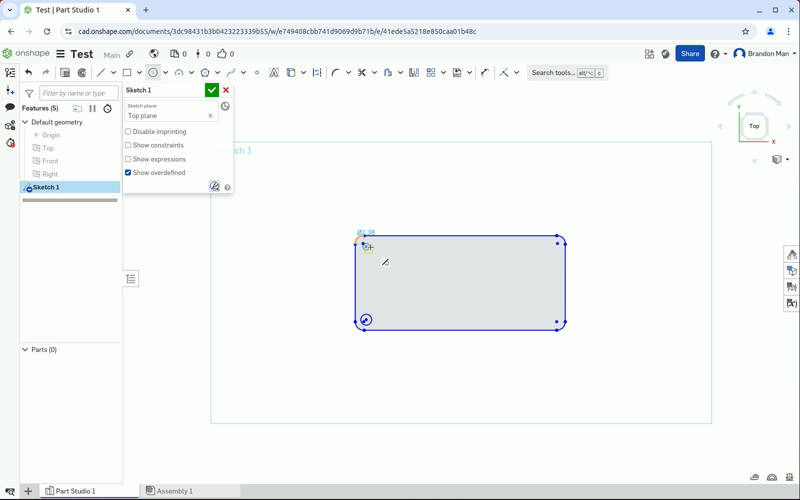
key(c)
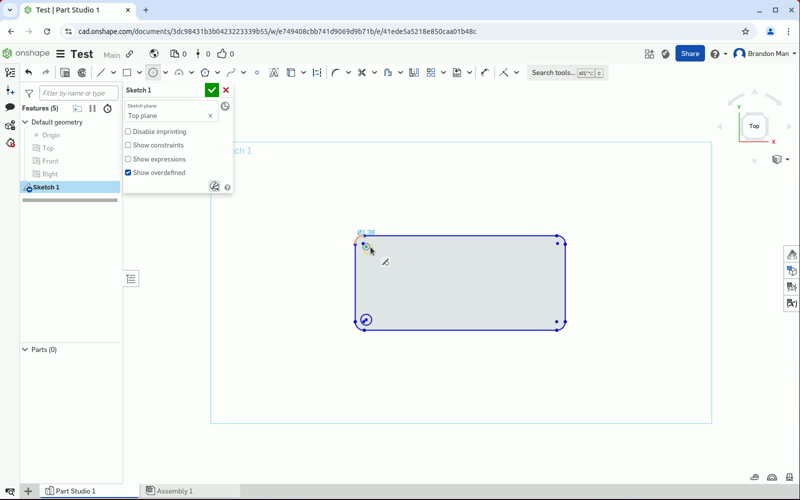
key_down(shift)
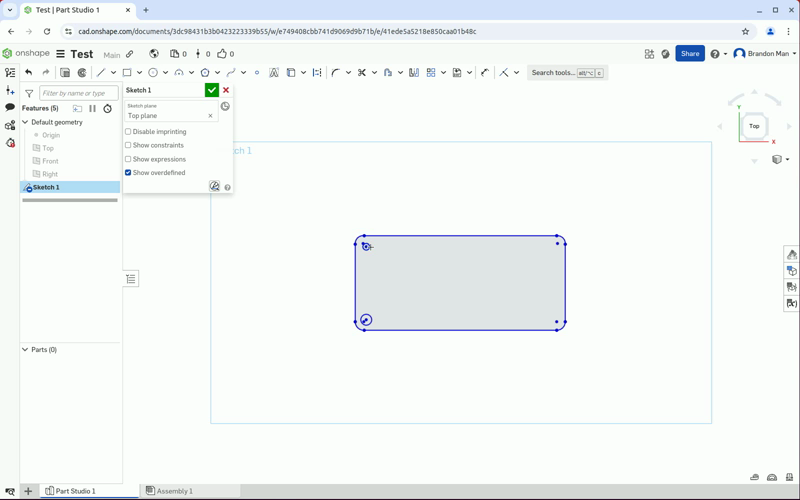
mouse_move(554, 319)
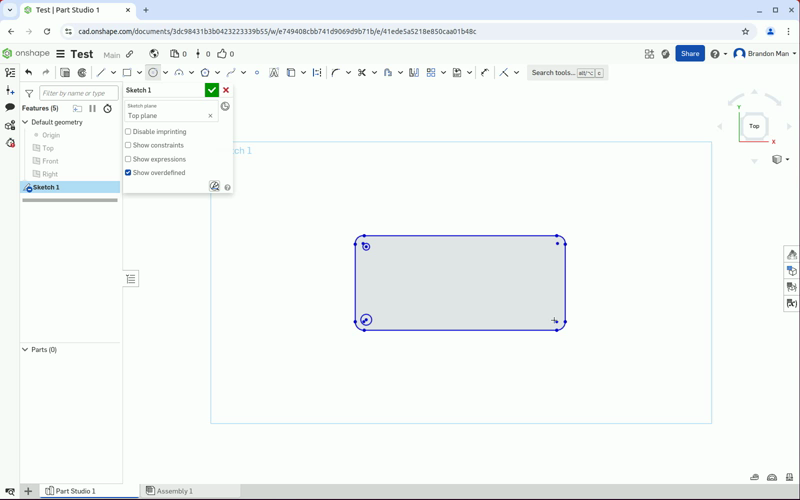
scroll(6)
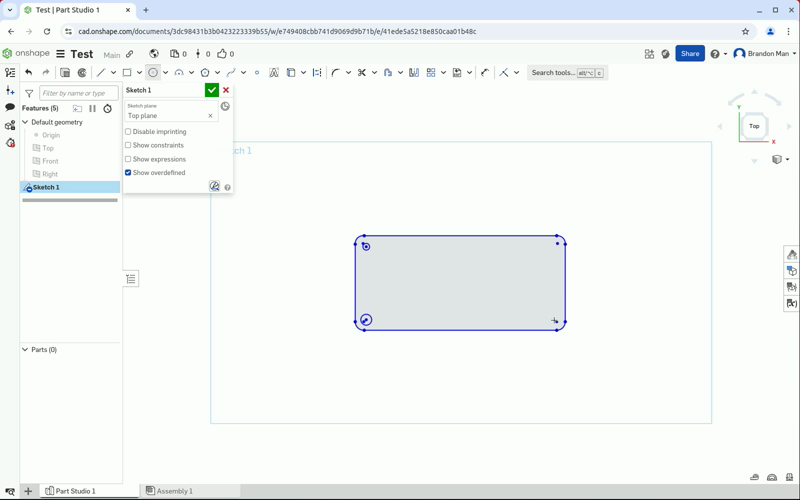
scroll(6)
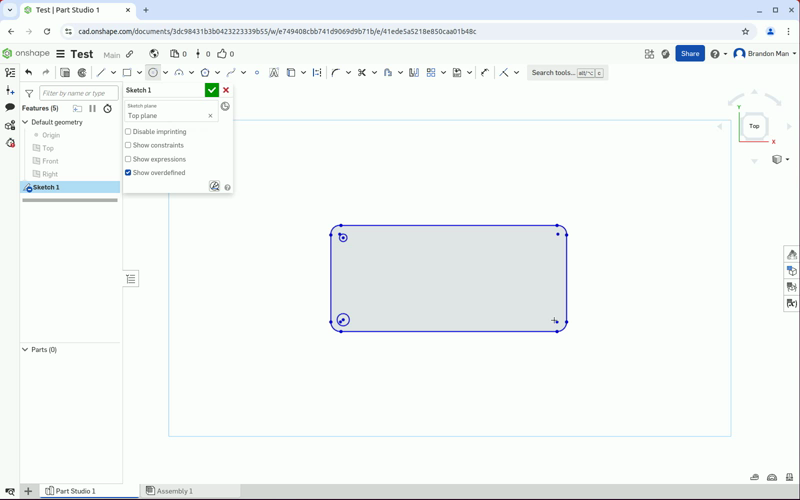
scroll(6)
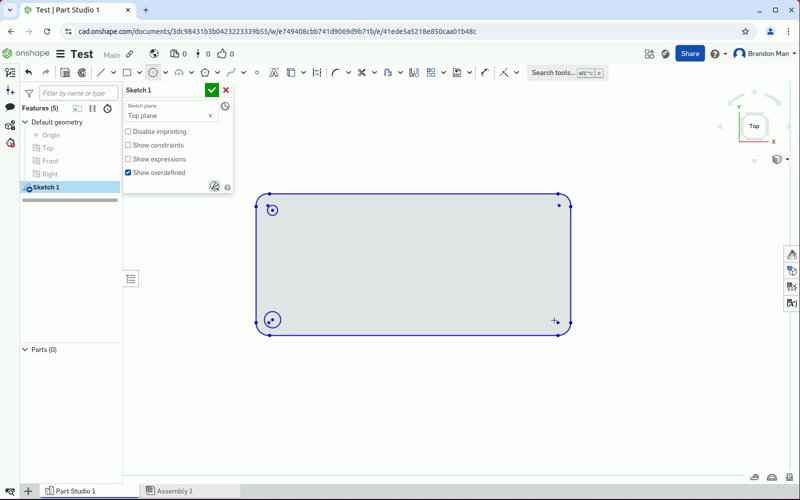
scroll(6)
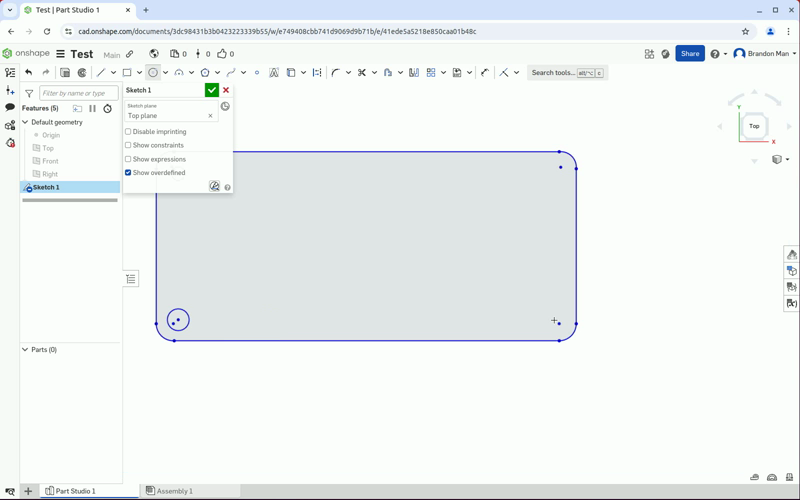
scroll(6)
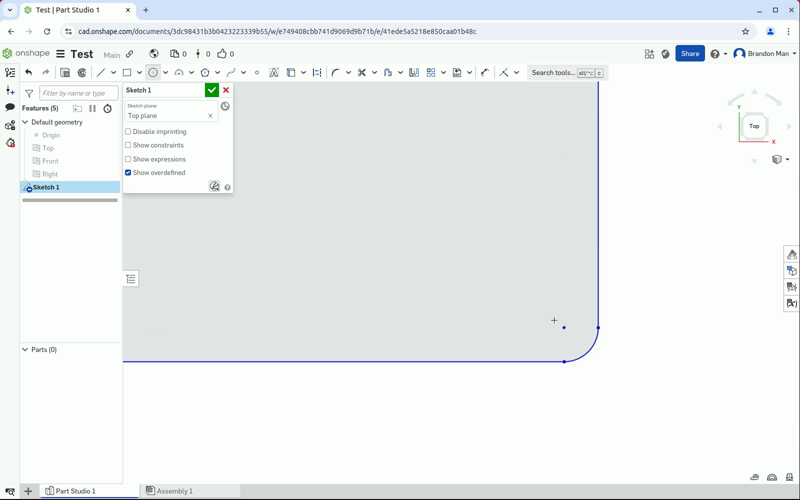
scroll(6)
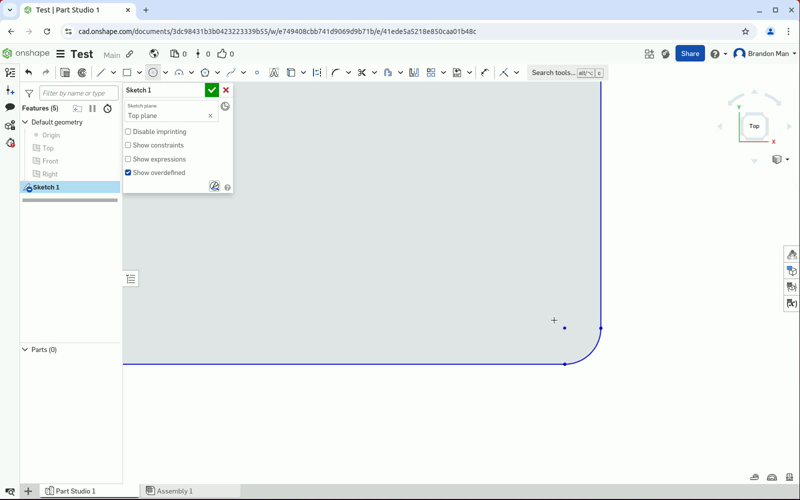
scroll(6)
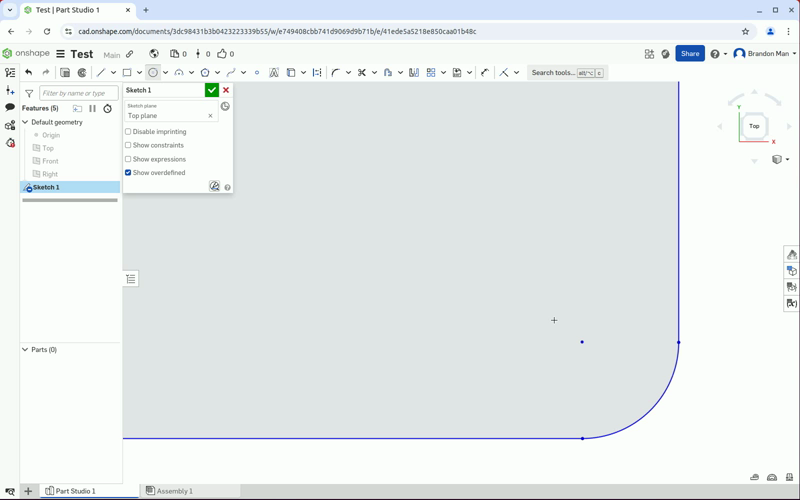
click(554, 319)
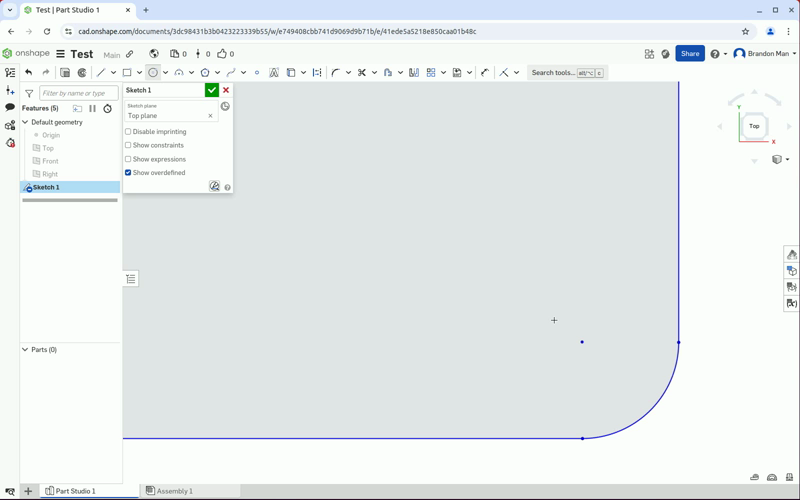
scroll(-6)
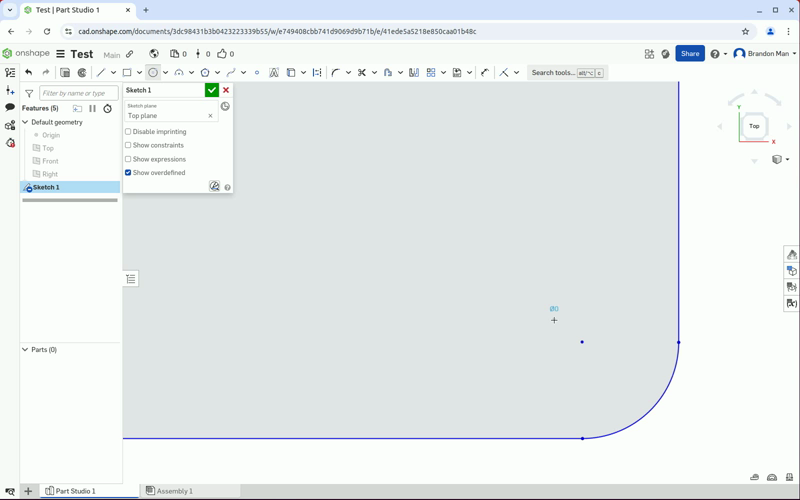
scroll(-6)
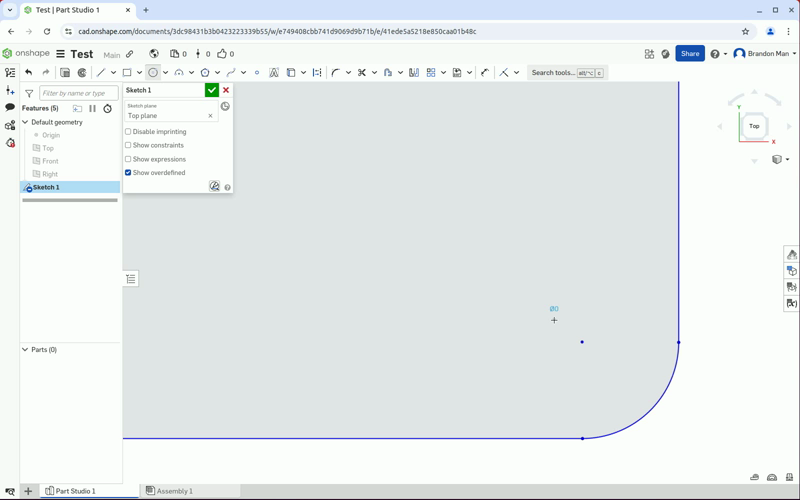
scroll(-6)
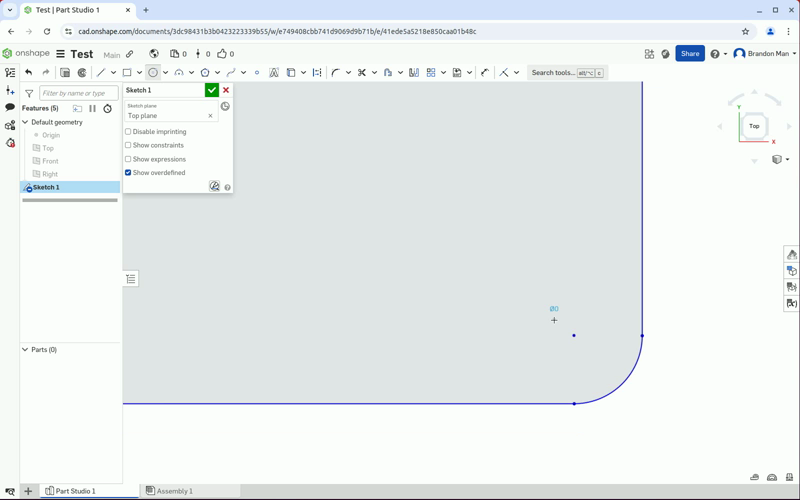
scroll(-6)
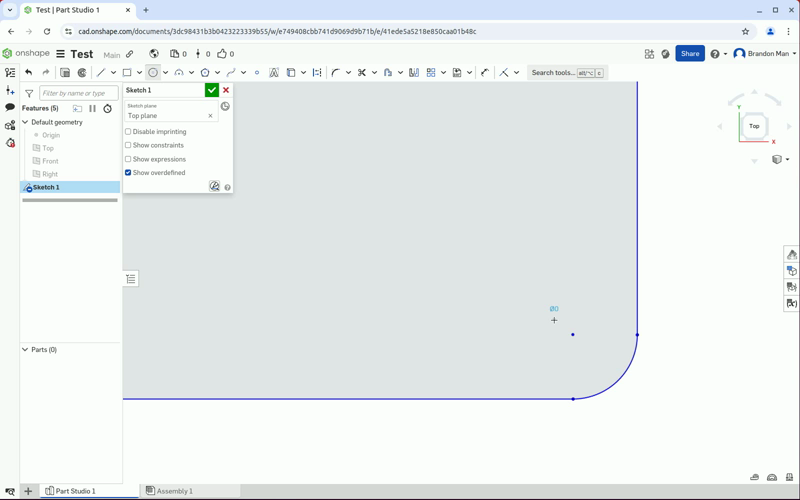
scroll(-6)
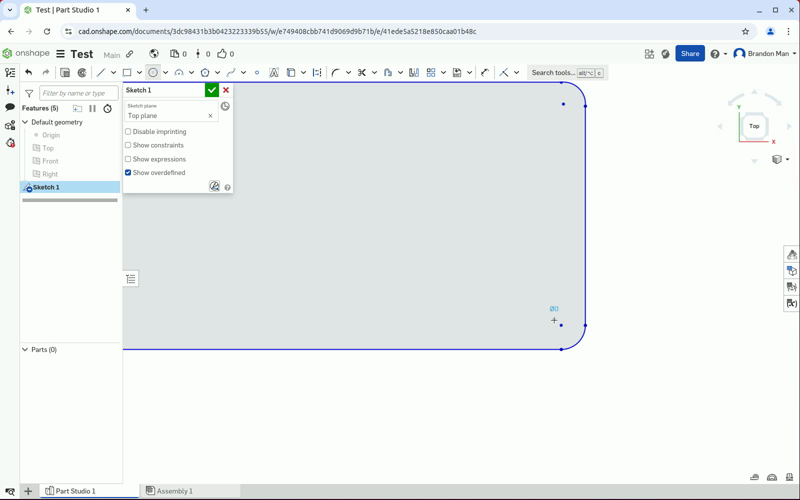
scroll(-6)
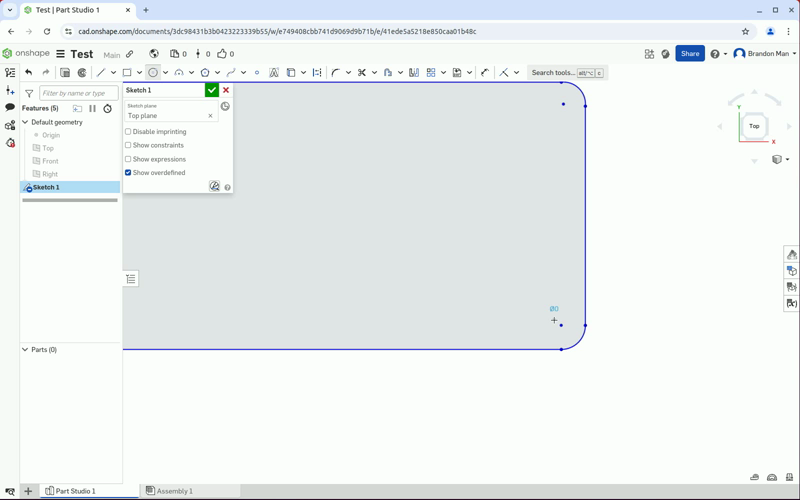
scroll(-6)
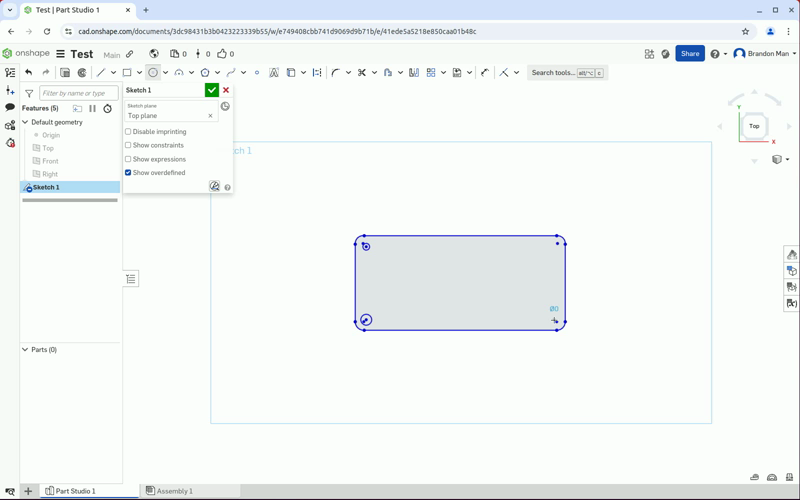
key_up(shift)
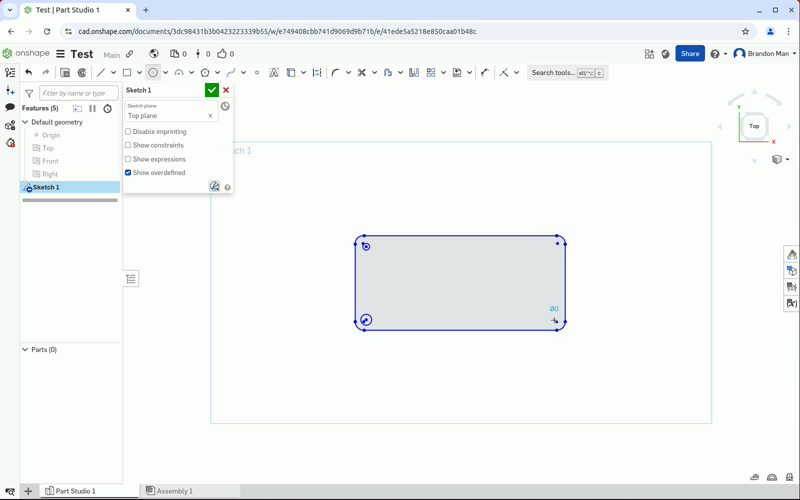
mouse_move(558, 319)
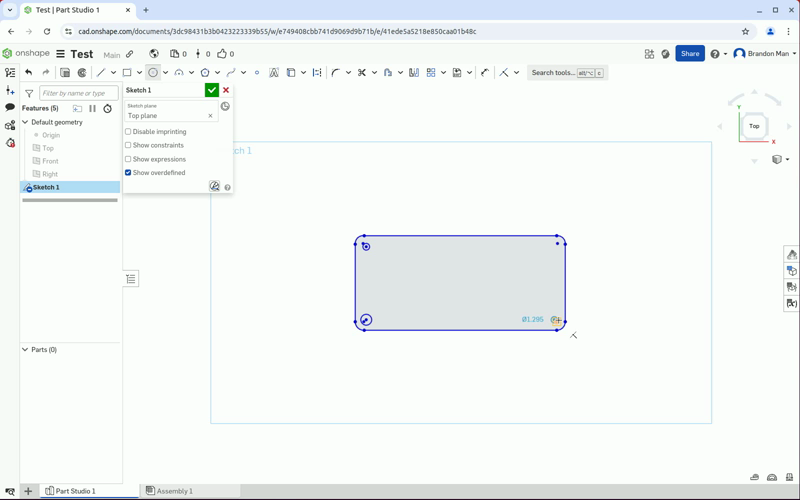
scroll(6)
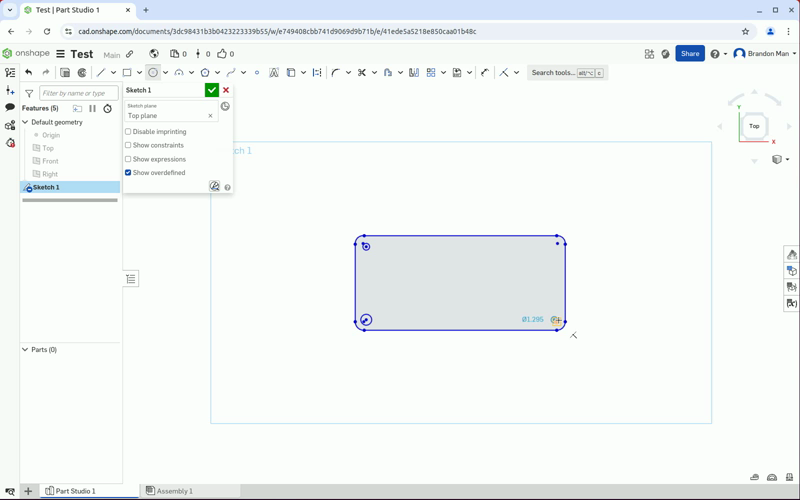
scroll(6)
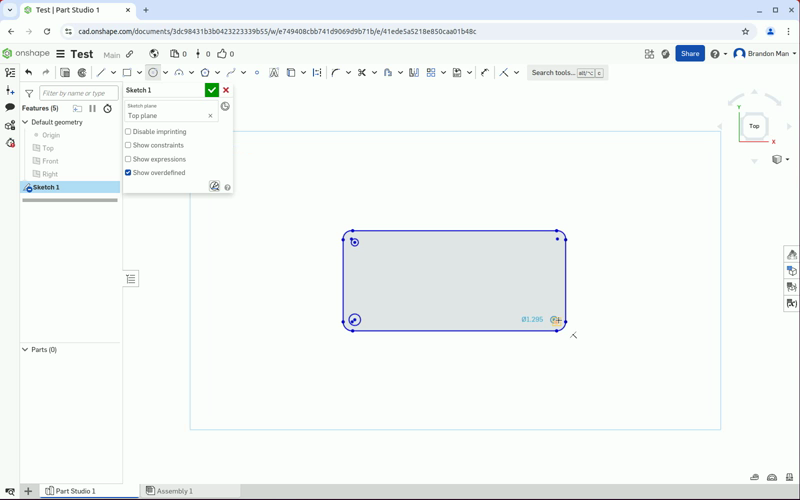
scroll(6)
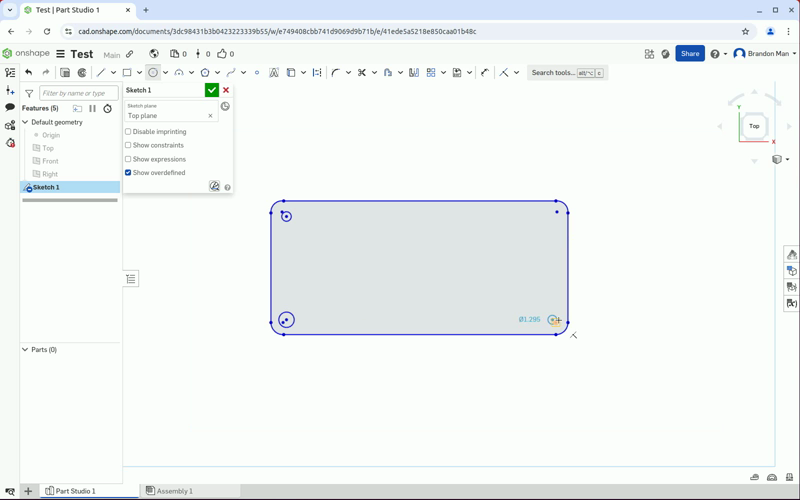
scroll(6)
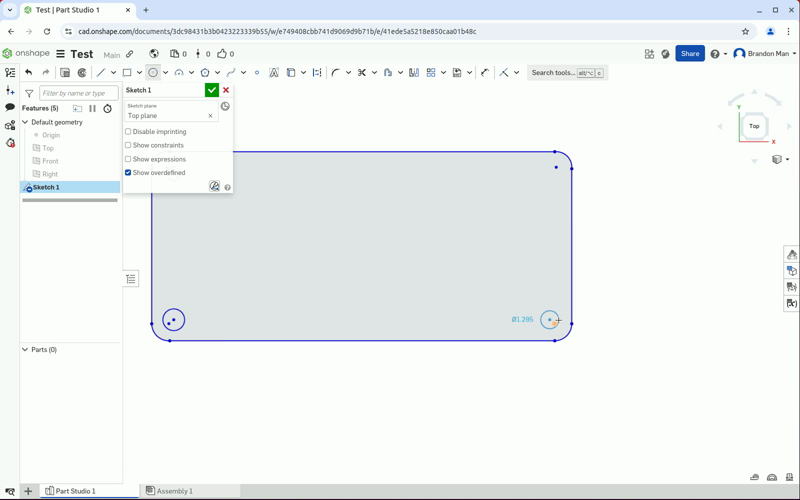
scroll(6)
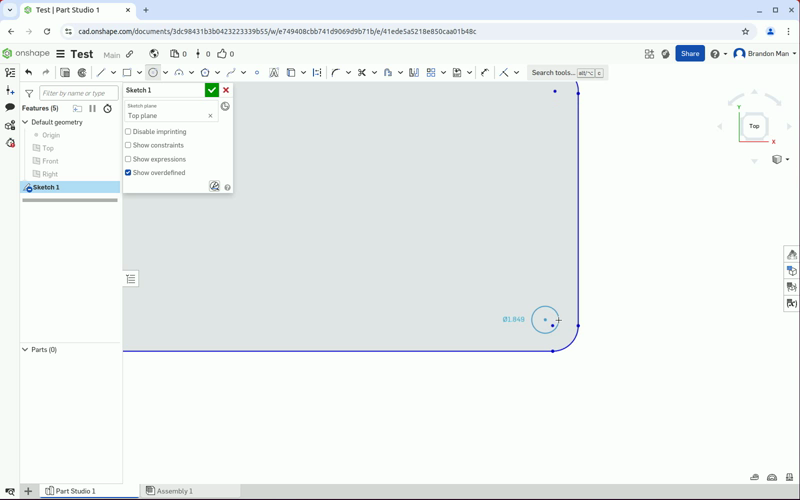
scroll(6)
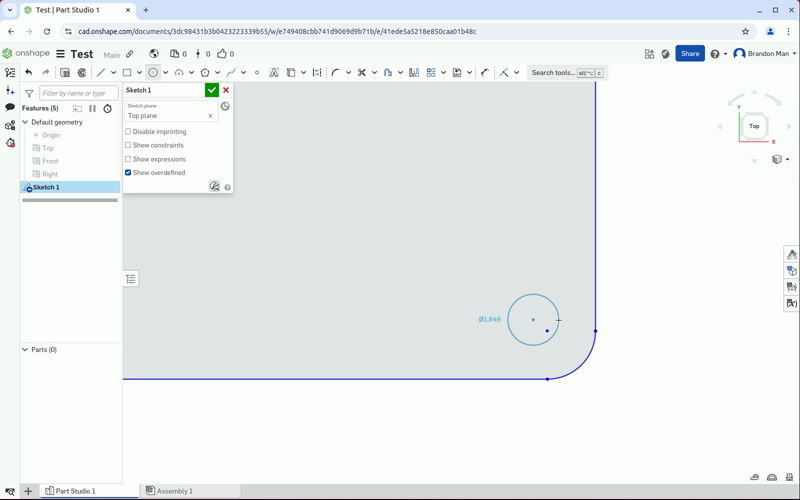
scroll(6)
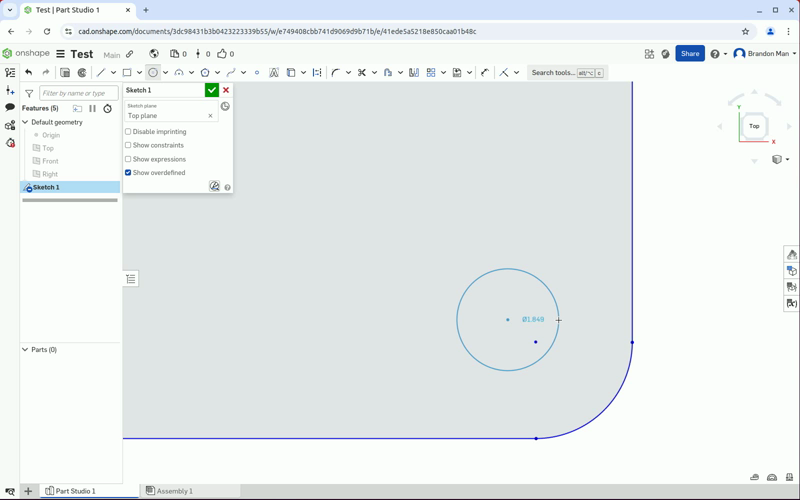
click(558, 319)
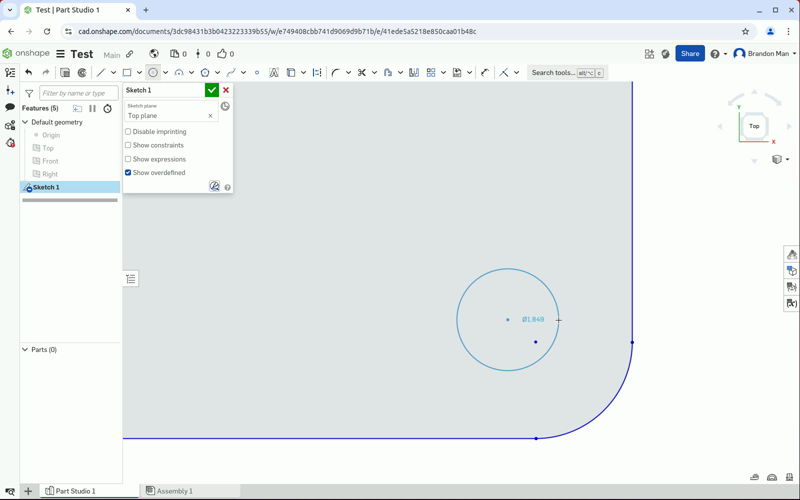
scroll(-6)
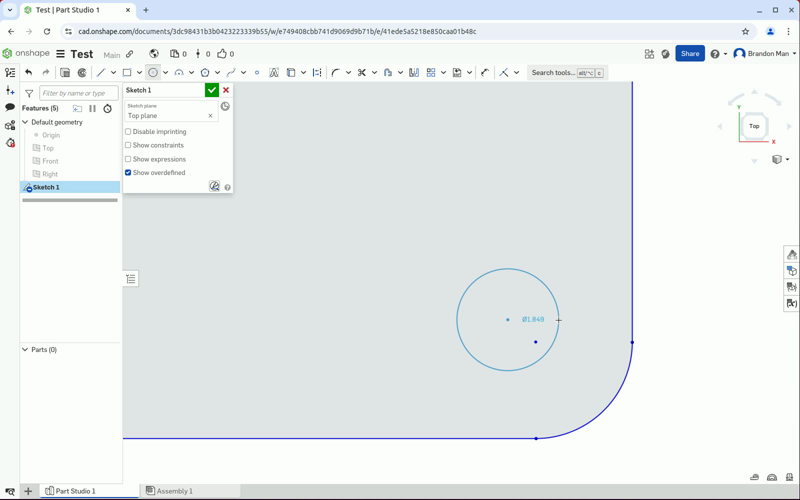
scroll(-6)
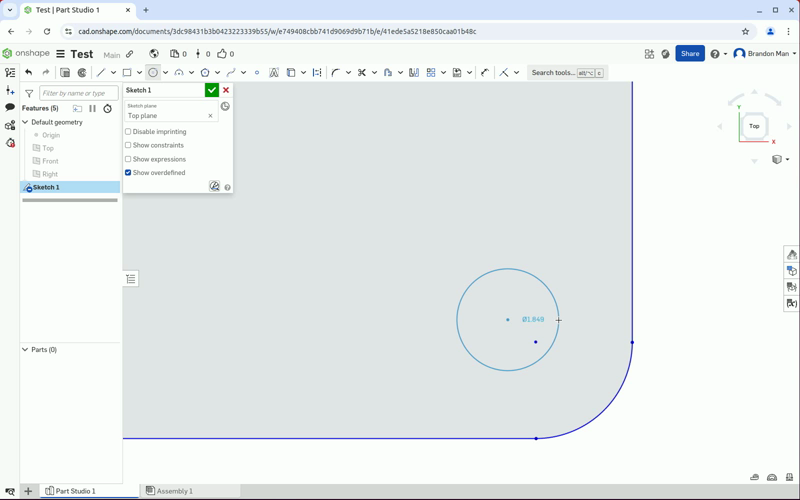
scroll(-6)
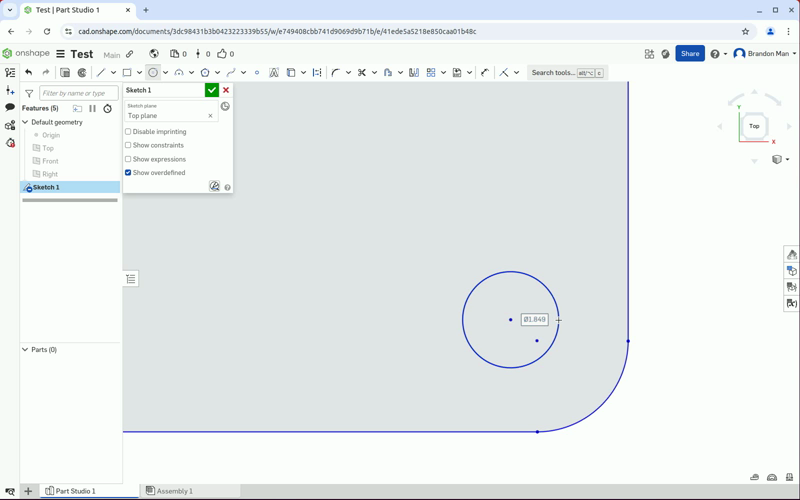
scroll(-6)
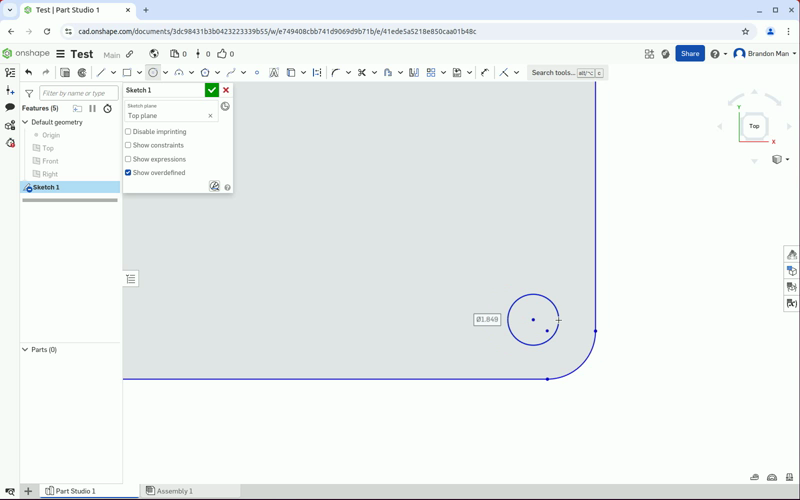
scroll(-6)
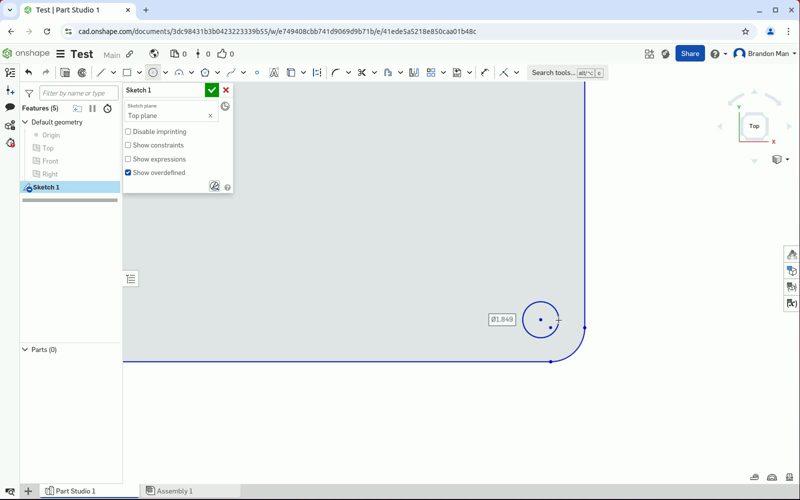
scroll(-6)
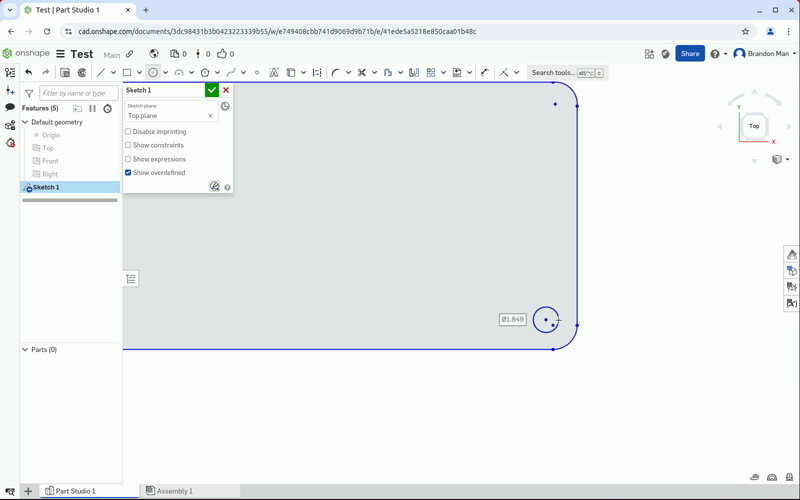
scroll(-6)
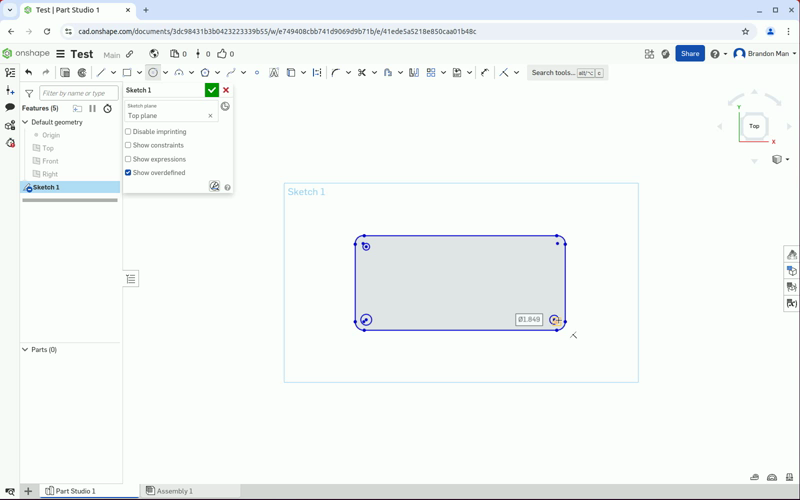
key(esc)
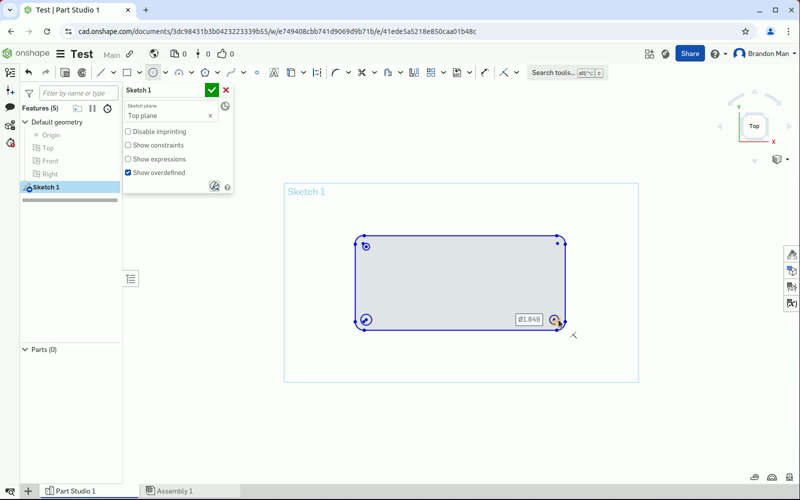
key(c)
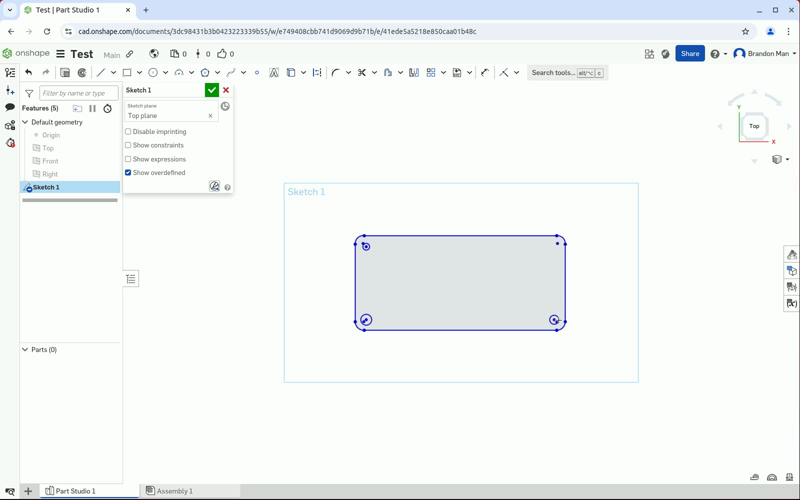
key_down(shift)
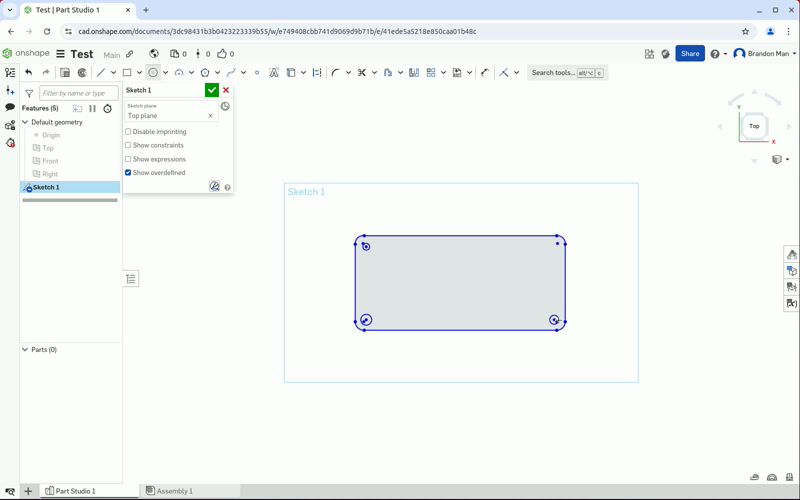
mouse_move(554, 246)
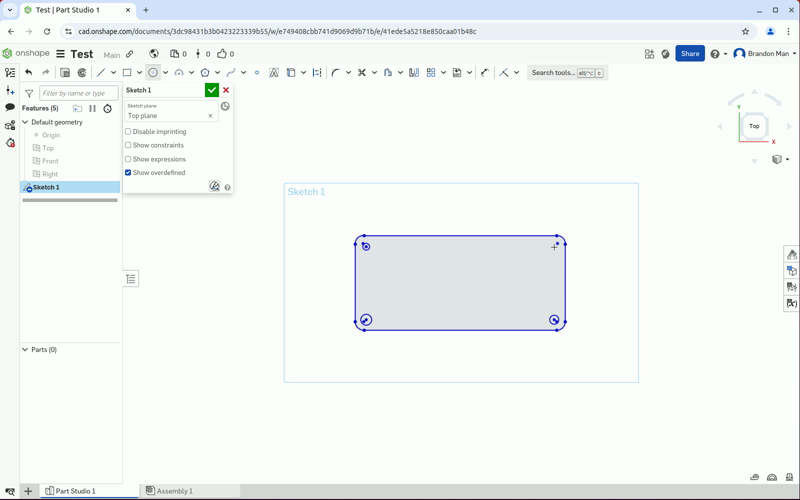
scroll(6)
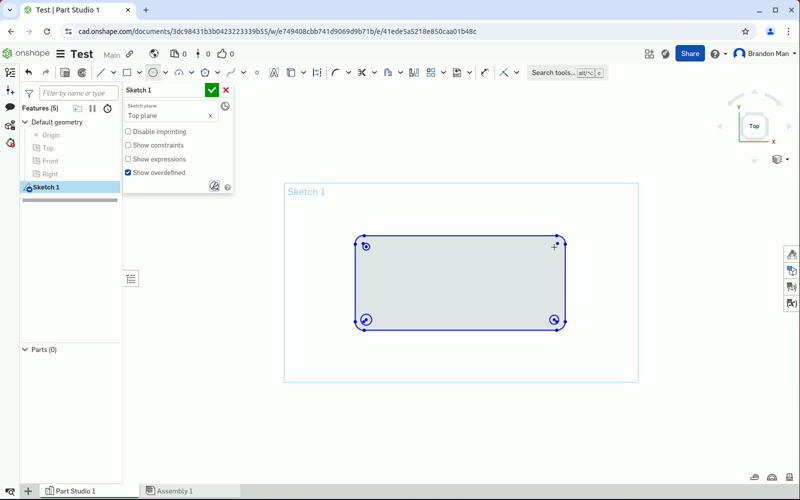
scroll(6)
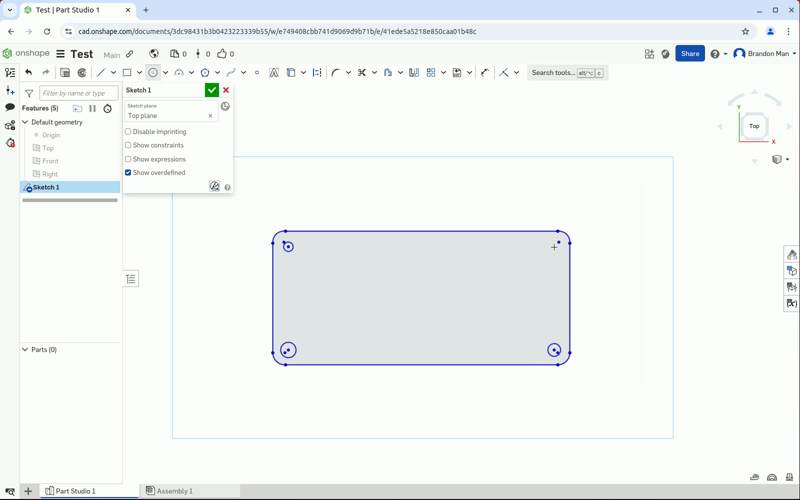
scroll(6)
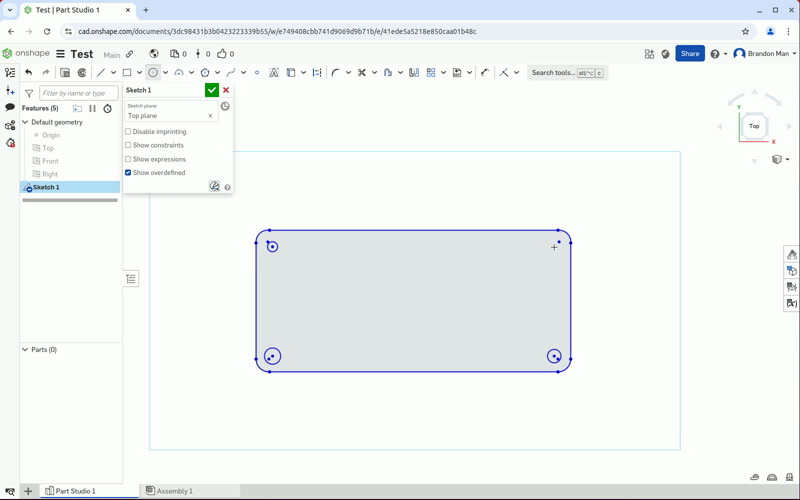
scroll(6)
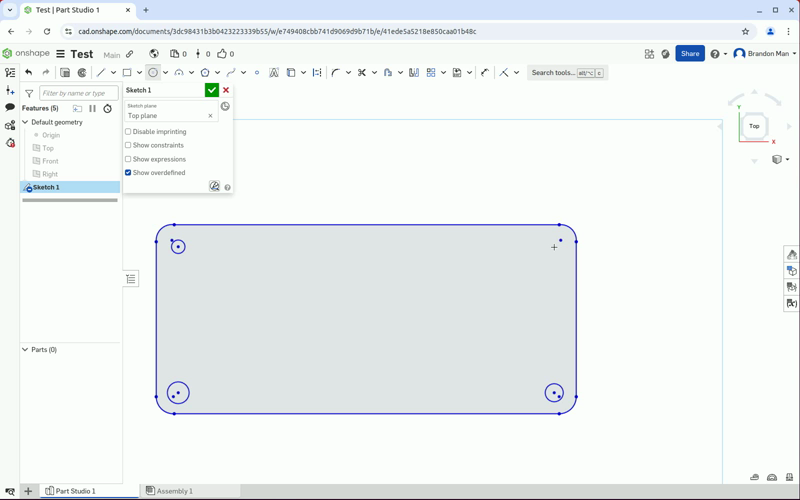
scroll(6)
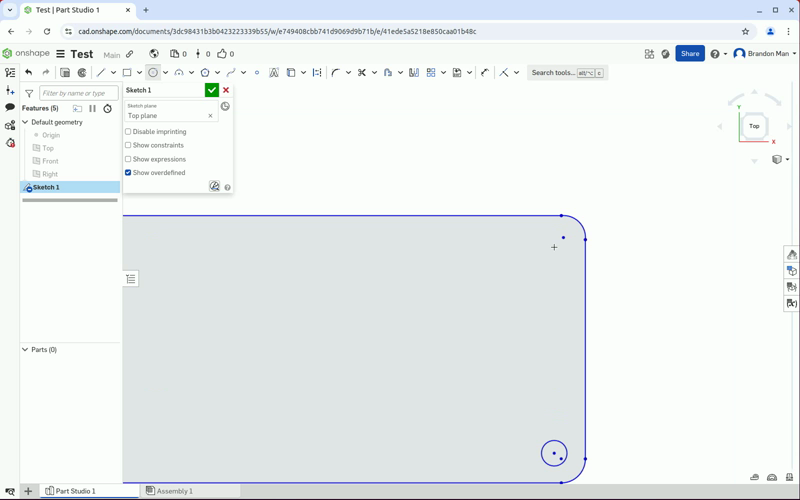
scroll(6)
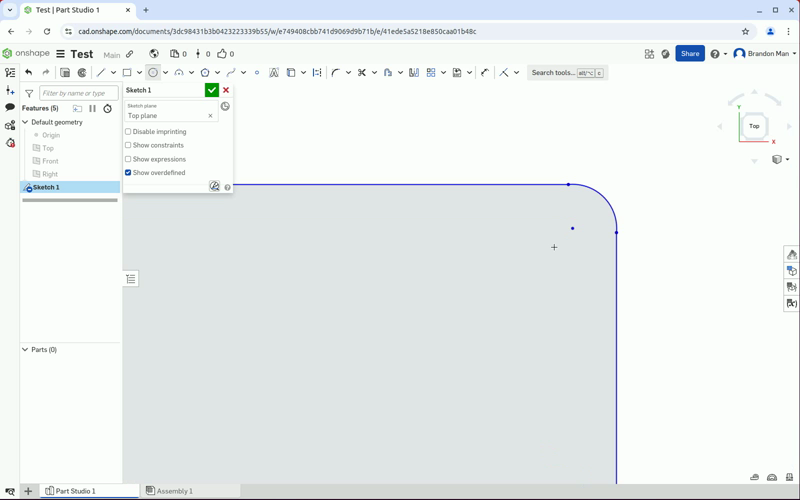
scroll(6)
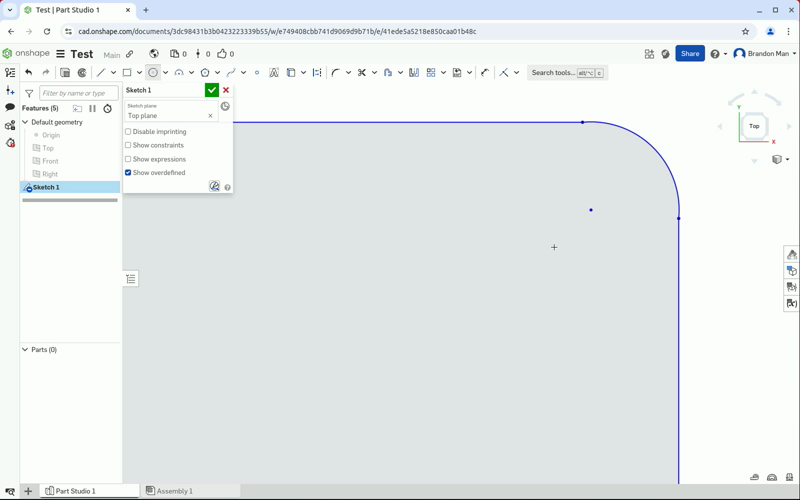
click(554, 246)
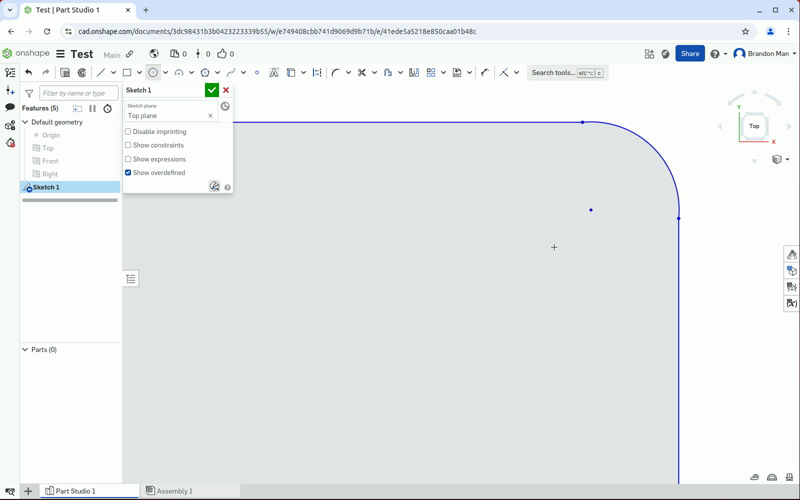
scroll(-6)
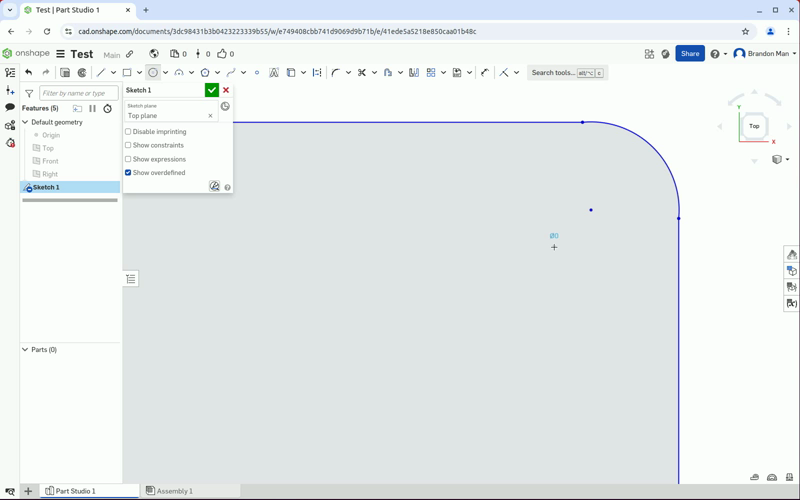
scroll(-6)
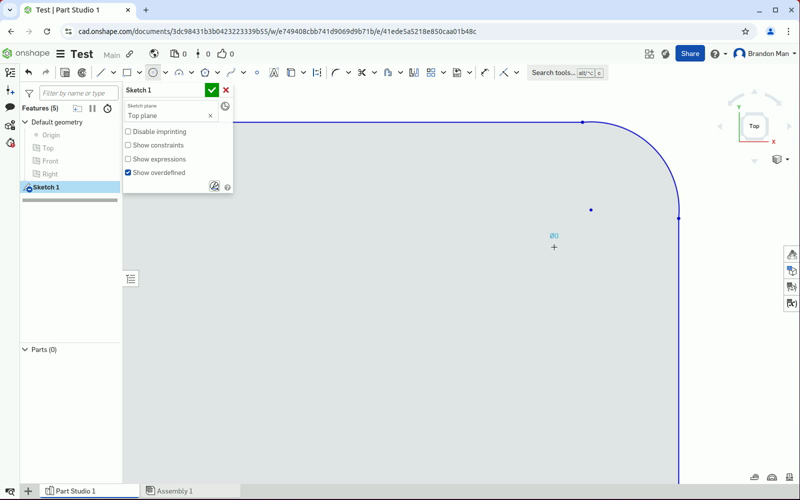
scroll(-6)
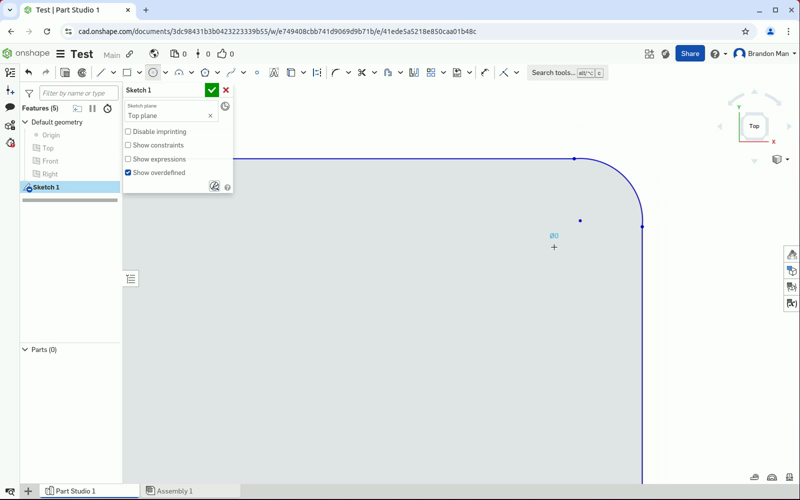
scroll(-6)
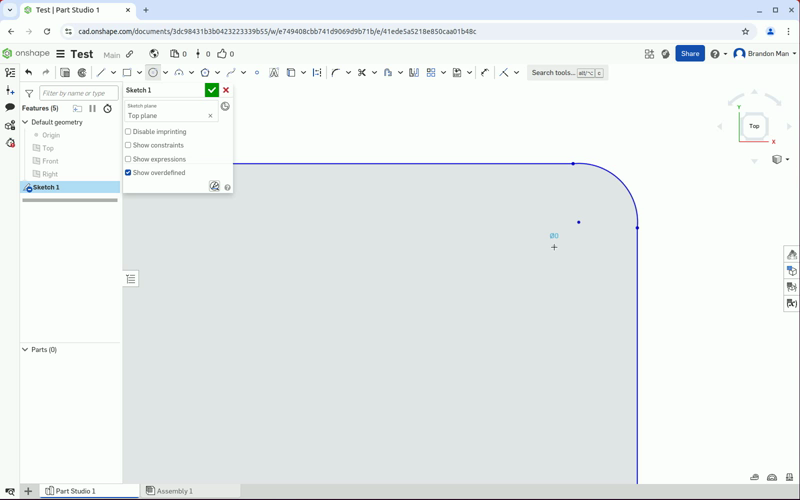
scroll(-6)
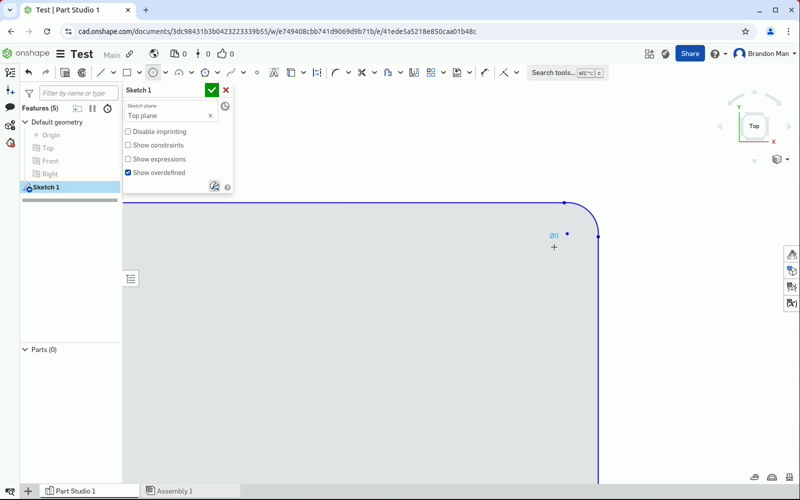
scroll(-6)
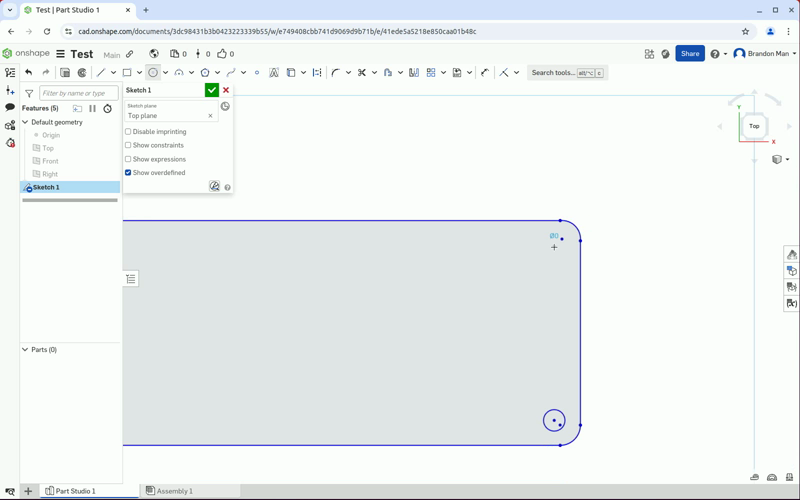
scroll(-6)
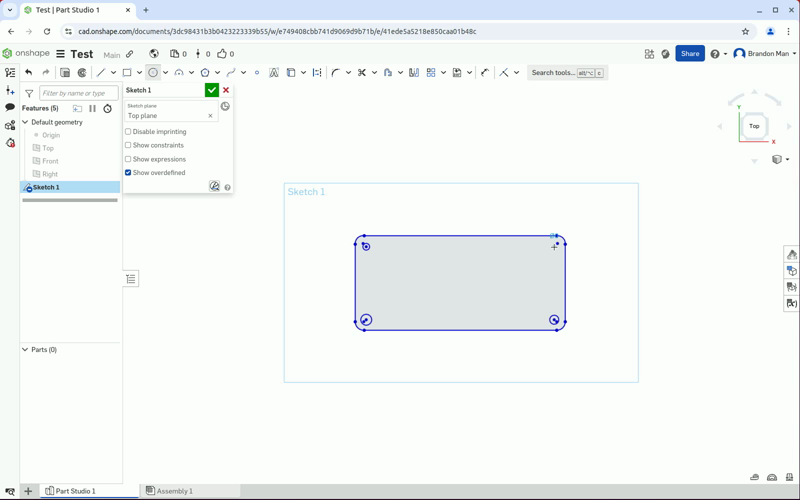
key_up(shift)
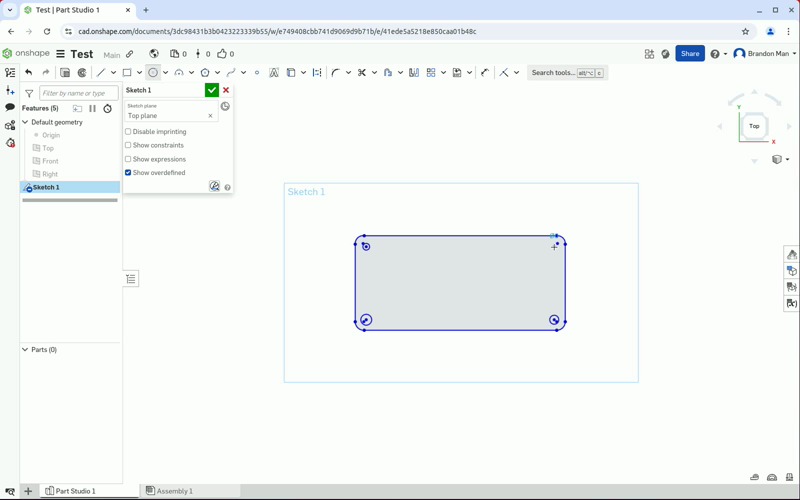
mouse_move(558, 246)
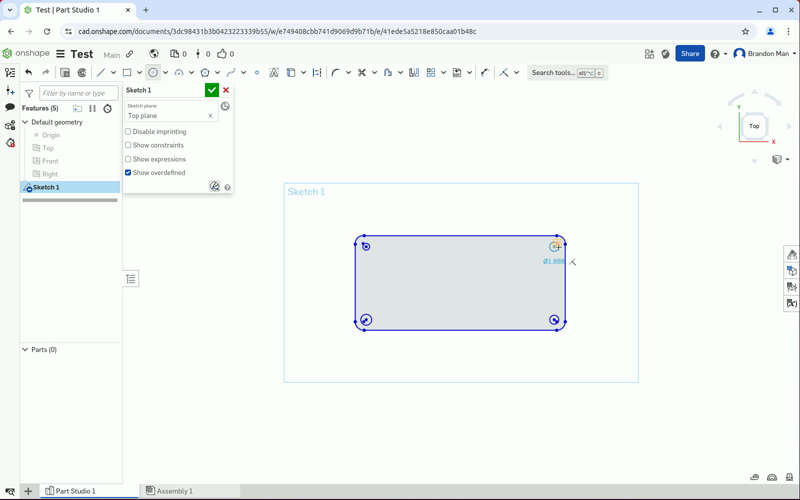
scroll(6)
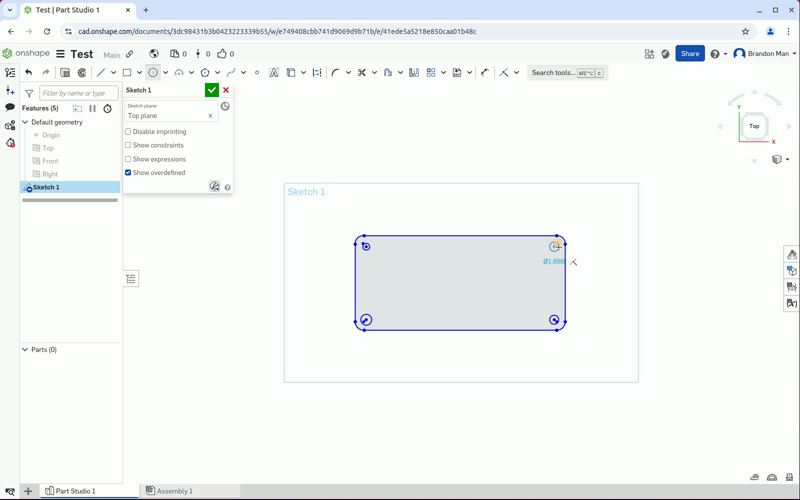
scroll(6)
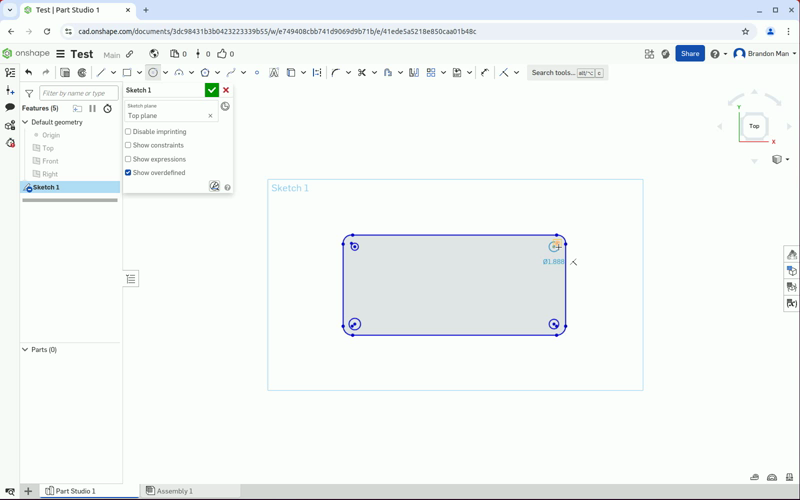
scroll(6)
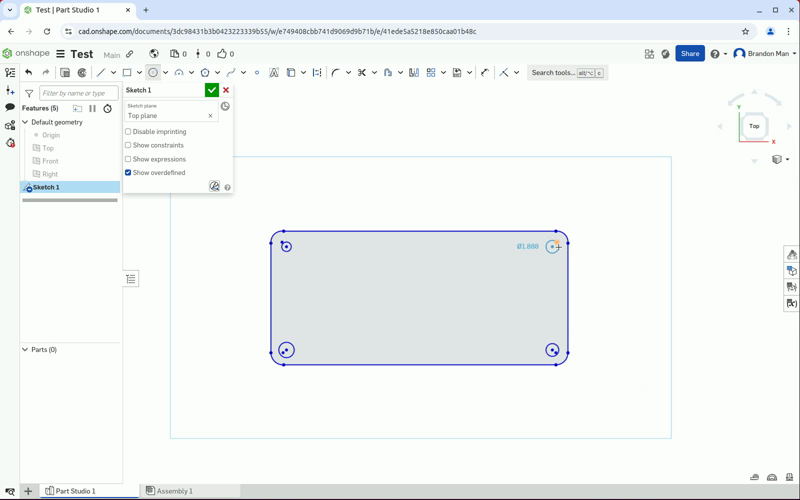
scroll(6)
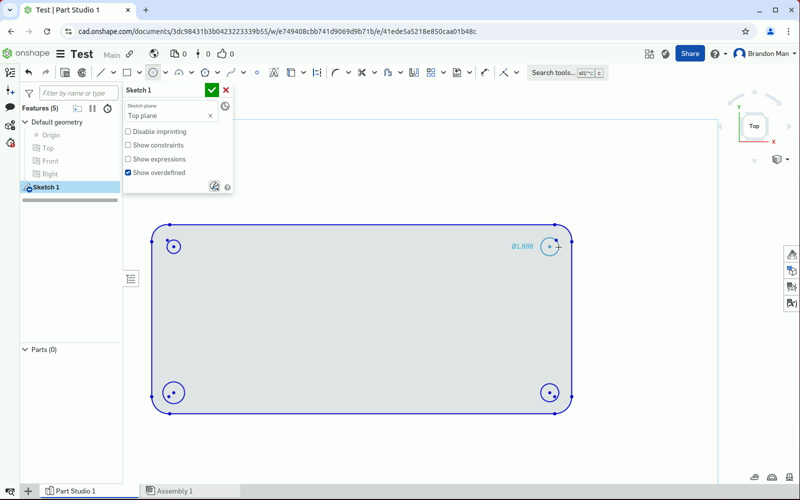
scroll(6)
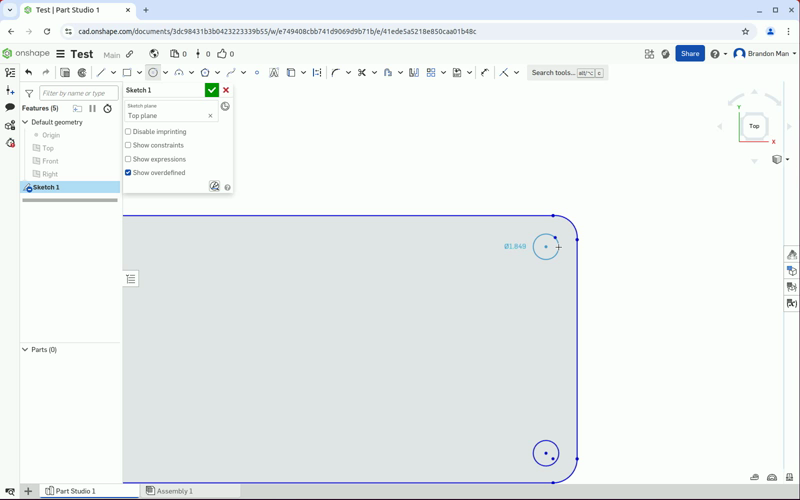
scroll(6)
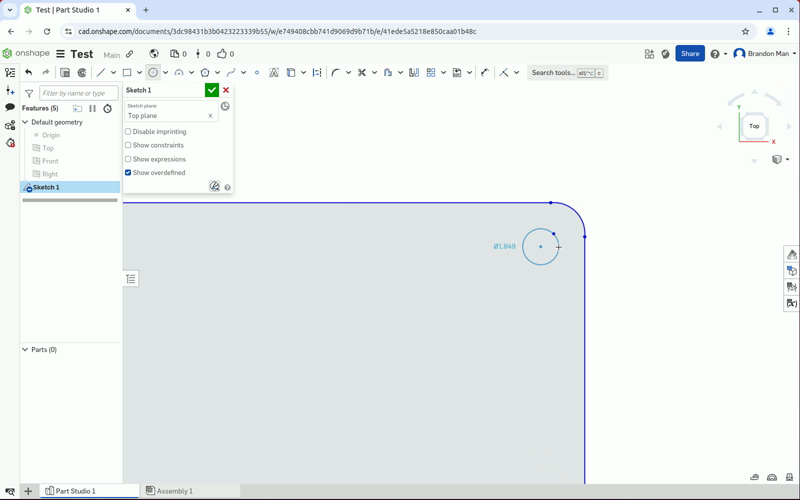
scroll(6)
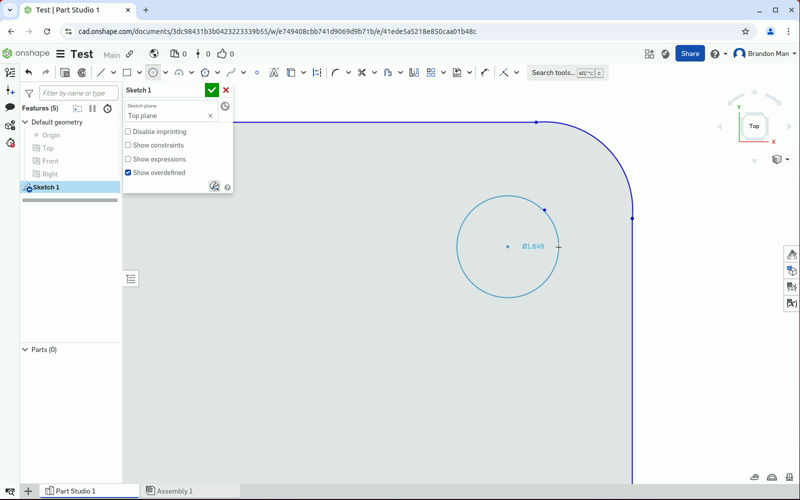
click(558, 246)
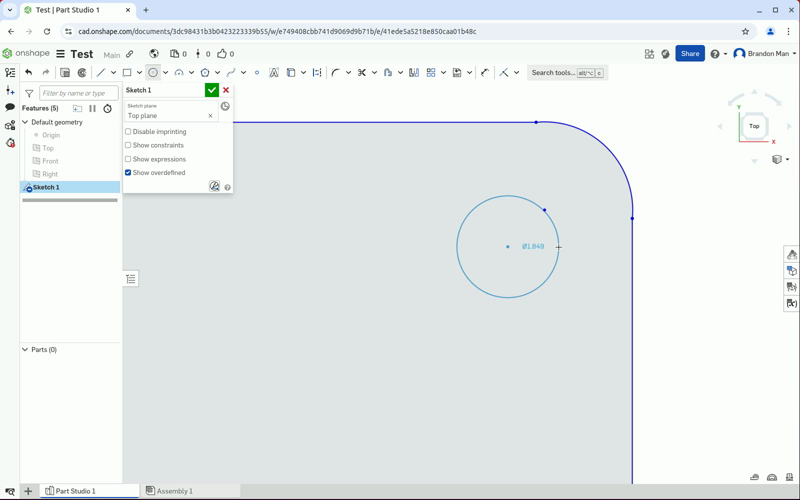
scroll(-6)
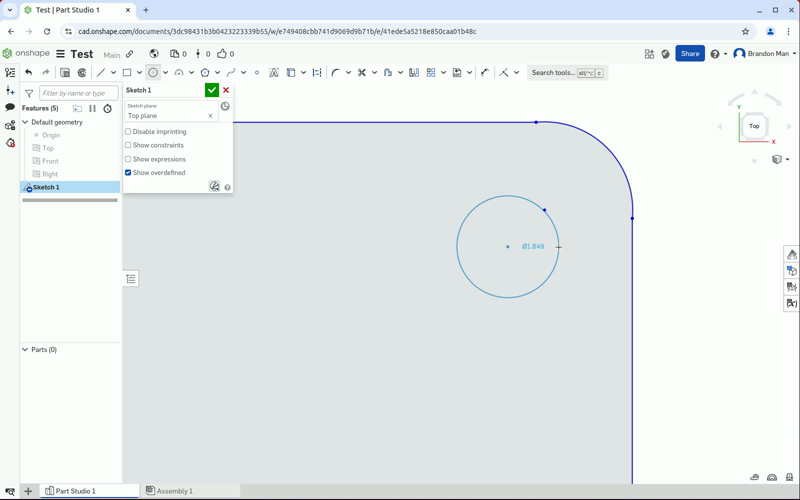
scroll(-6)
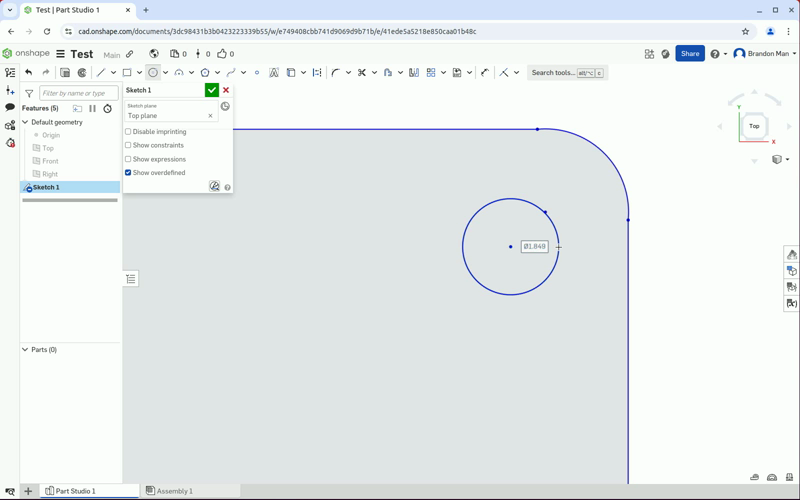
scroll(-6)
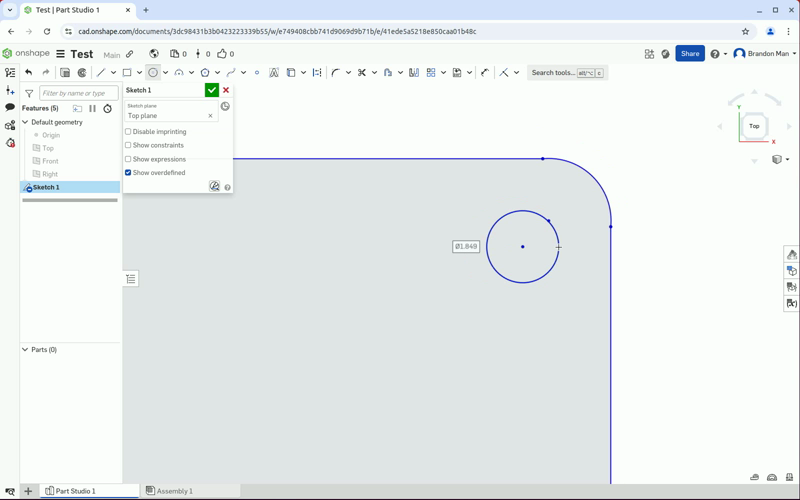
scroll(-6)
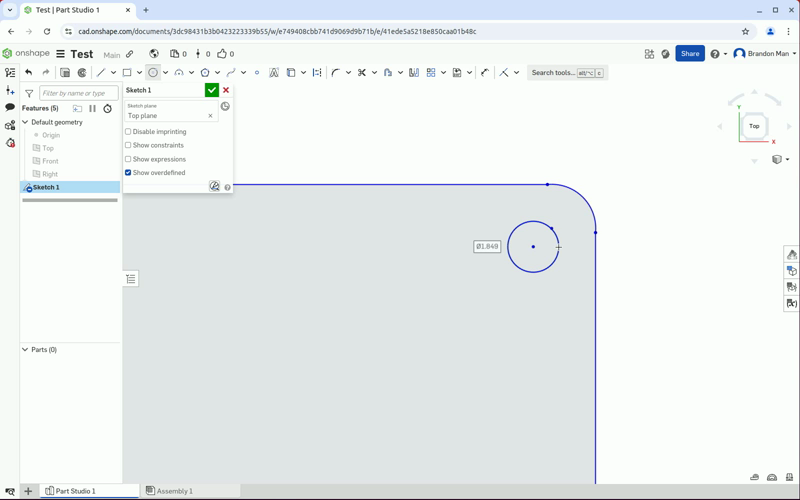
scroll(-6)
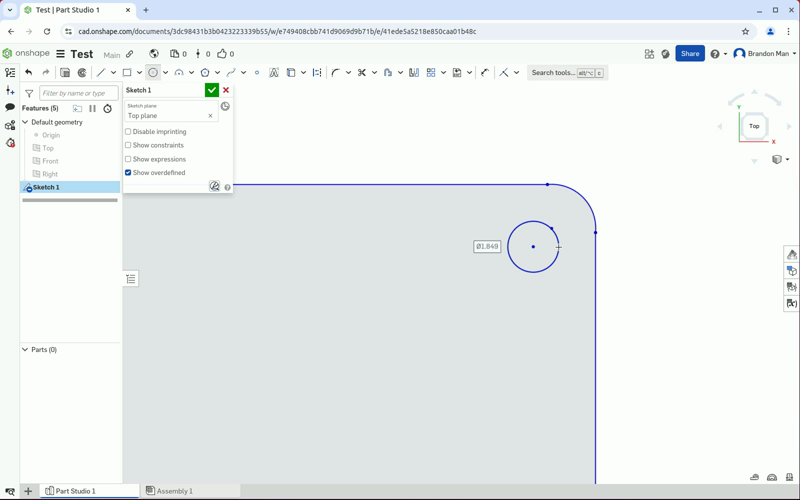
scroll(-6)
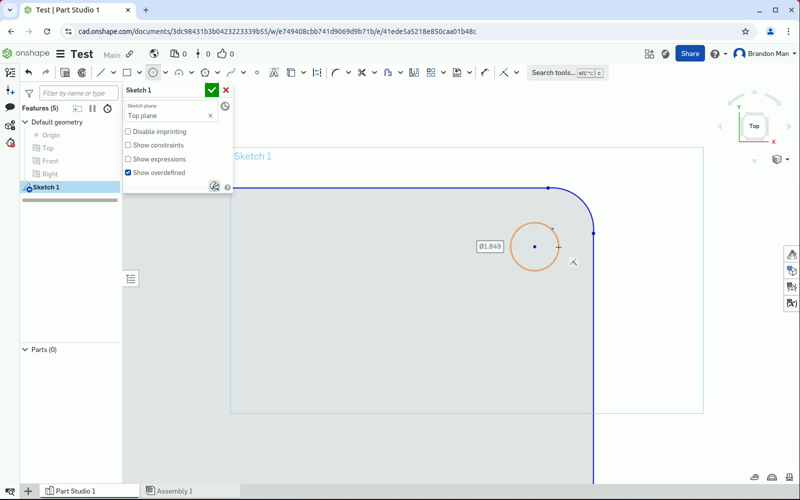
scroll(-6)
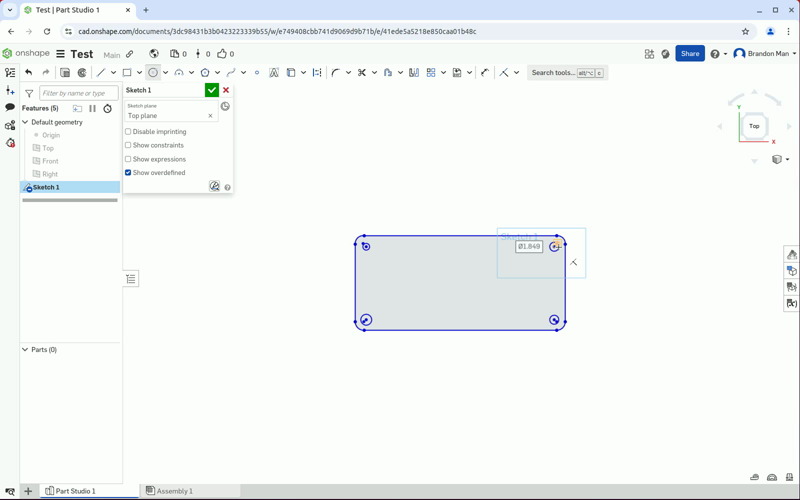
key(esc)
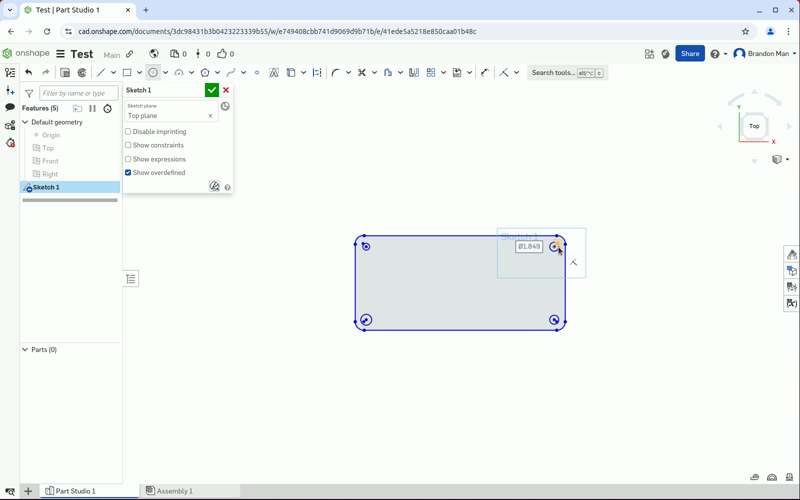
mouse_move(430, 287)
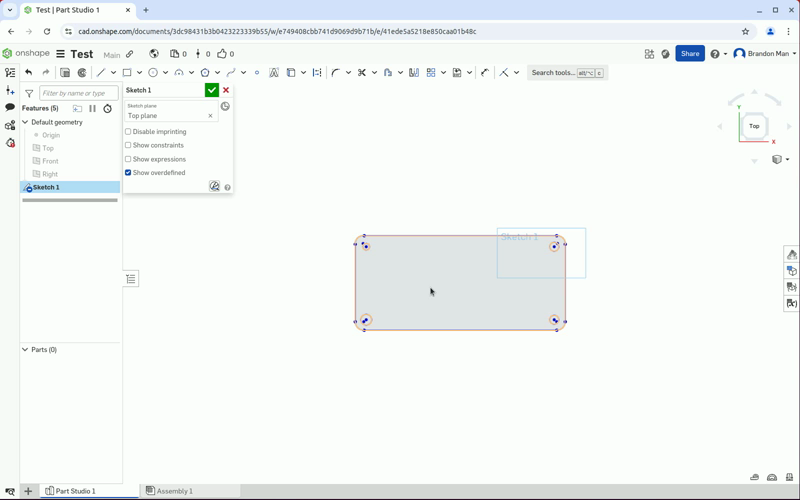
click(430, 287)
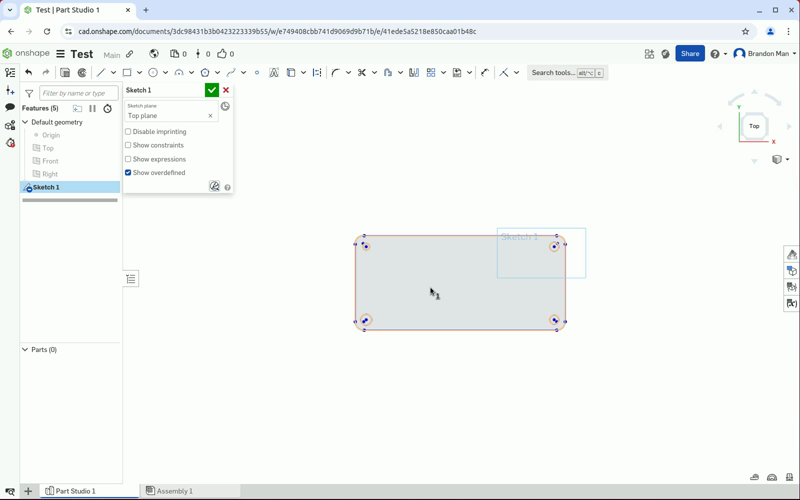
mouse_move(73, 352)
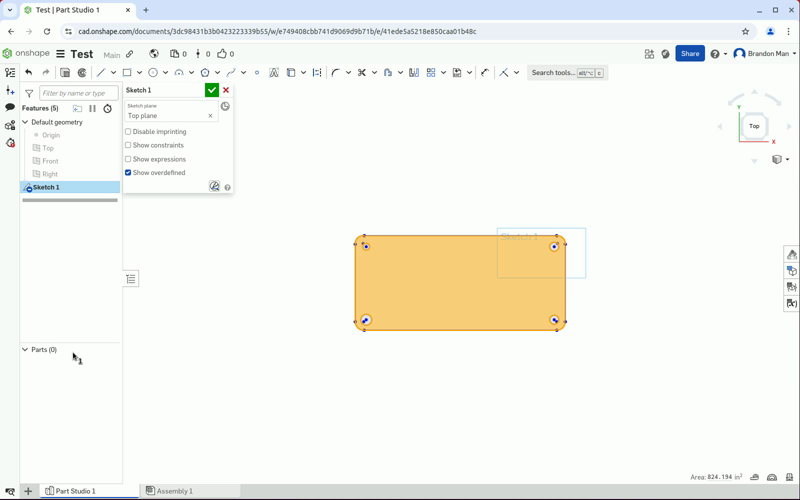
key(shift+y)
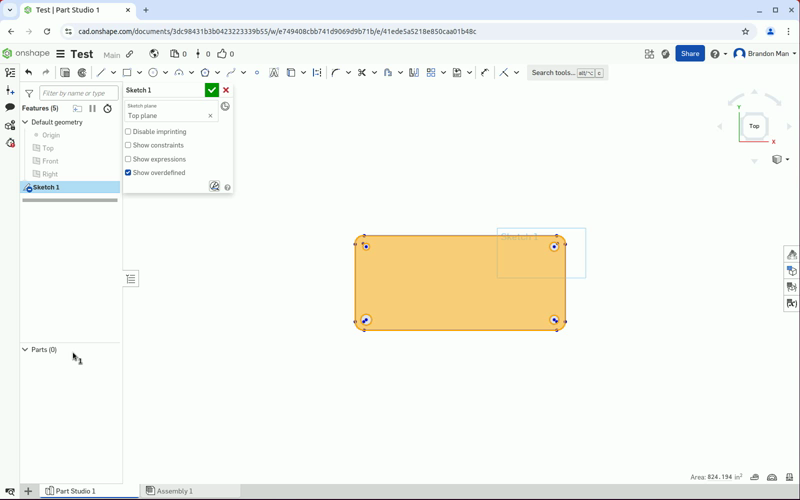
key(shift+e)
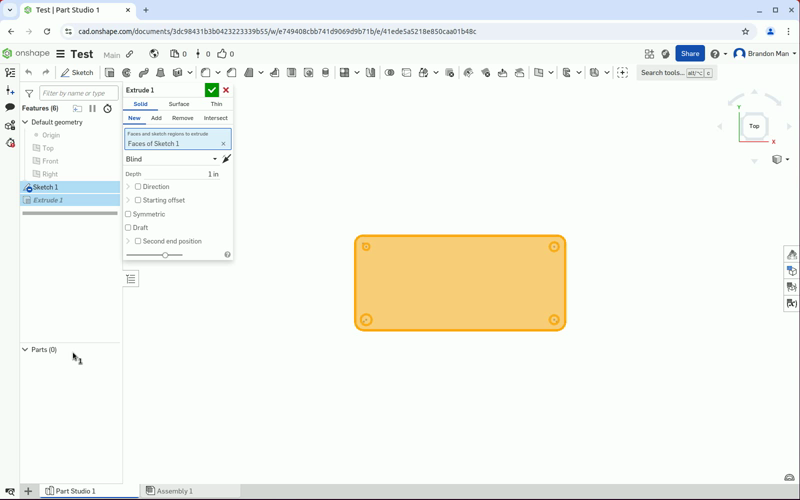
mouse_move(143, 106)
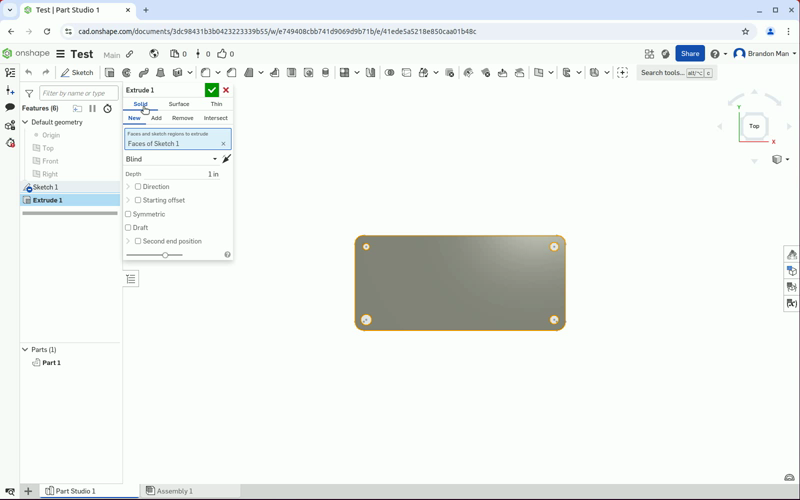
click(143, 106)
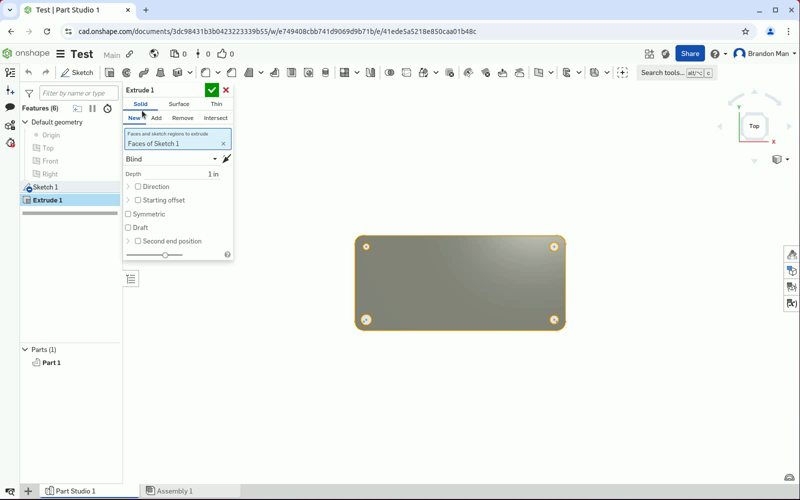
mouse_move(137, 120)
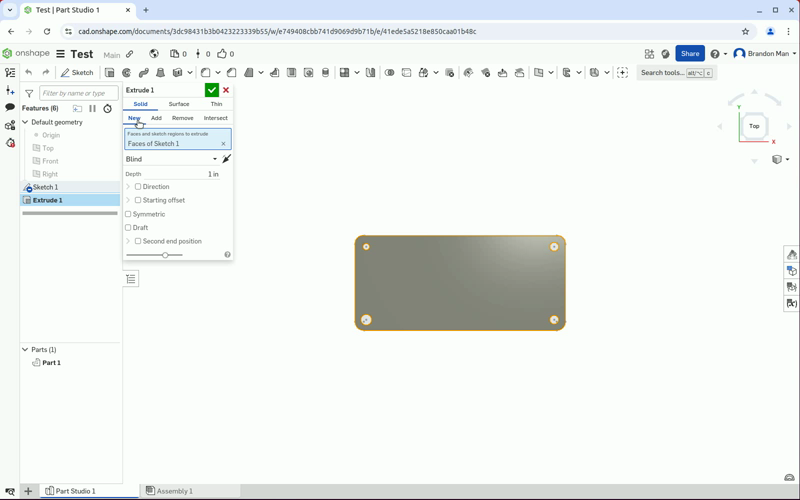
click(137, 120)
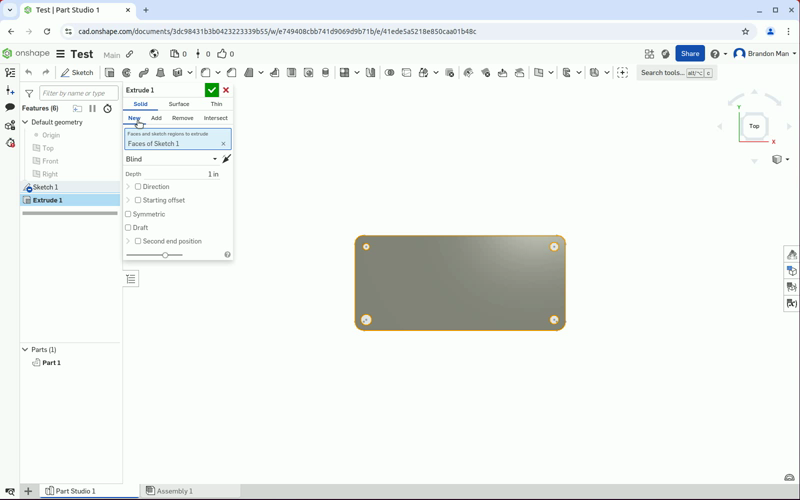
key(tab, 4)
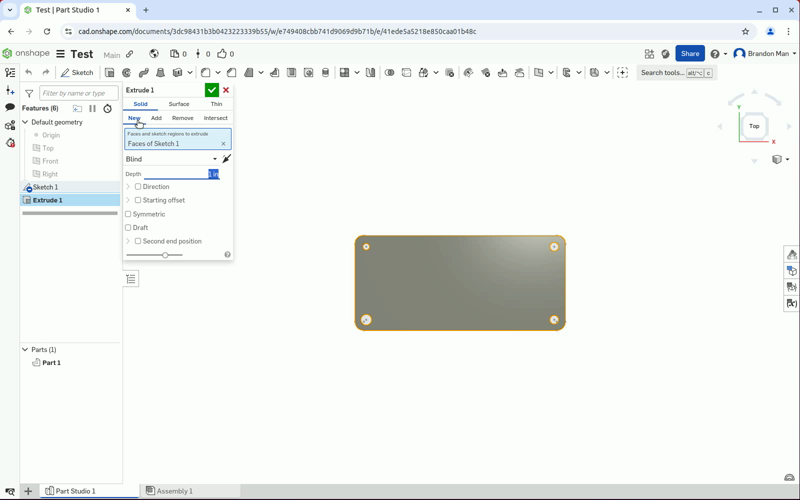
text(0.963)
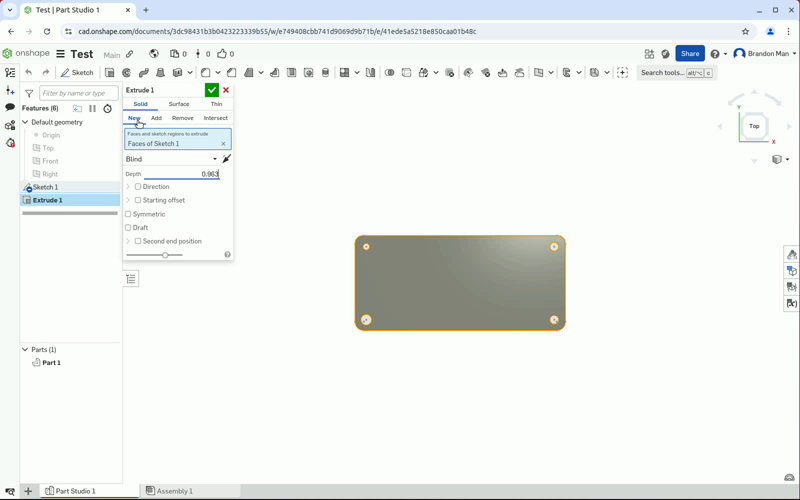
key(enter)
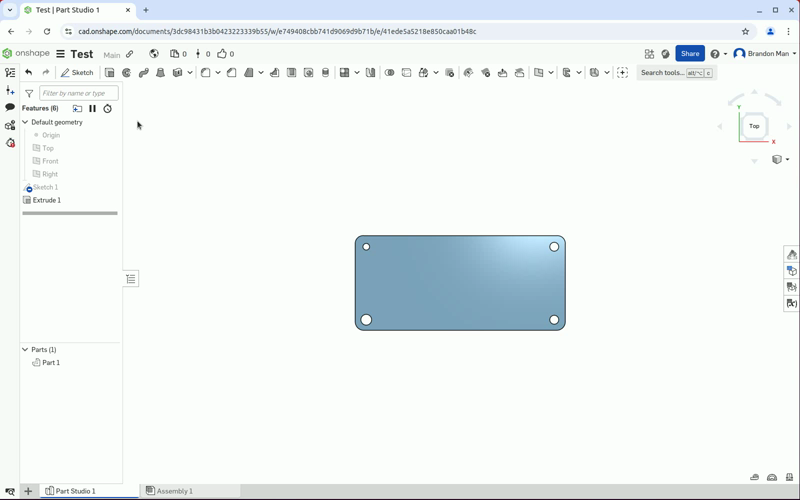
key(shift+h)
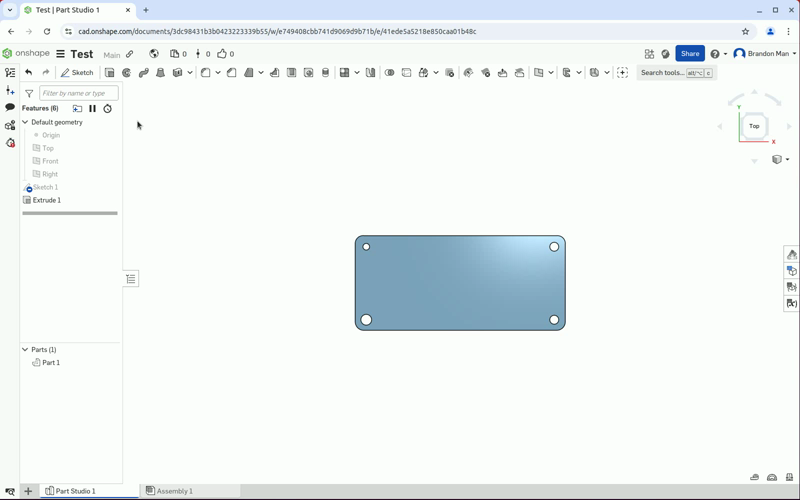
key(shift+h)
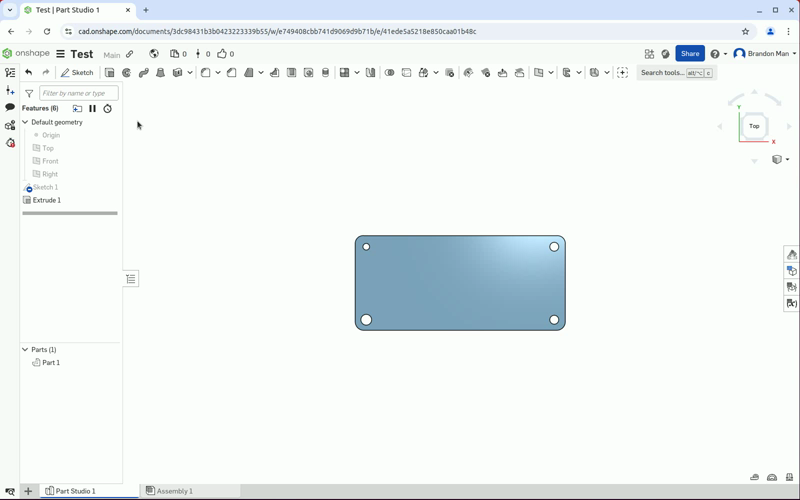
mouse_move(73, 189)
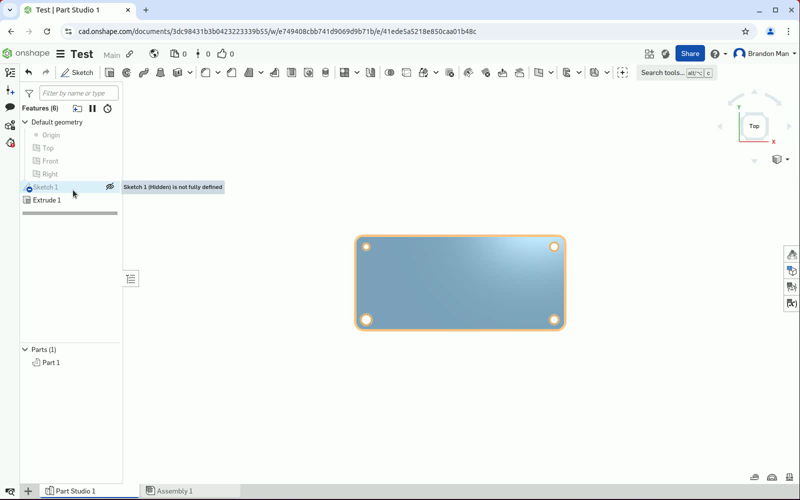
click(73, 189)
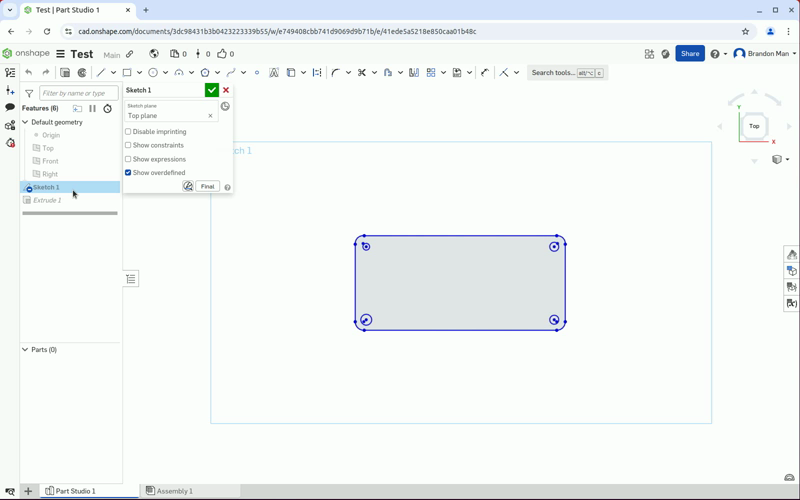
mouse_move(229, 92)
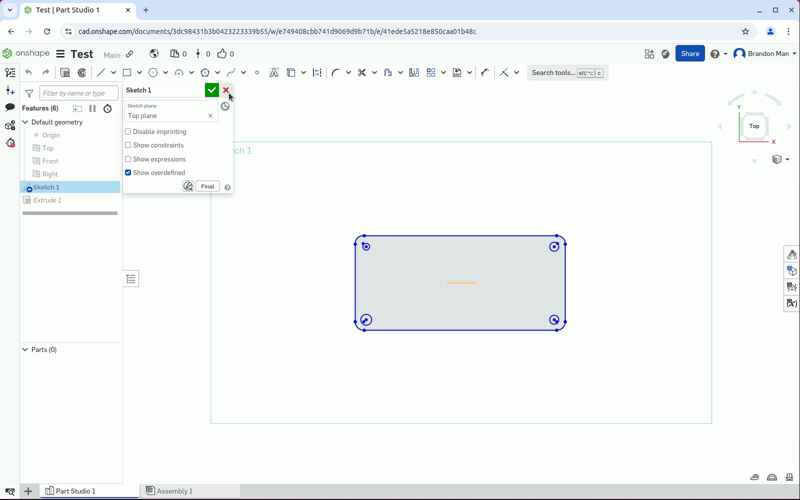
click(229, 92)
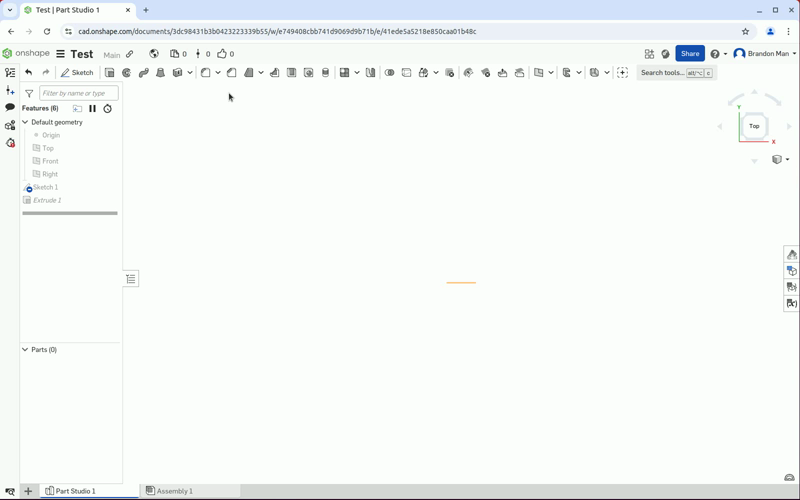
mouse_move(541, 75)
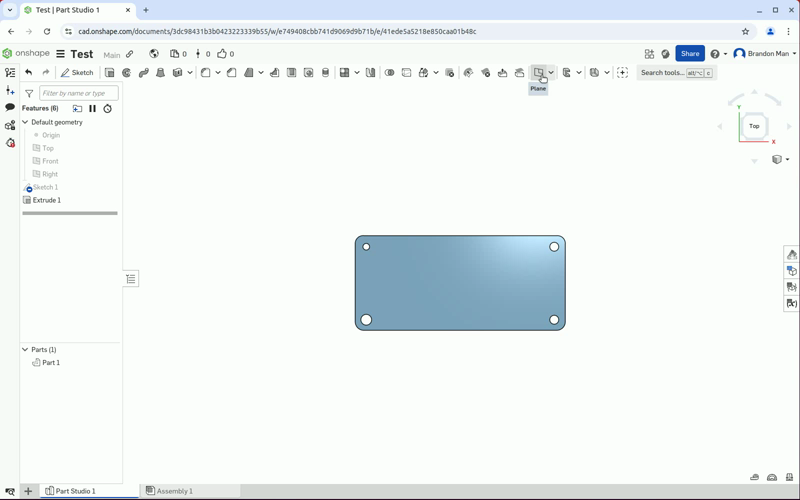
click(541, 75)
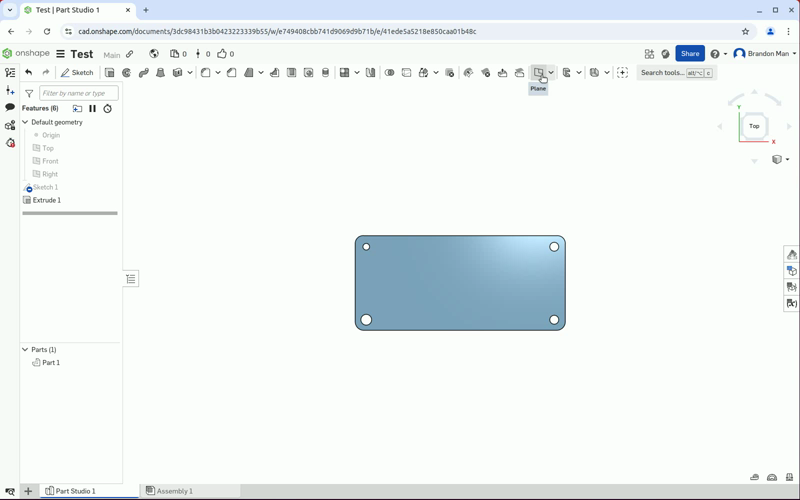
mouse_move(73, 150)
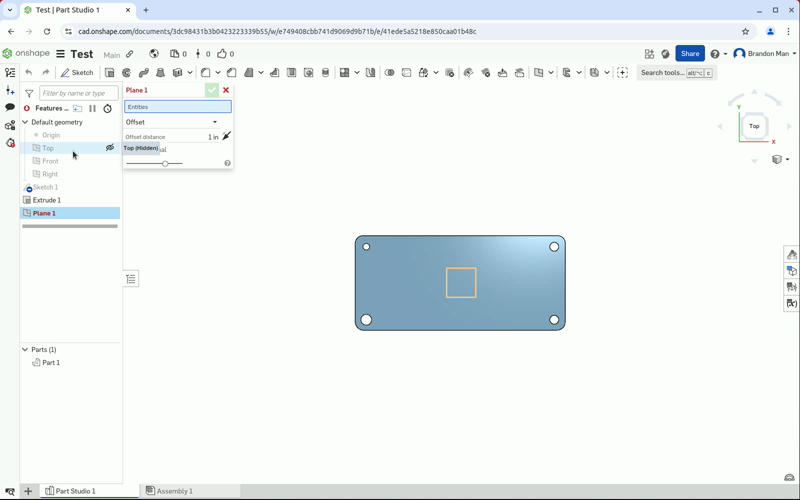
click(73, 150)
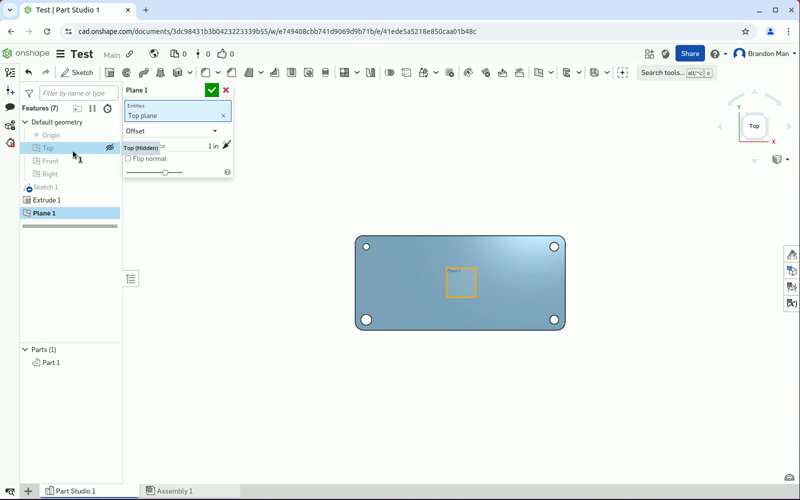
key(tab, 2)
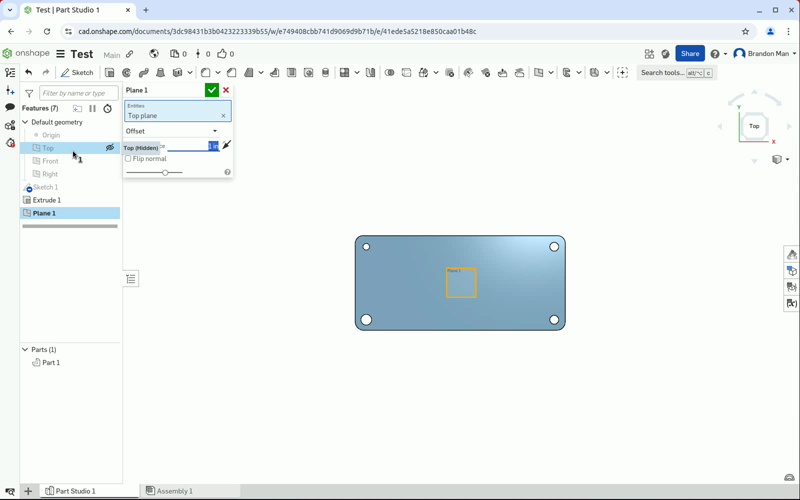
text(0.955)
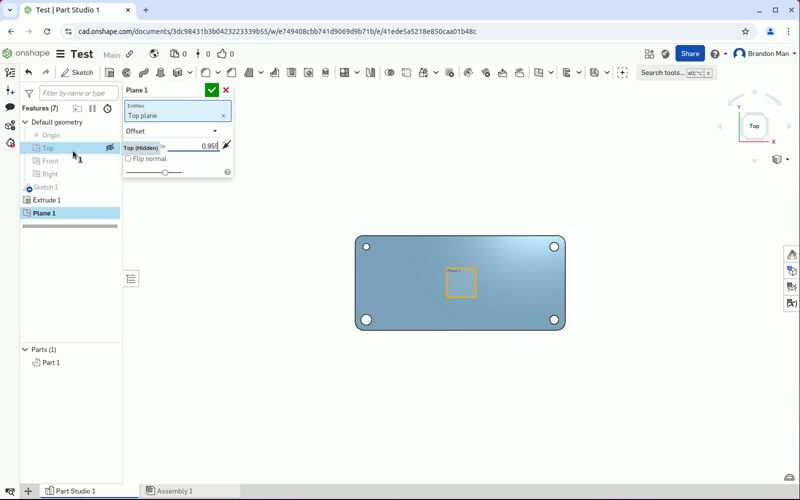
key(enter, 2)
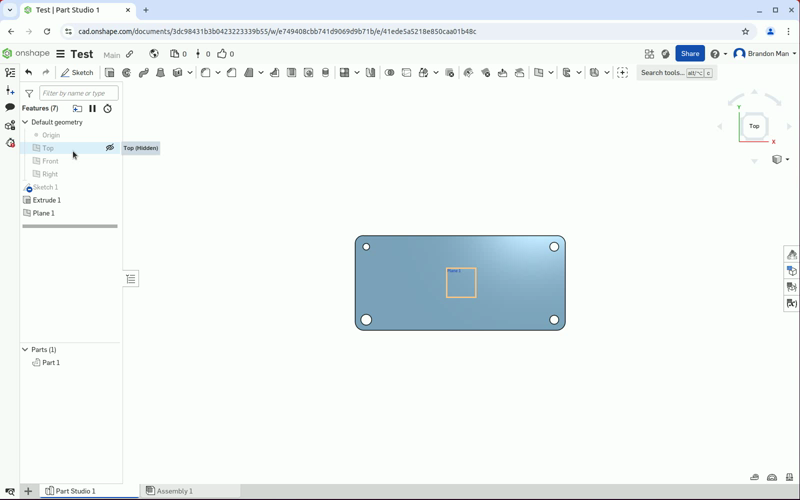
key(shift+s)
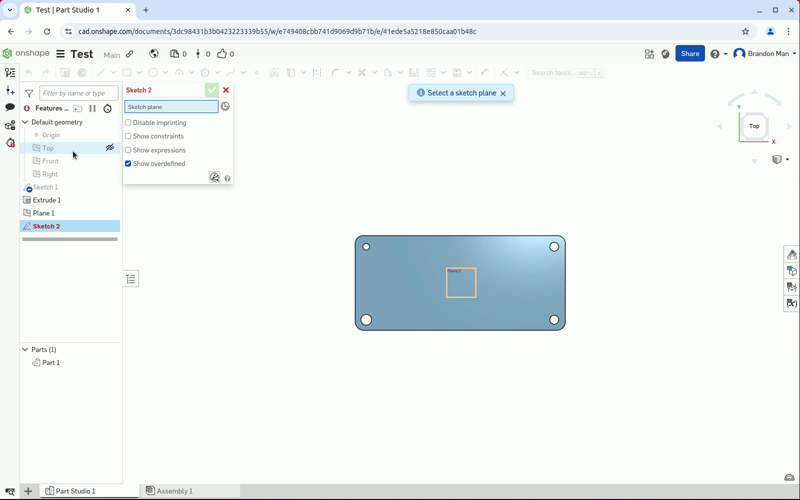
mouse_move(73, 215)
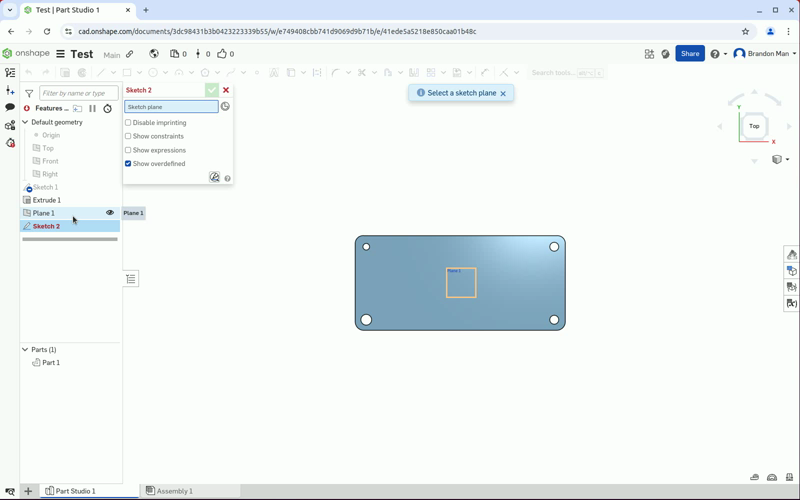
click(73, 215)
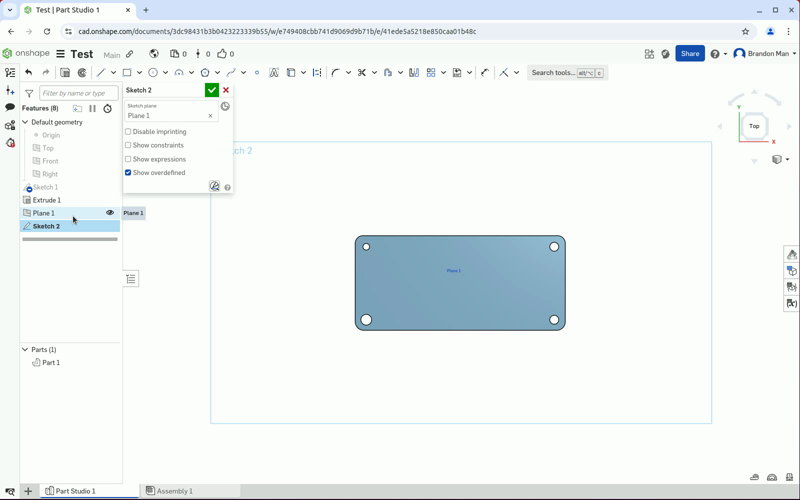
mouse_move(73, 352)
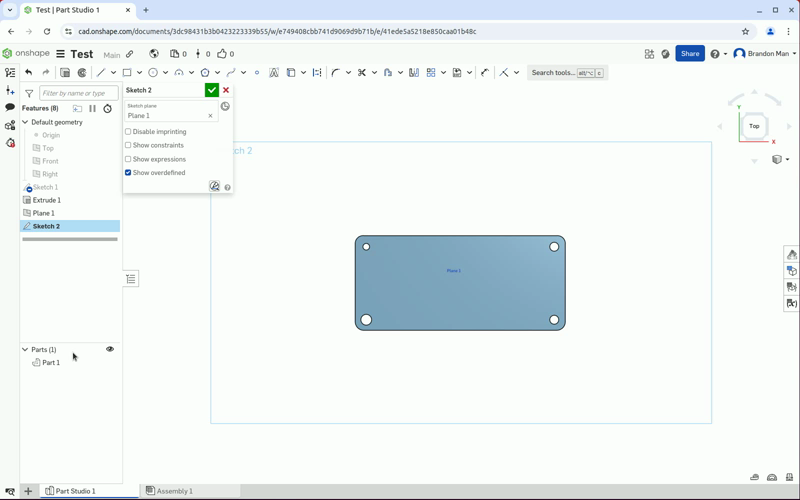
key(y)
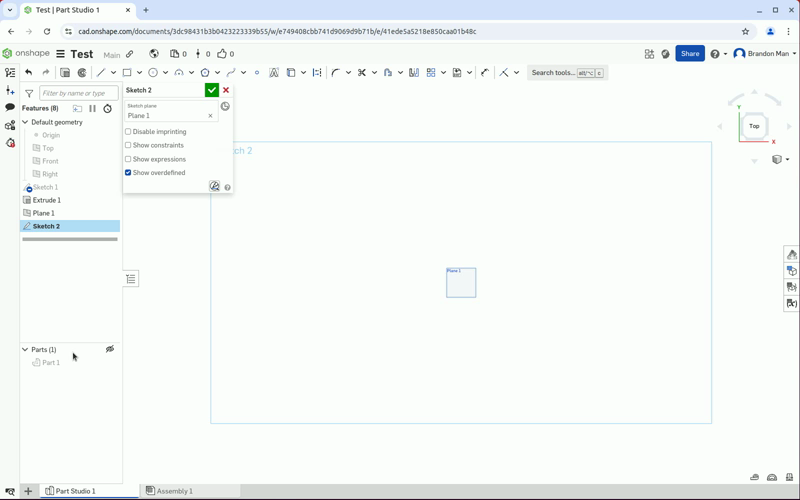
key(l)
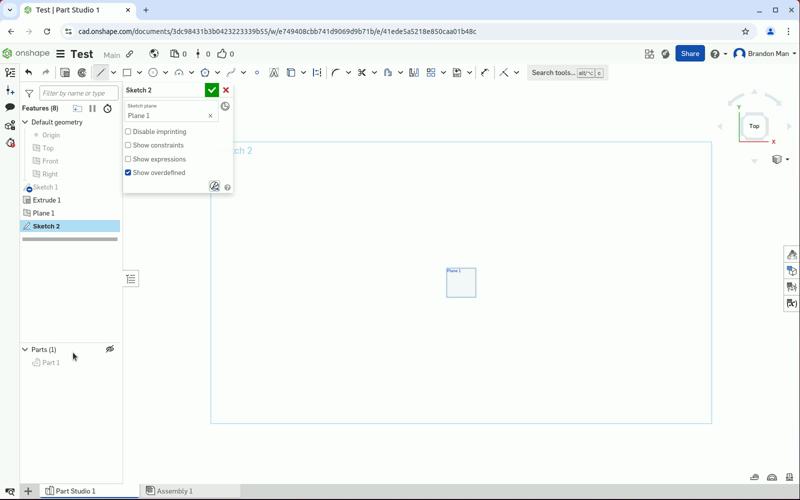
key_down(shift)
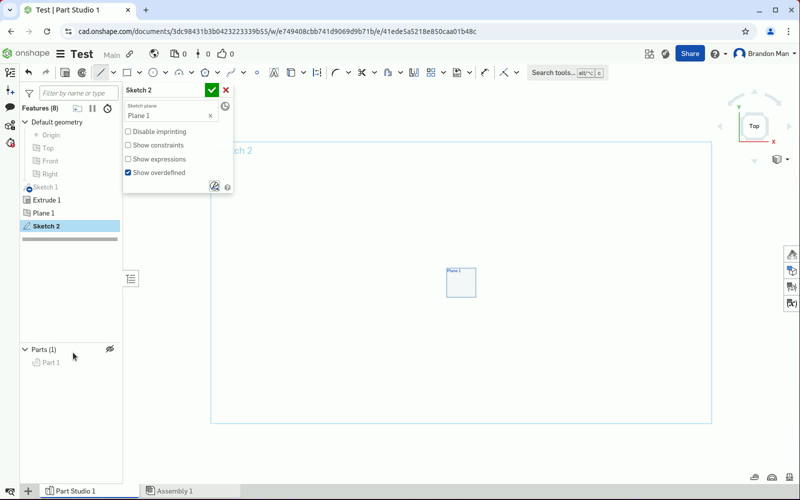
mouse_move(430, 308)
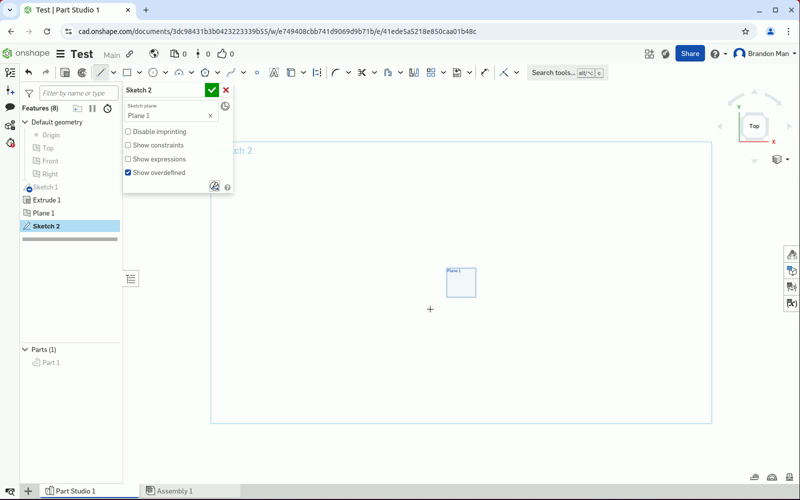
click(430, 308)
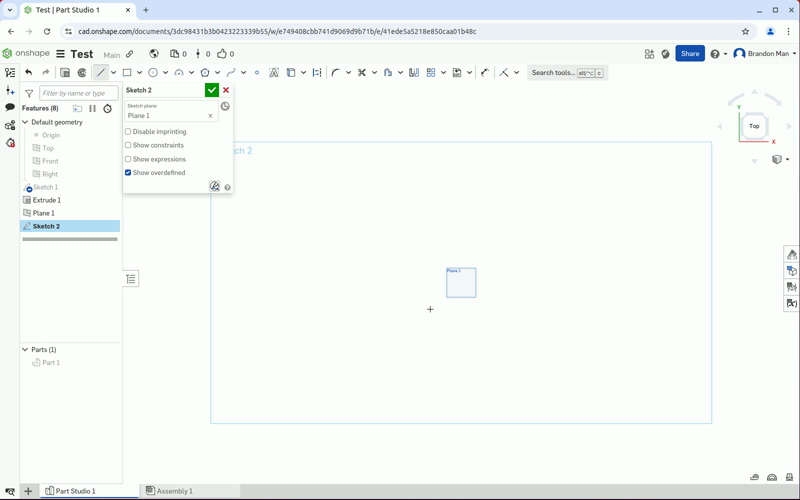
key_up(shift)
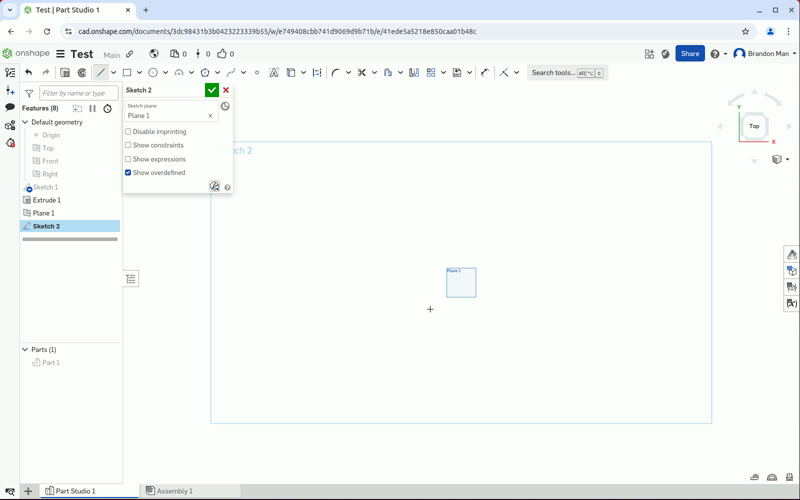
key_down(shift)
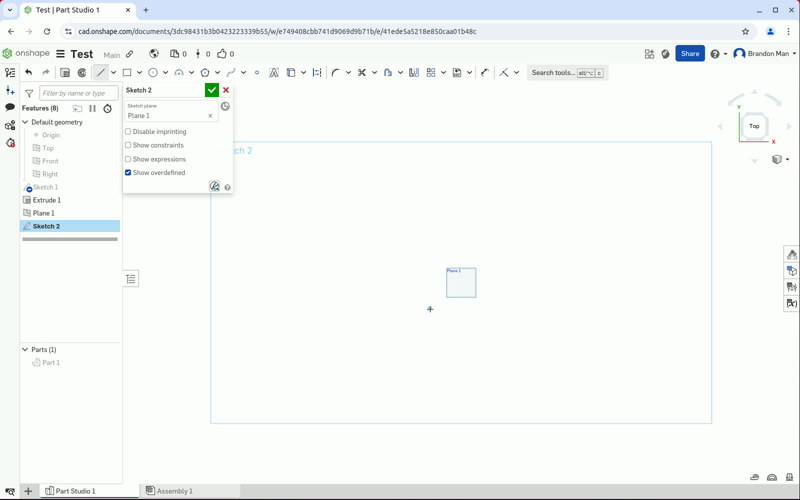
mouse_move(460, 308)
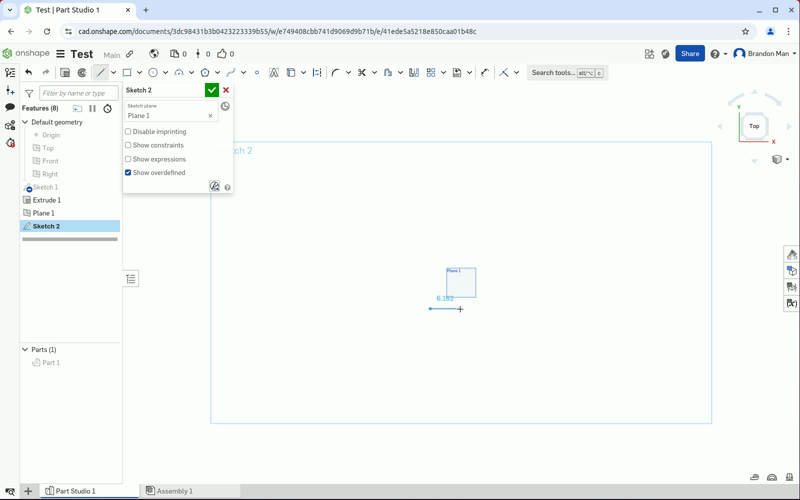
mouse_move(469, 308)
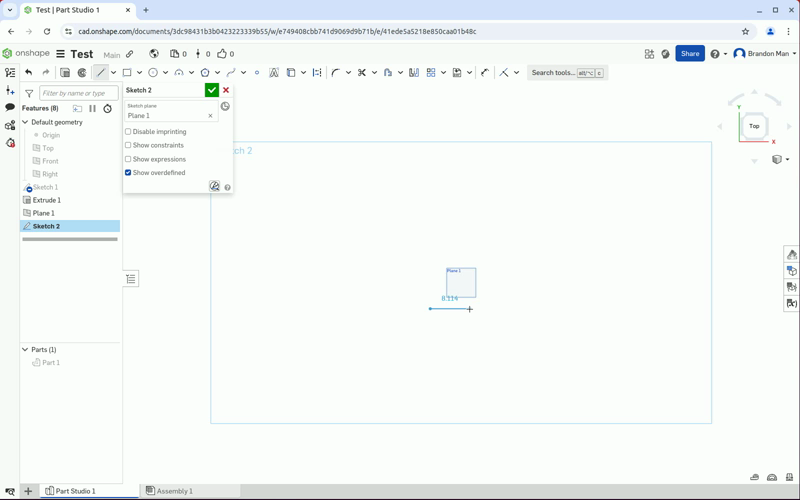
click(469, 308)
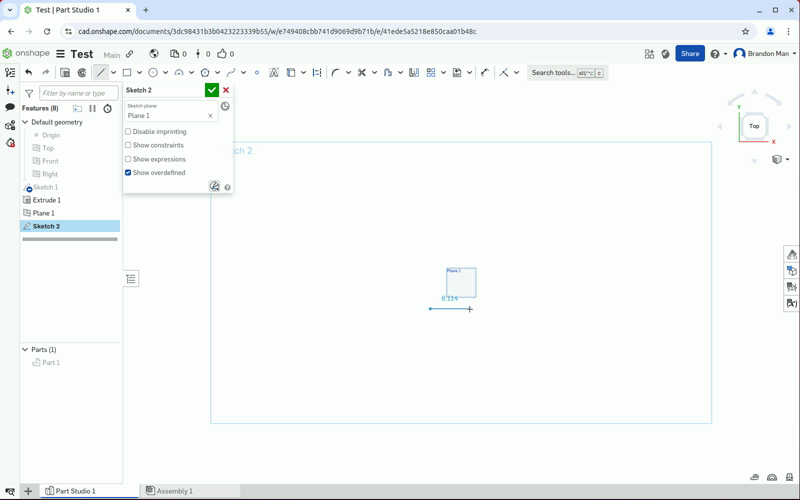
key_up(shift)
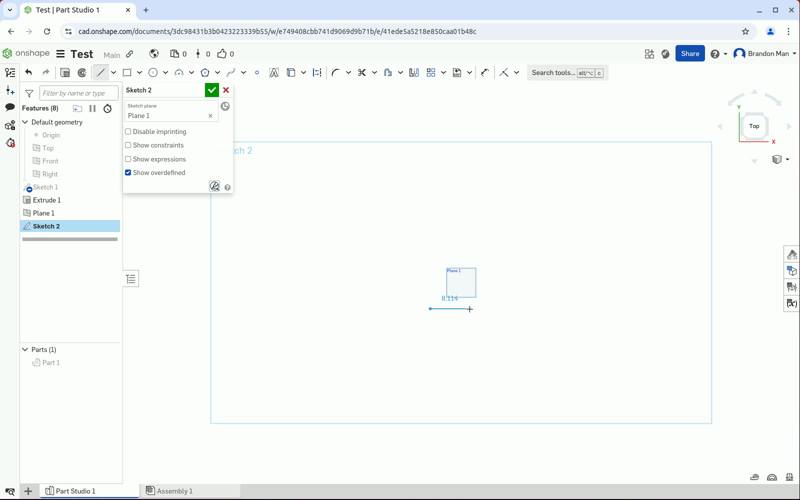
key_down(shift)
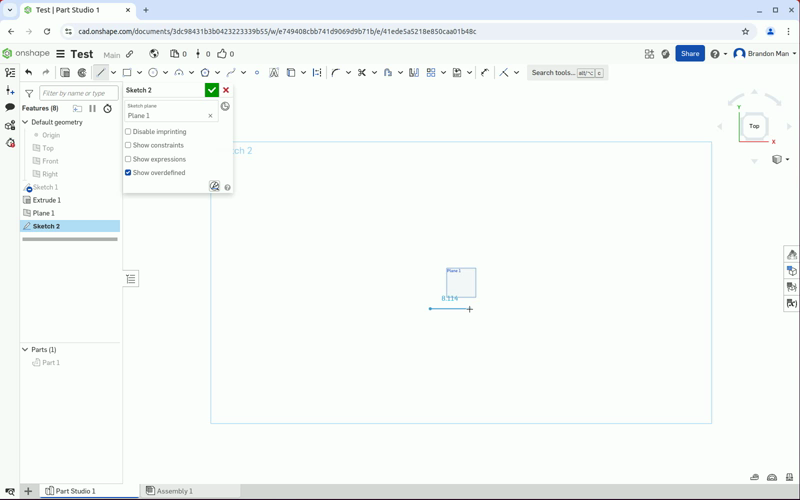
mouse_move(499, 308)
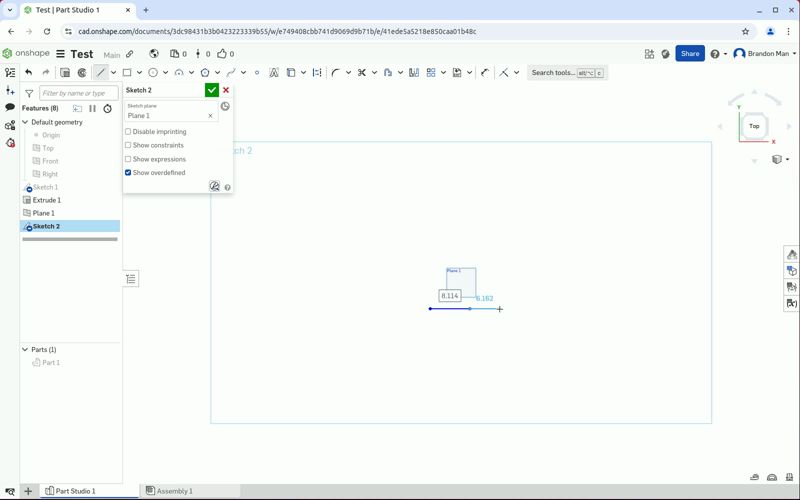
mouse_move(469, 269)
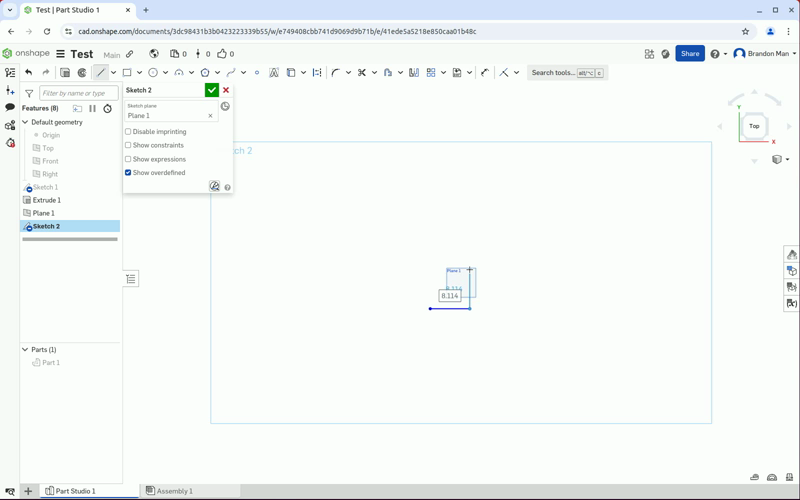
click(469, 269)
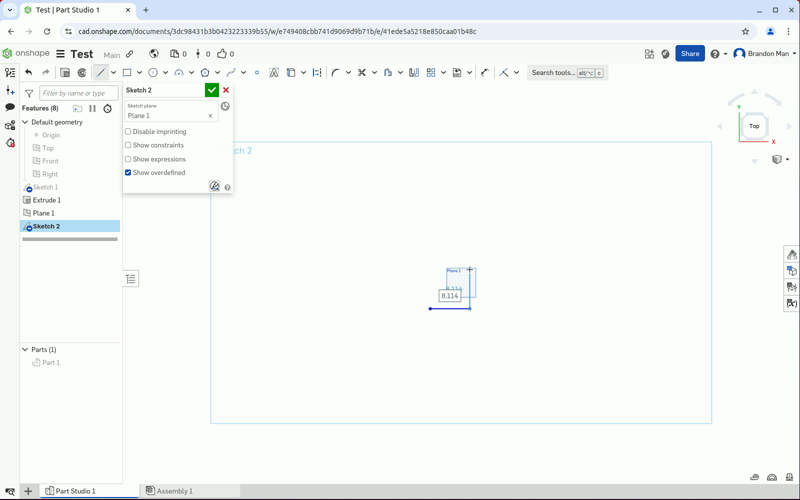
key_up(shift)
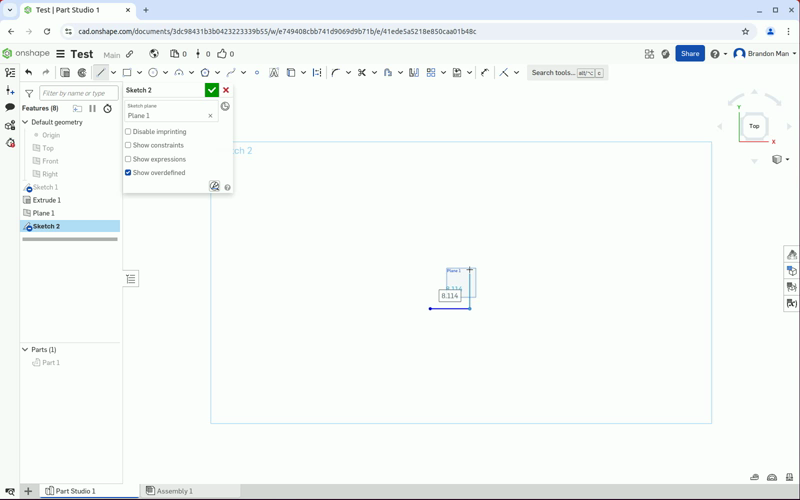
key_down(shift)
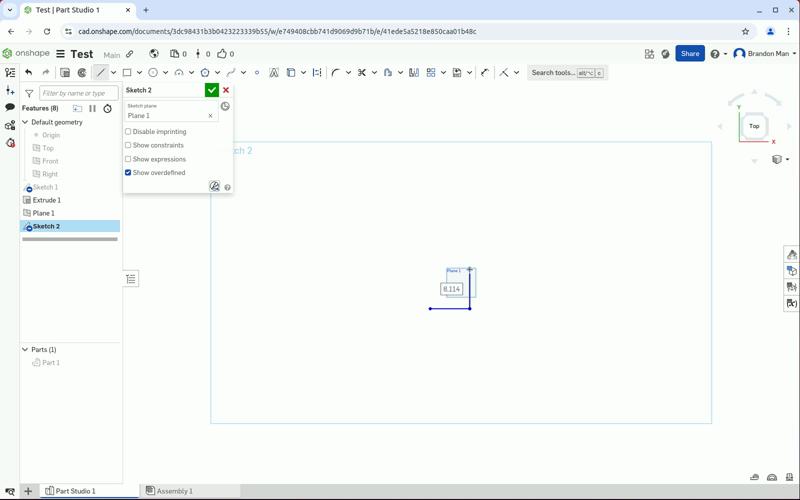
mouse_move(499, 269)
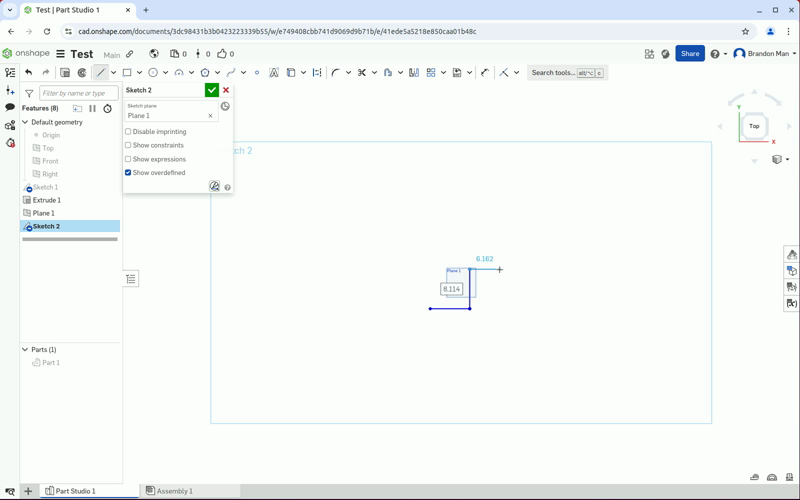
mouse_move(430, 269)
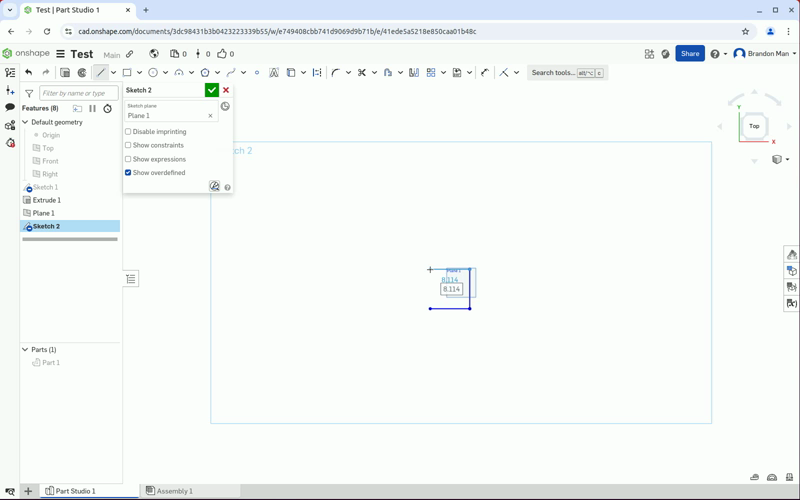
click(430, 269)
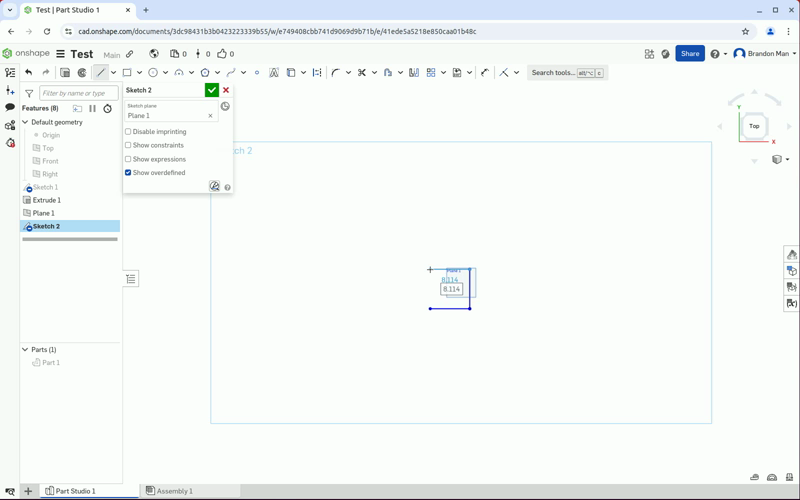
key_up(shift)
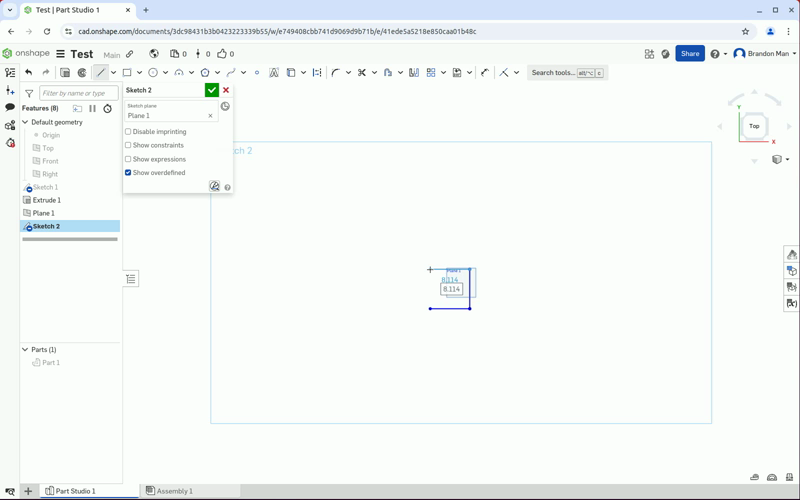
mouse_move(460, 269)
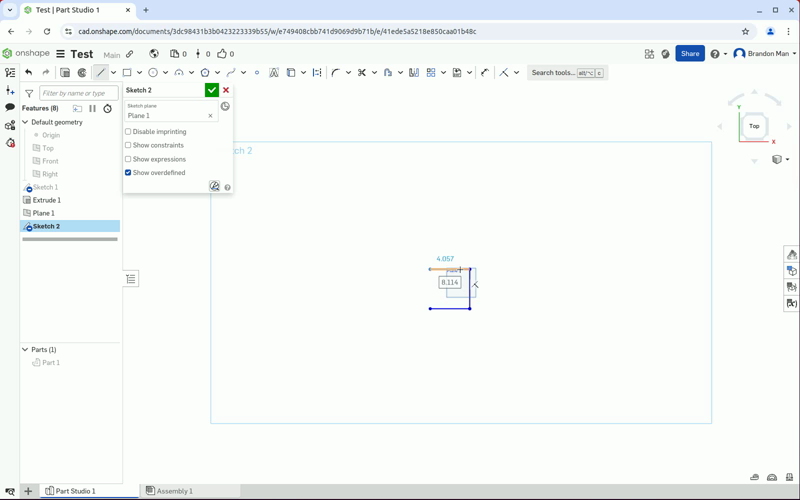
key_down(shift)
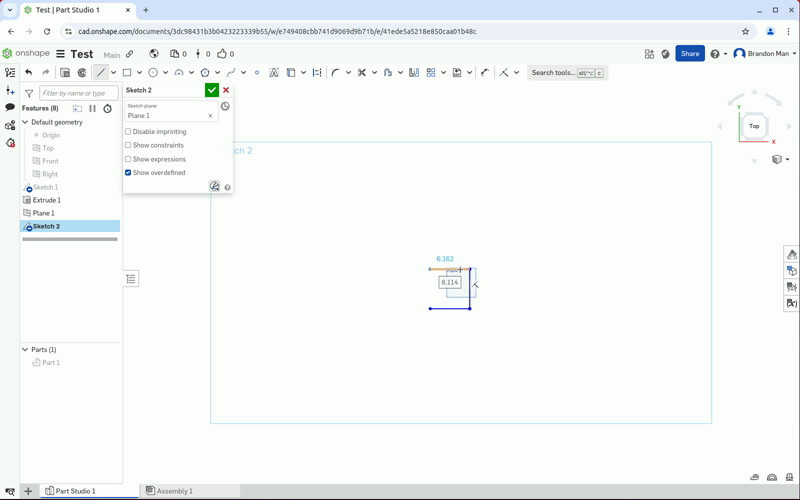
mouse_move(430, 308)
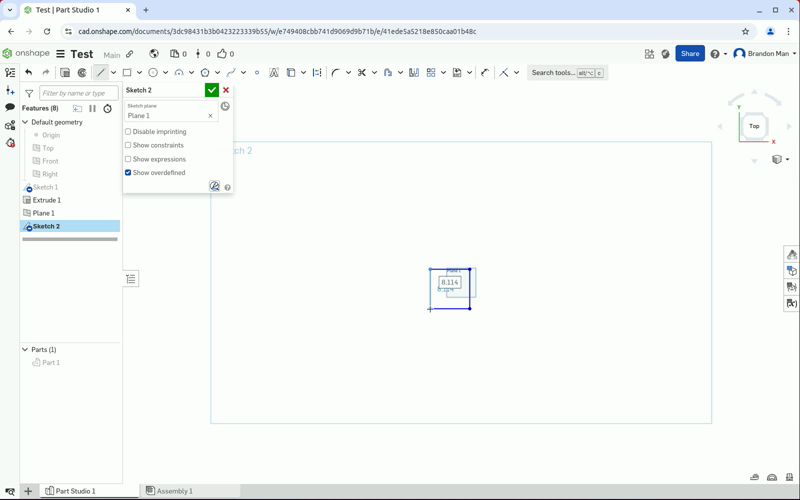
key_up(shift)
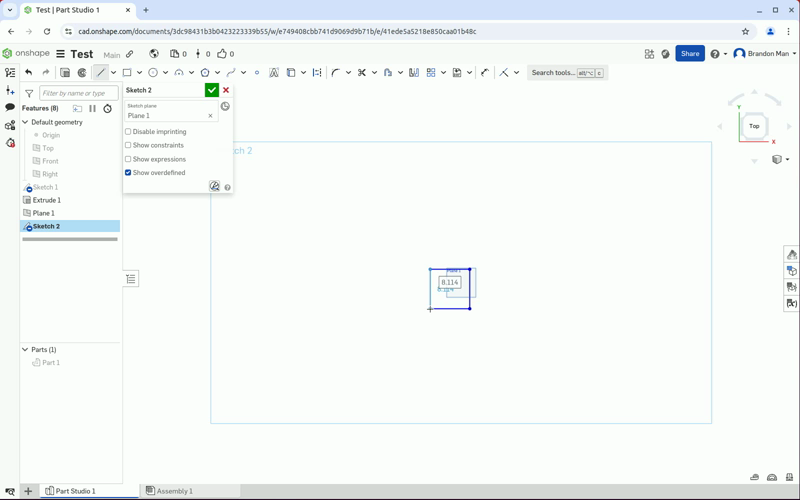
click(430, 308)
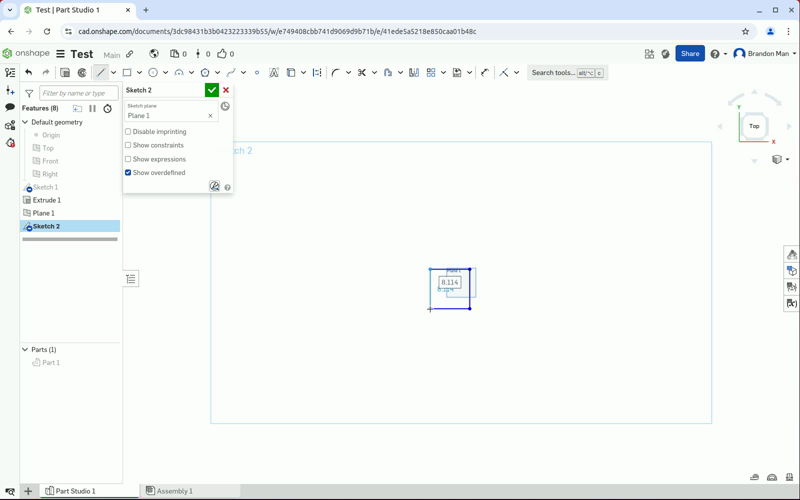
key(esc)
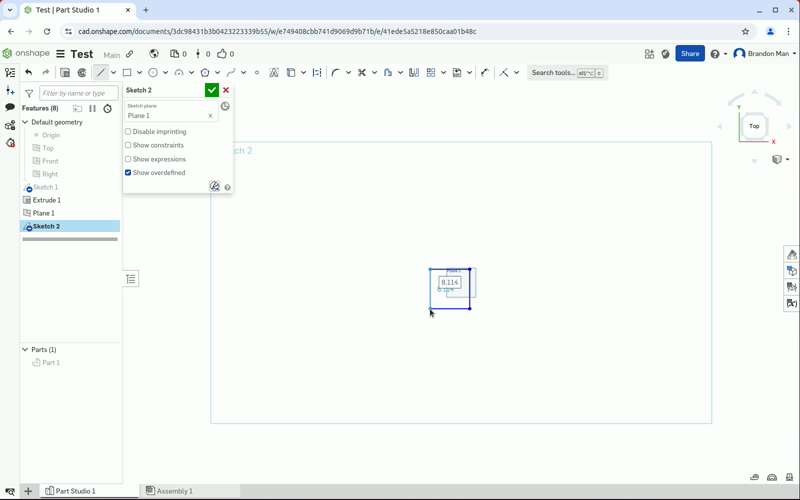
mouse_move(442, 281)
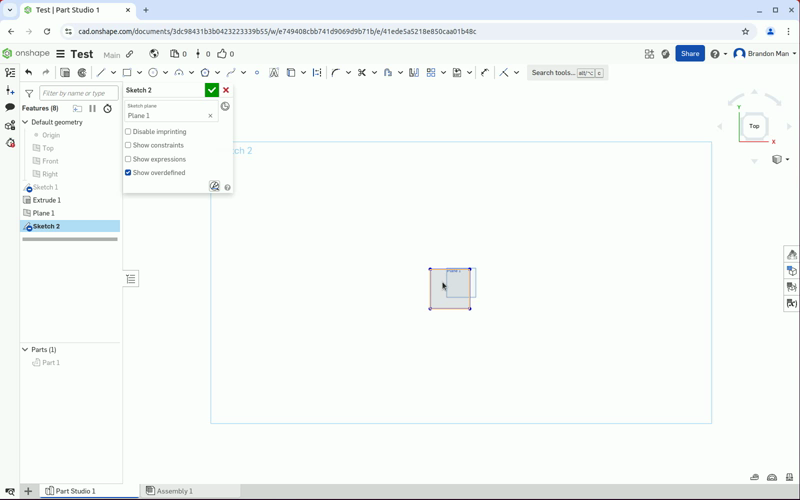
scroll(6)
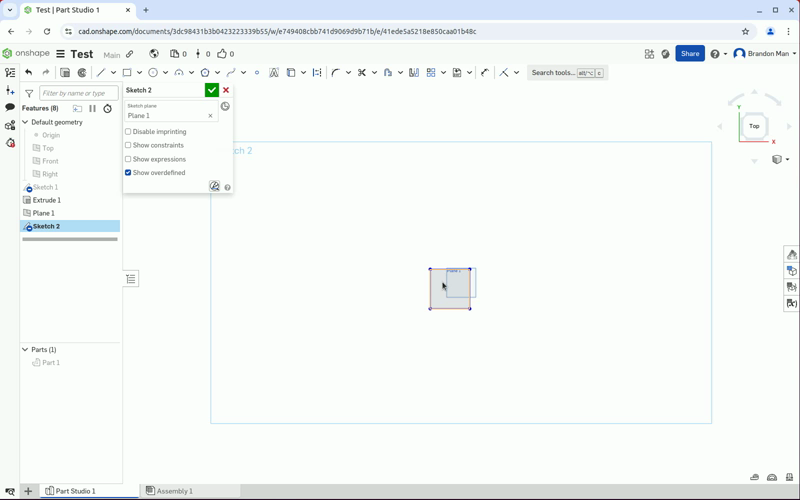
scroll(6)
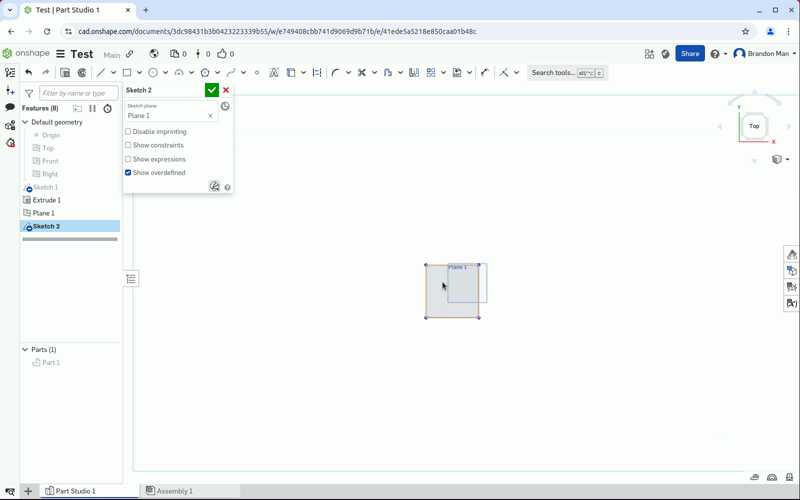
scroll(6)
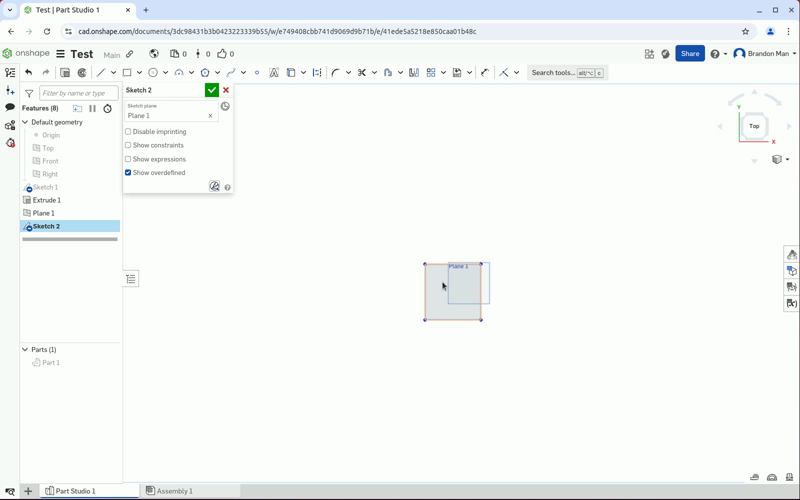
scroll(6)
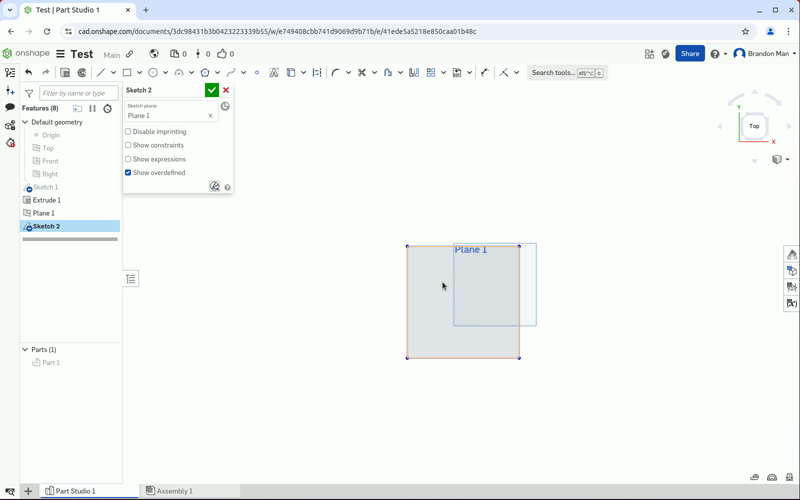
scroll(6)
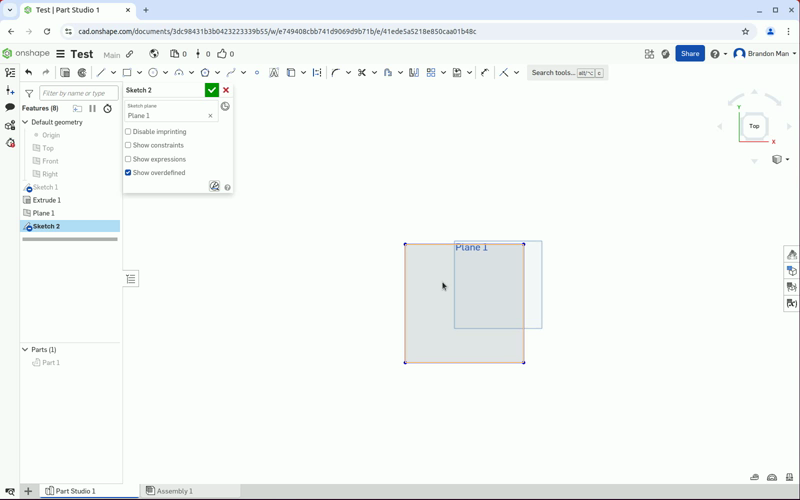
scroll(6)
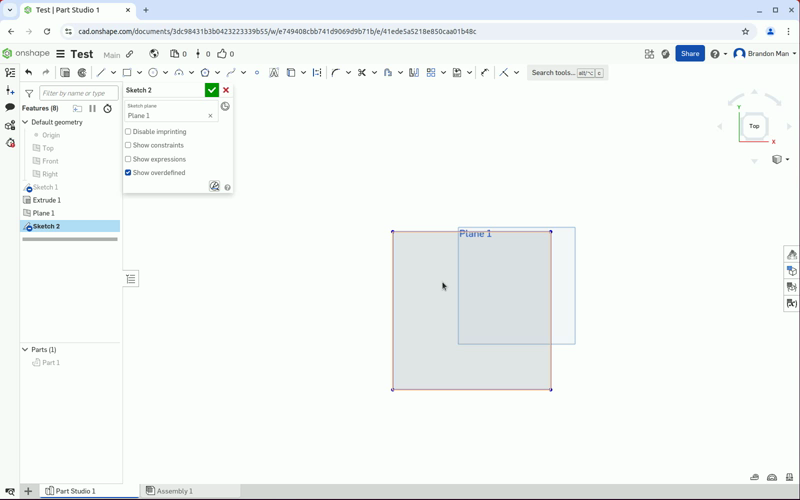
scroll(6)
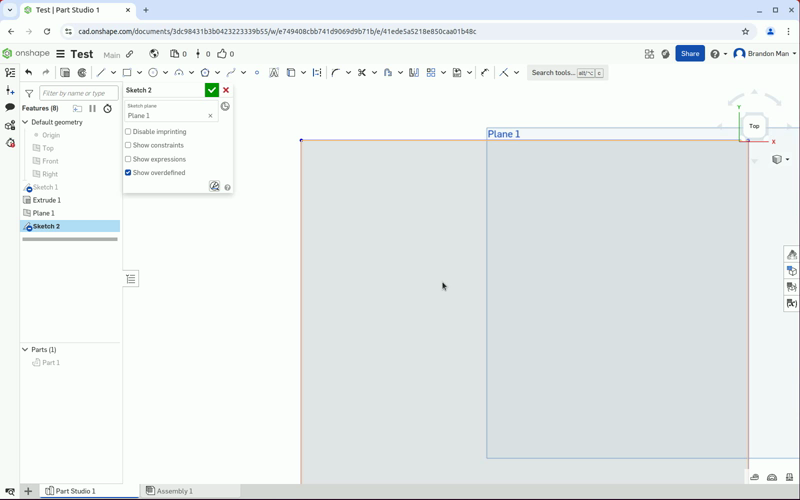
click(442, 281)
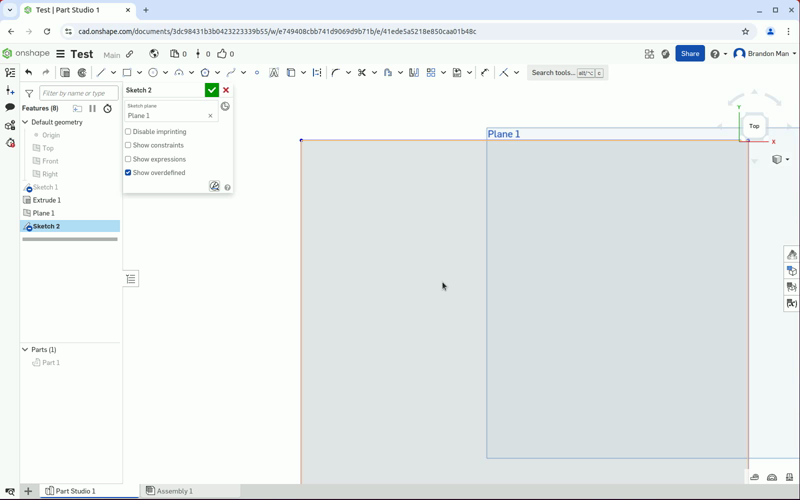
scroll(-6)
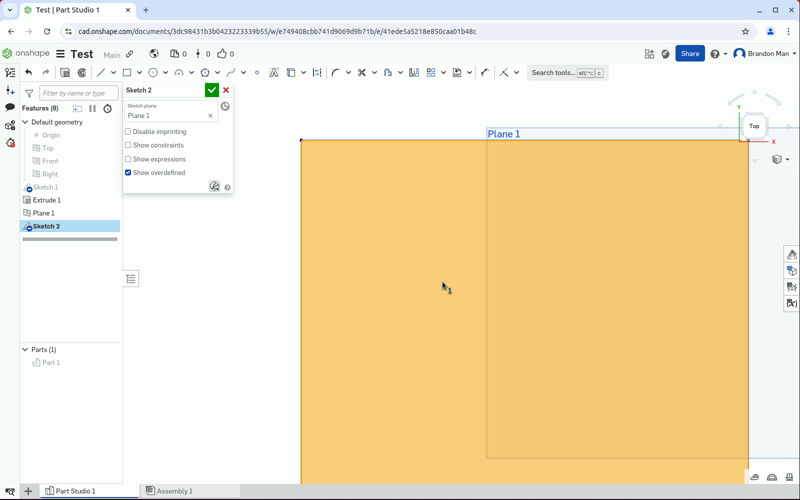
scroll(-6)
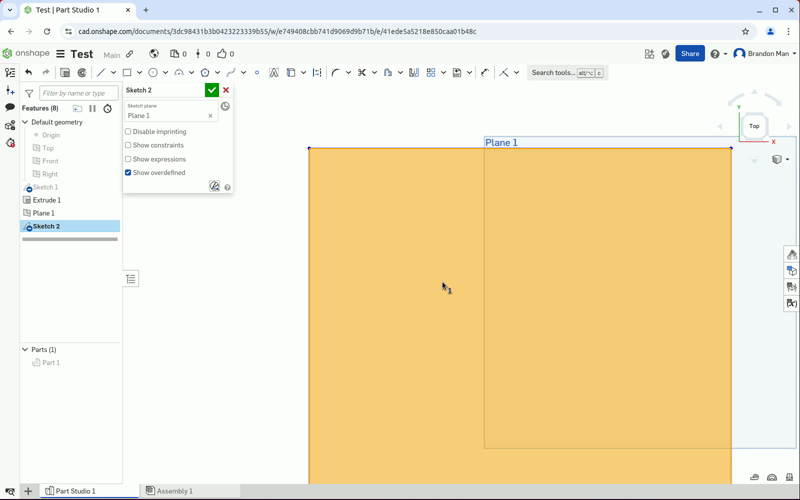
scroll(-6)
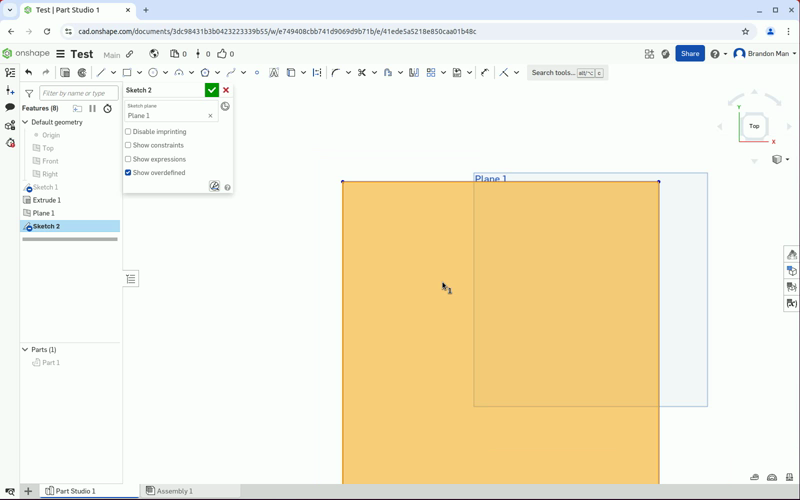
scroll(-6)
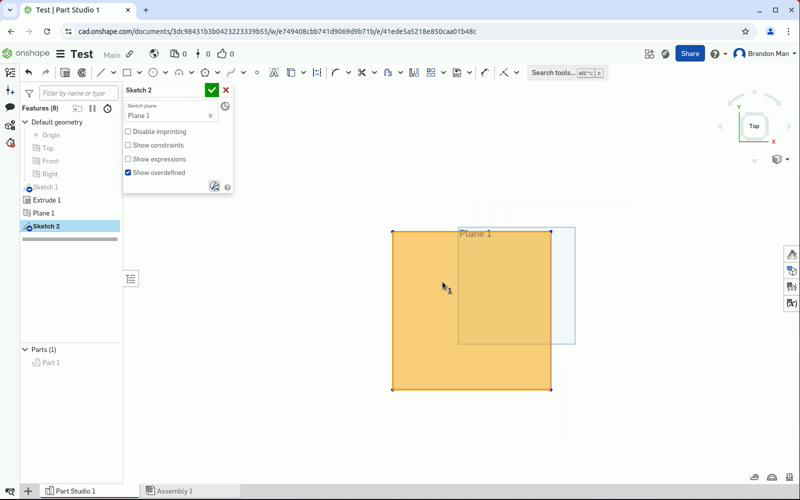
scroll(-6)
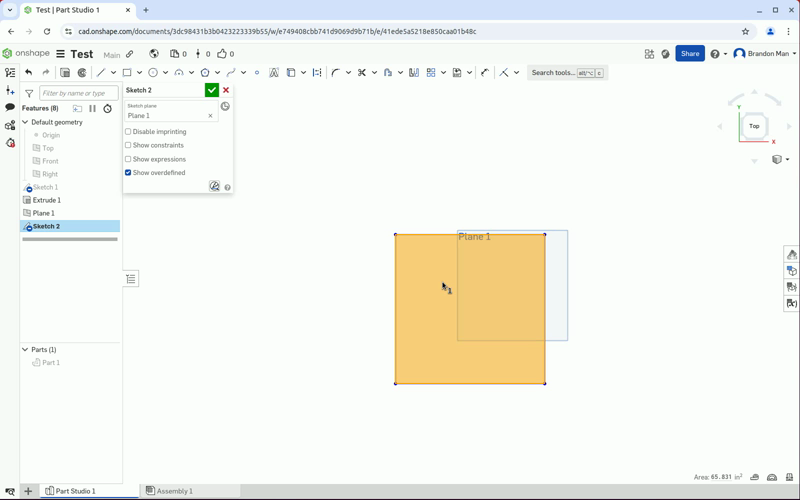
scroll(-6)
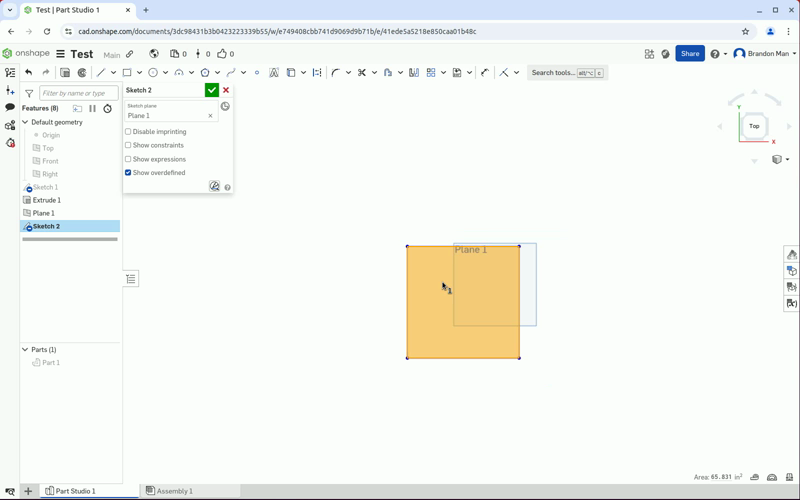
scroll(-6)
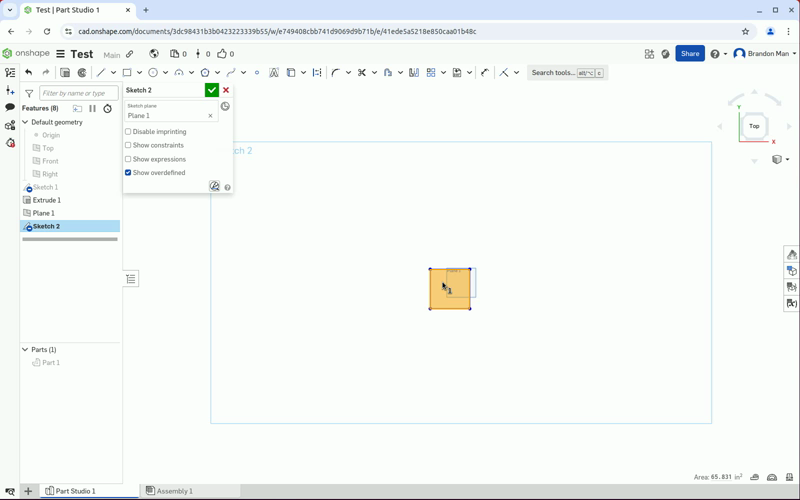
mouse_move(73, 352)
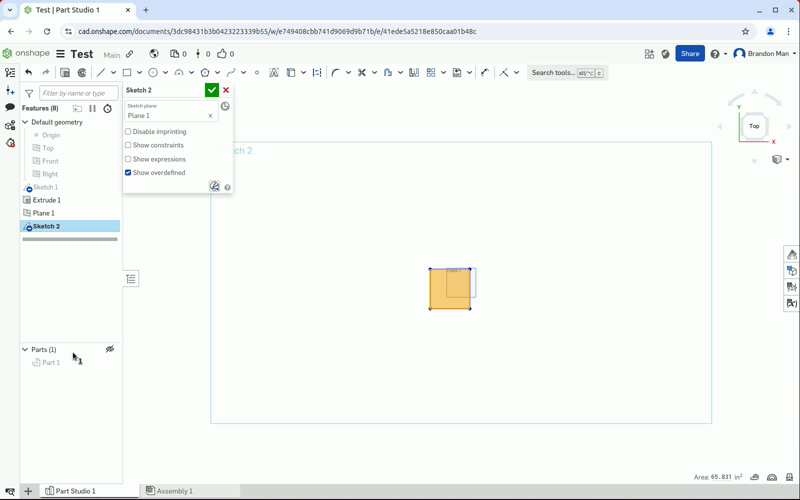
key(shift+y)
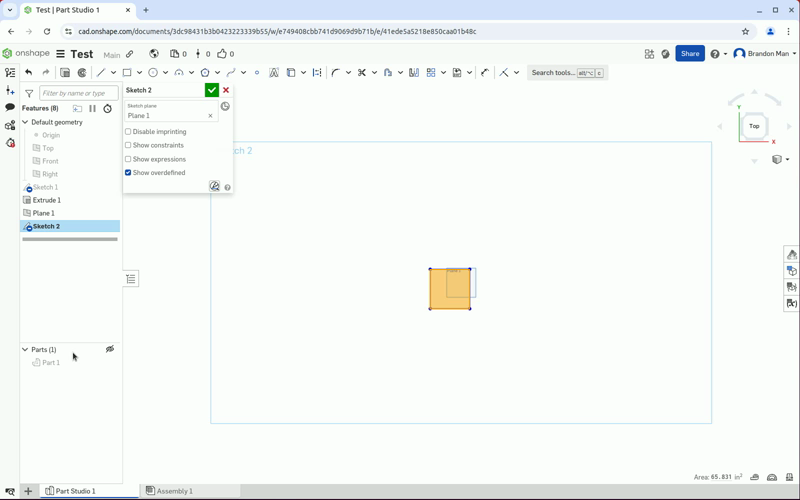
key(shift+e)
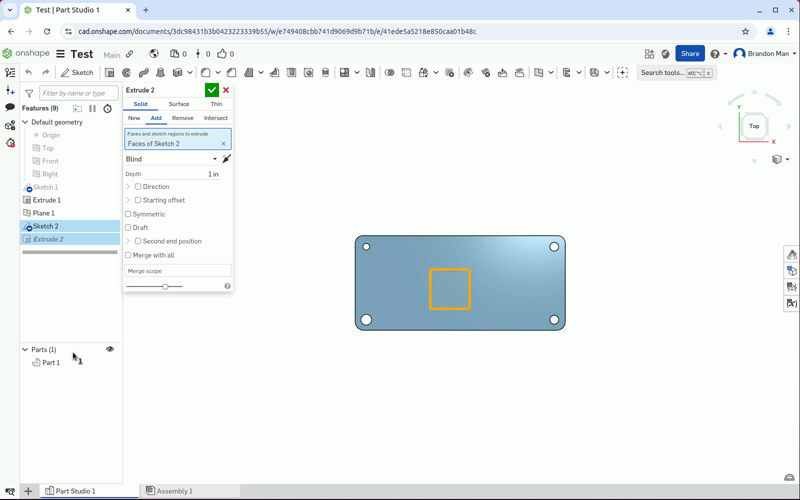
mouse_move(143, 106)
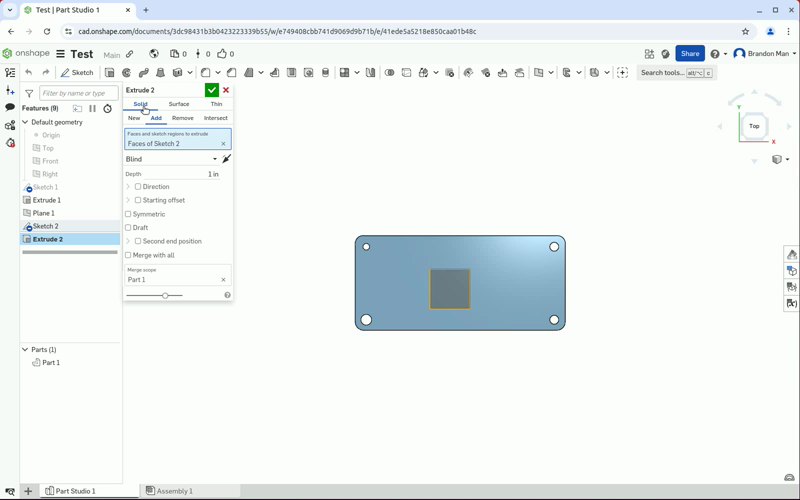
click(143, 106)
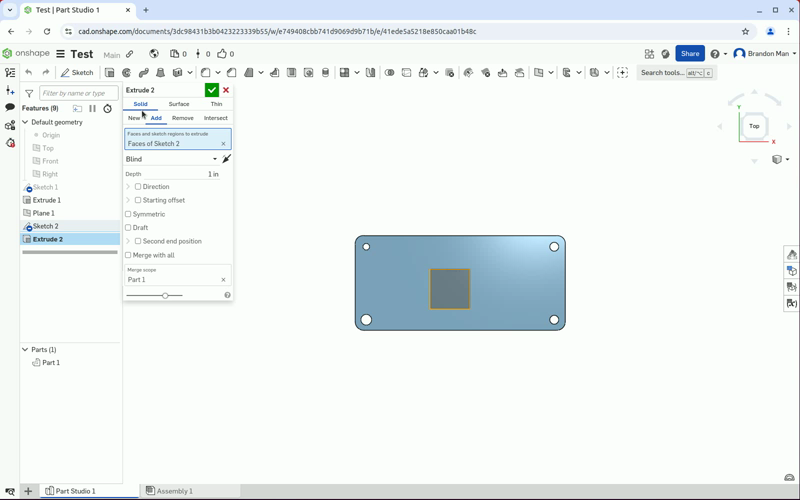
mouse_move(137, 120)
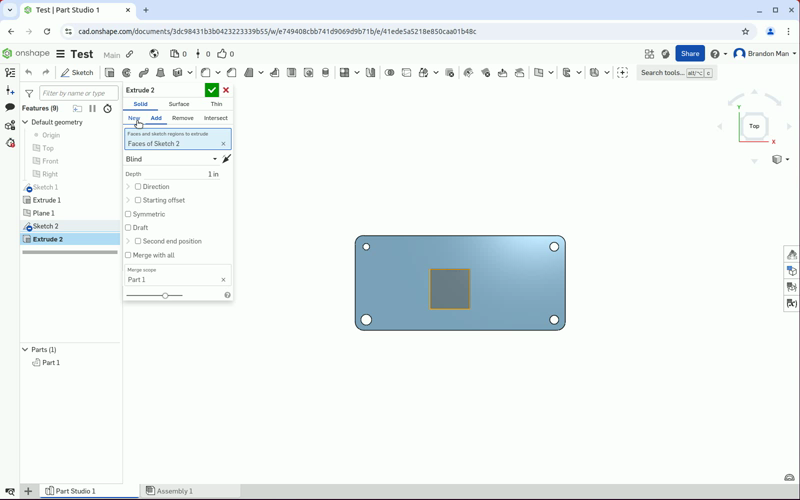
click(137, 120)
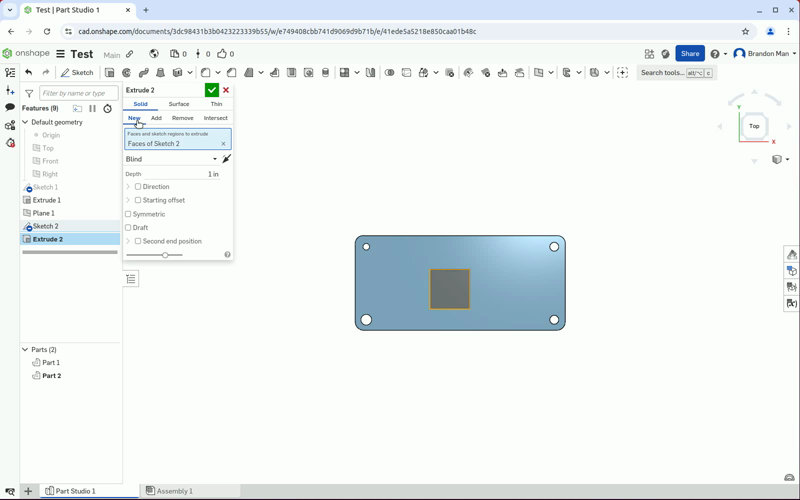
key(tab, 4)
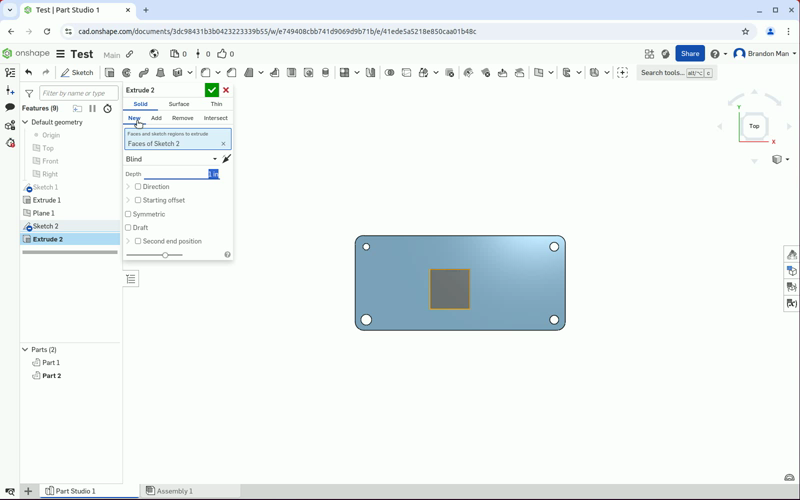
text(0.963)
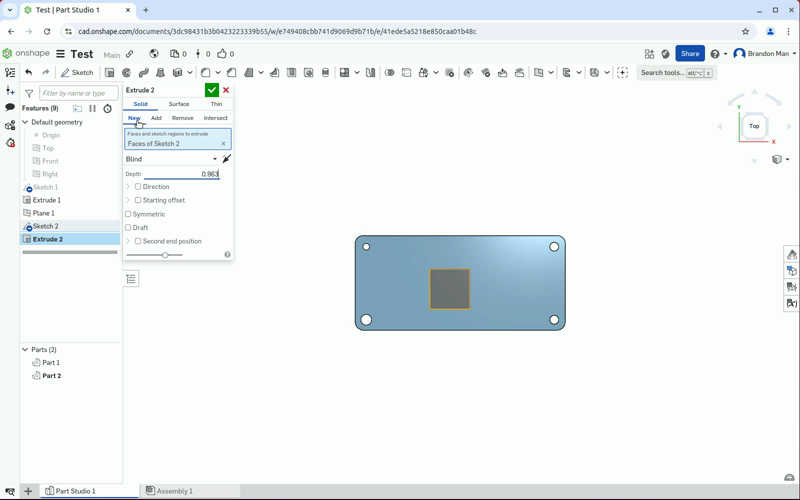
key(enter)
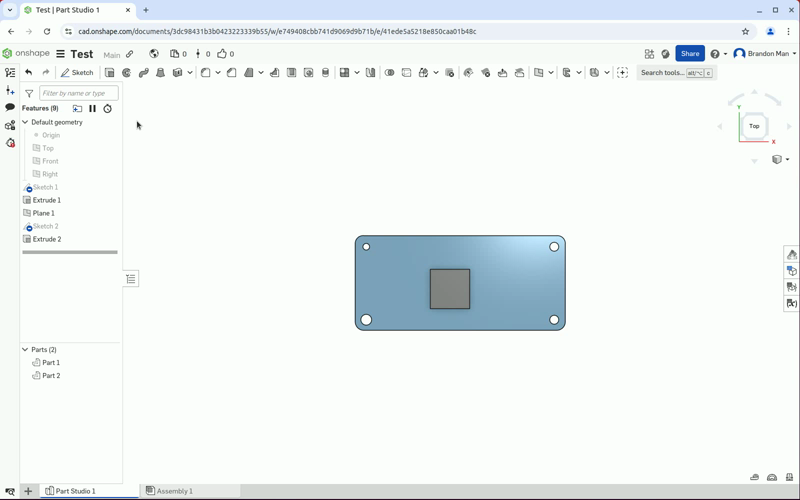
key(shift+h)
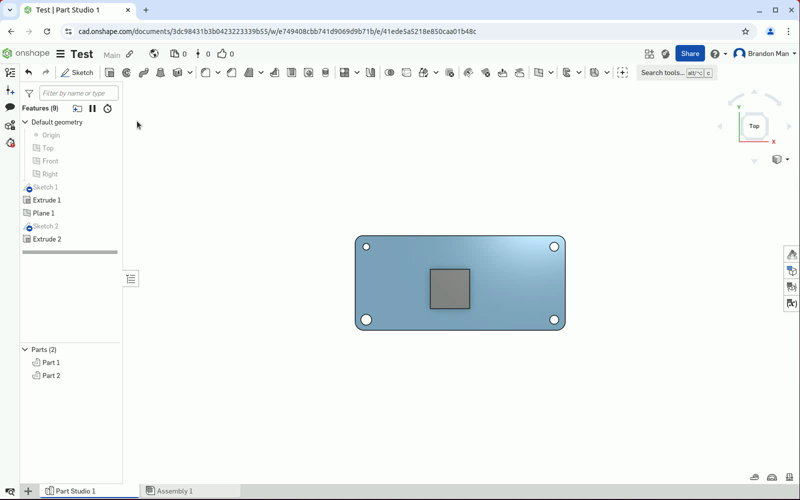
key(shift+h)
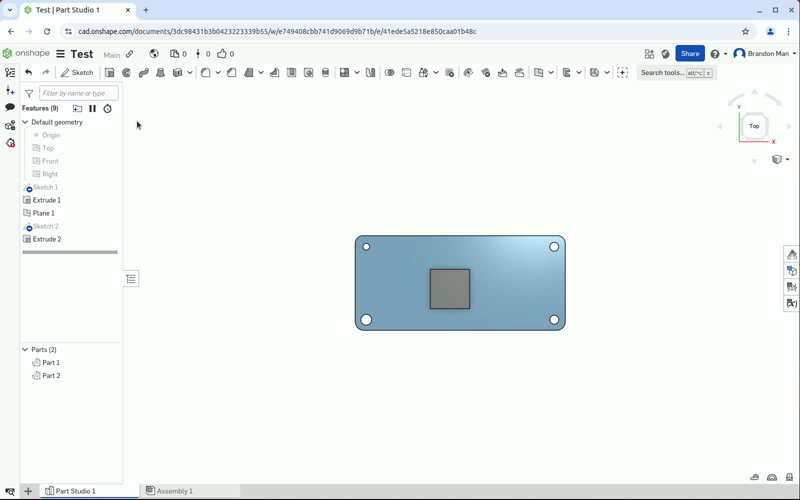
key(shift+7)
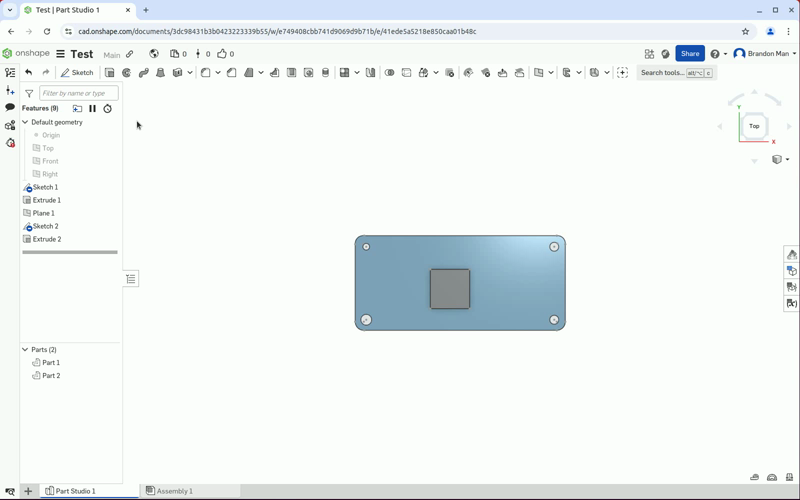
key(up, 3)
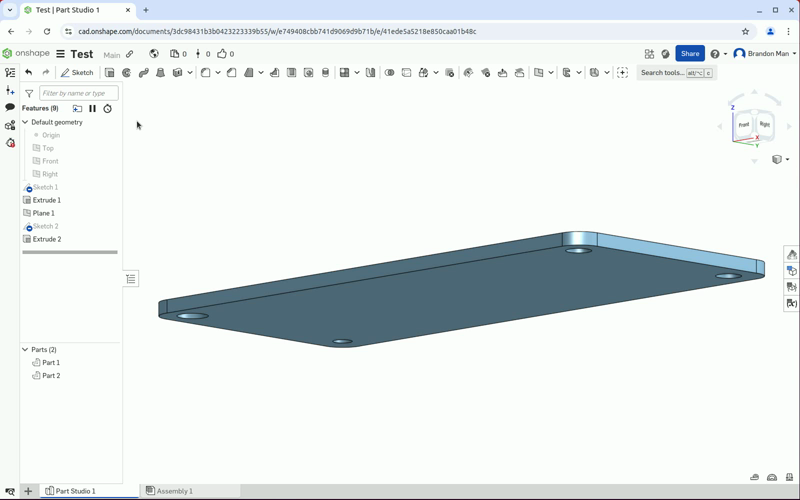
key(left, 3)
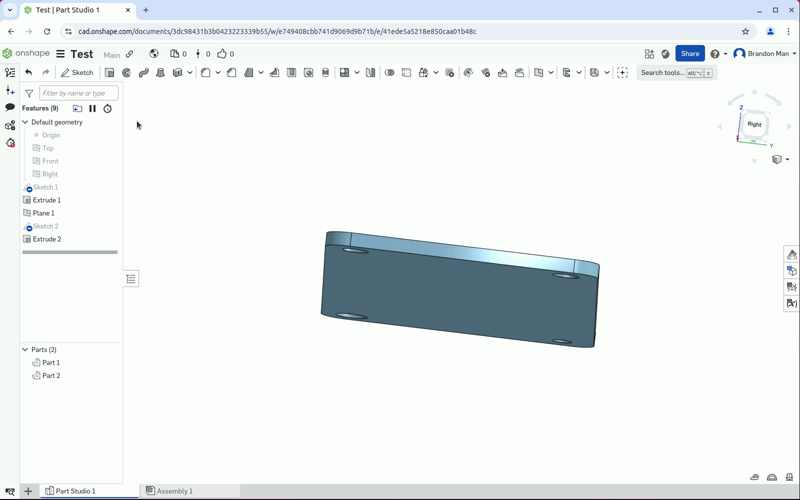
key(right, 3)
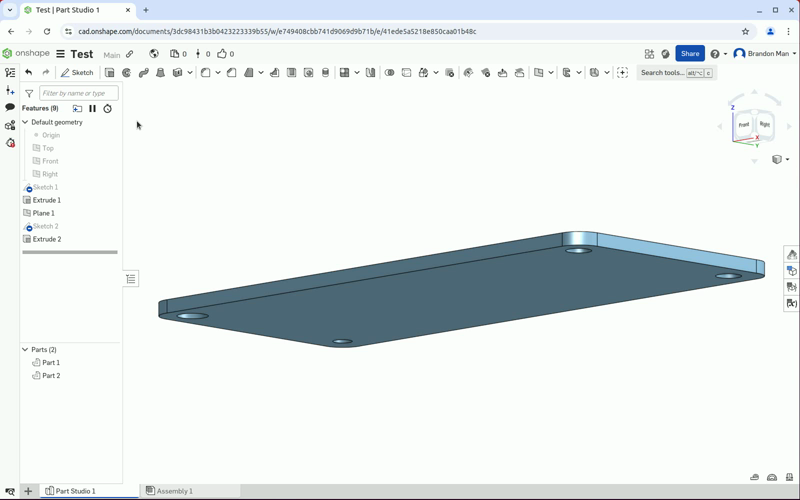
key(down, 3)
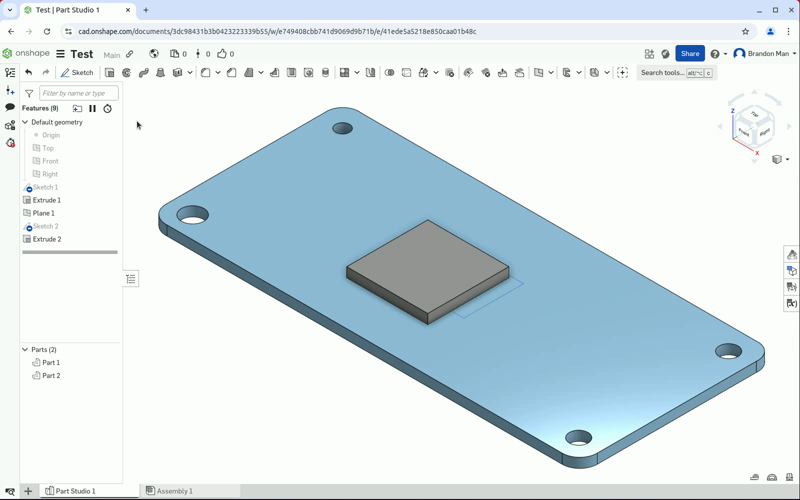
mouse_move(73, 189)
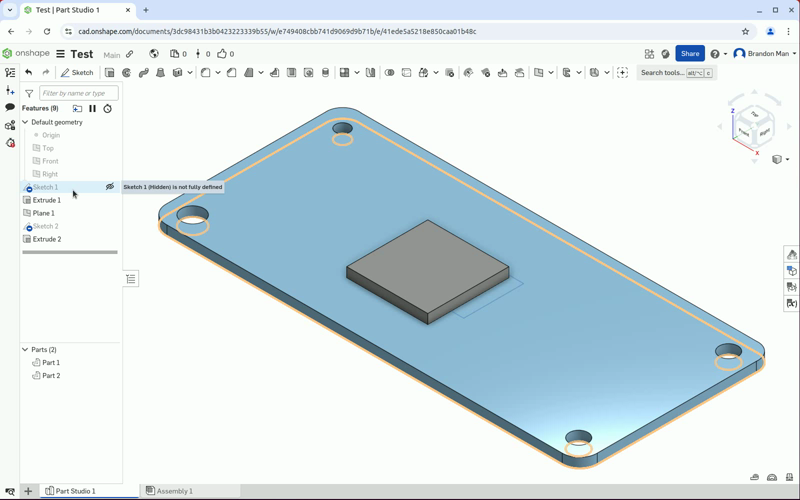
click(73, 189)